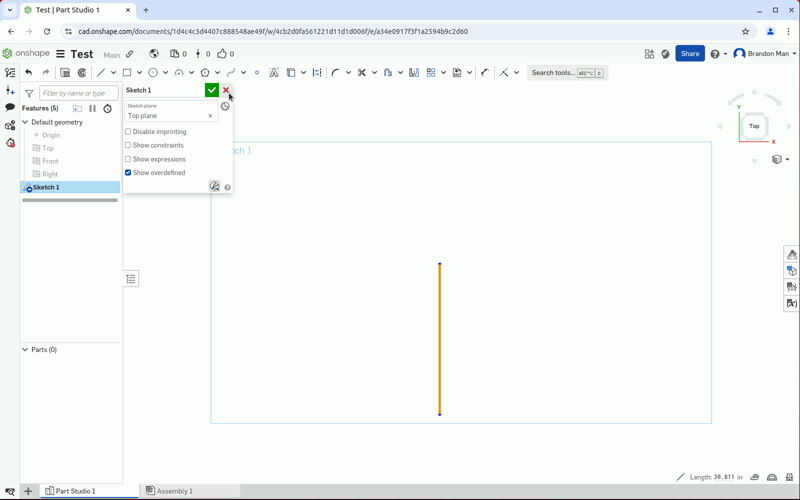
key(shift+h)
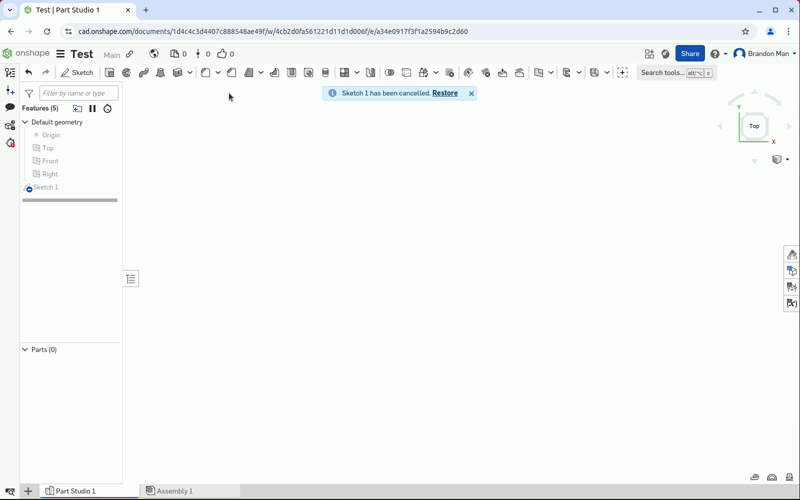
mouse_move(73, 352)
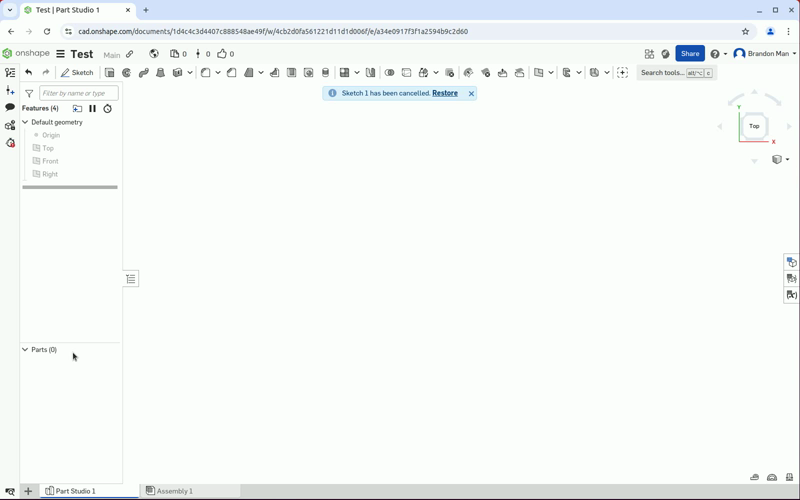
key(y)
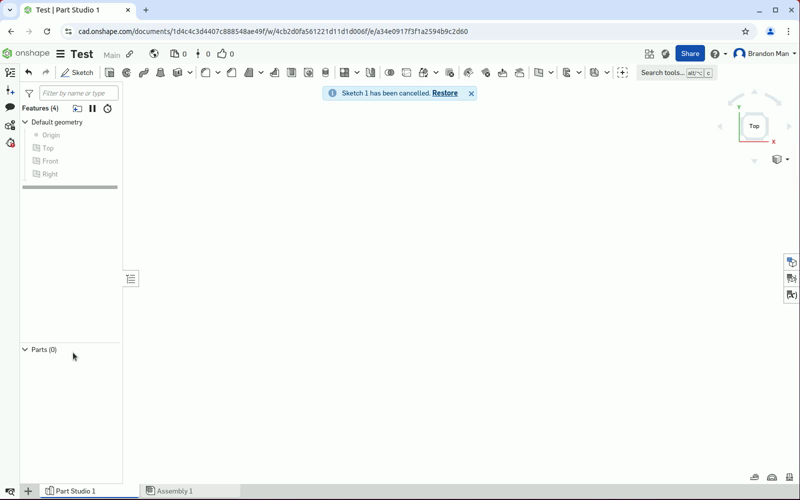
key(shift+p)
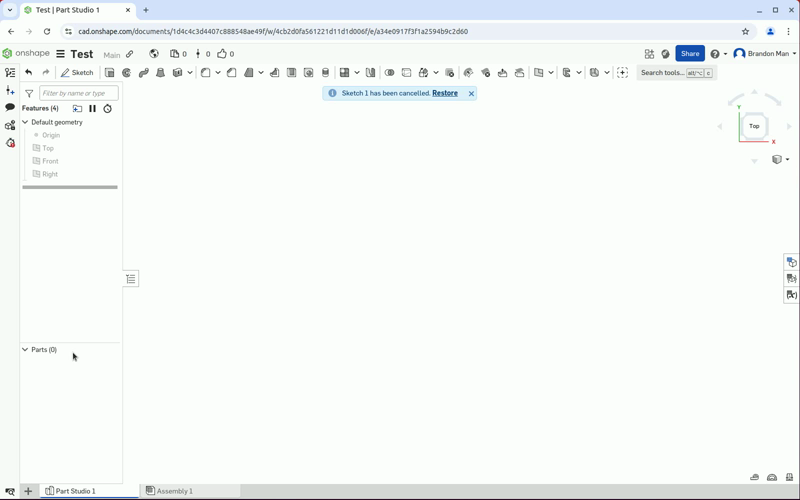
key(space)
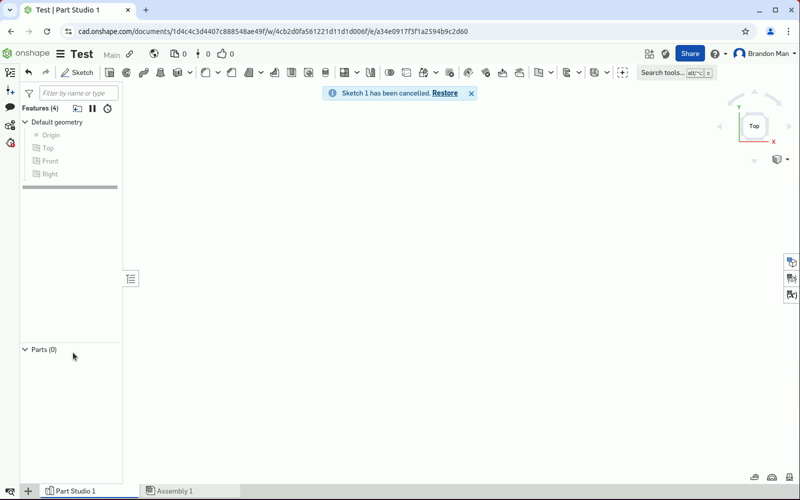
key_down(shift)
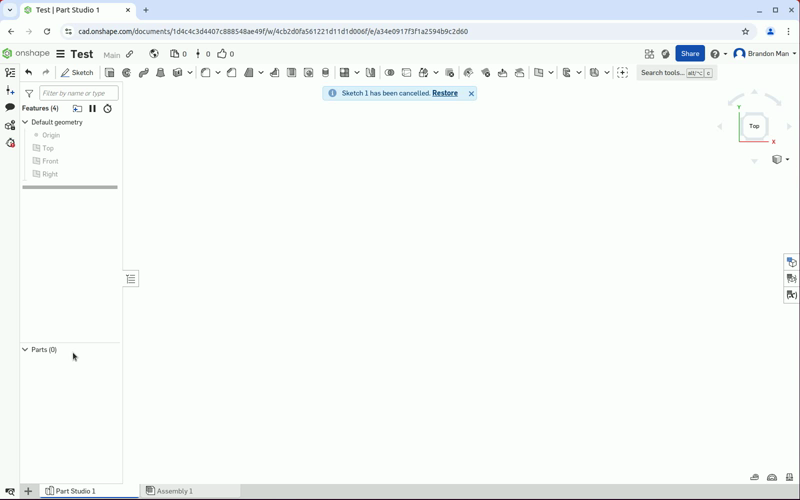
key(up)
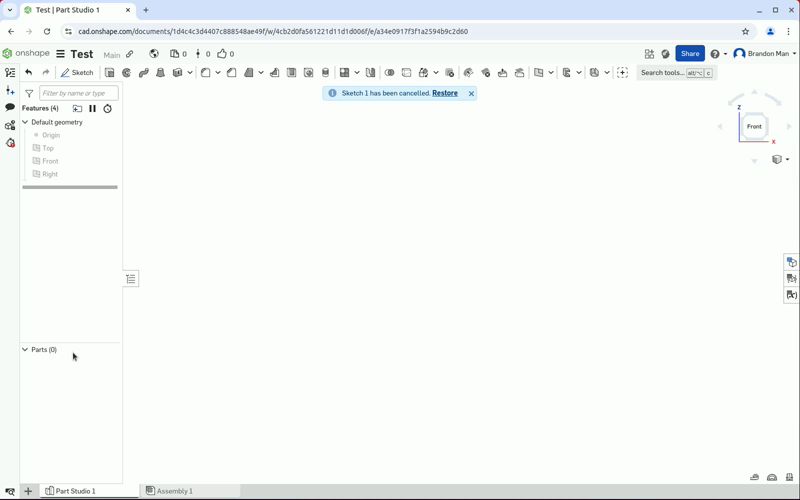
key_up(shift)
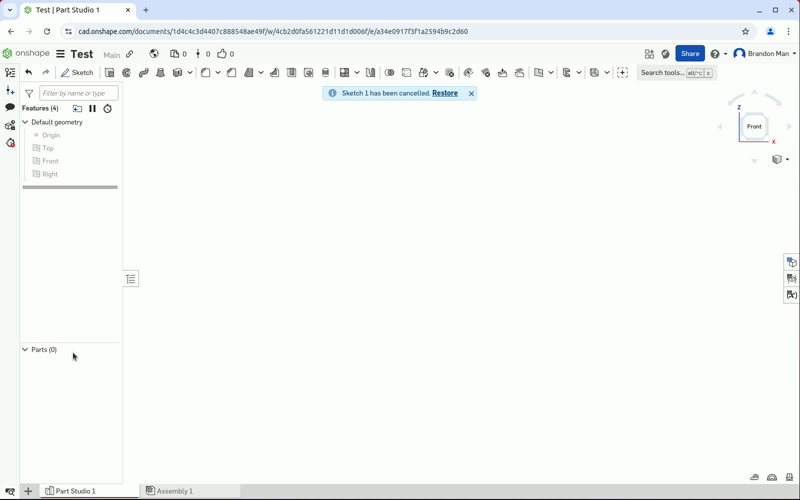
mouse_move(73, 352)
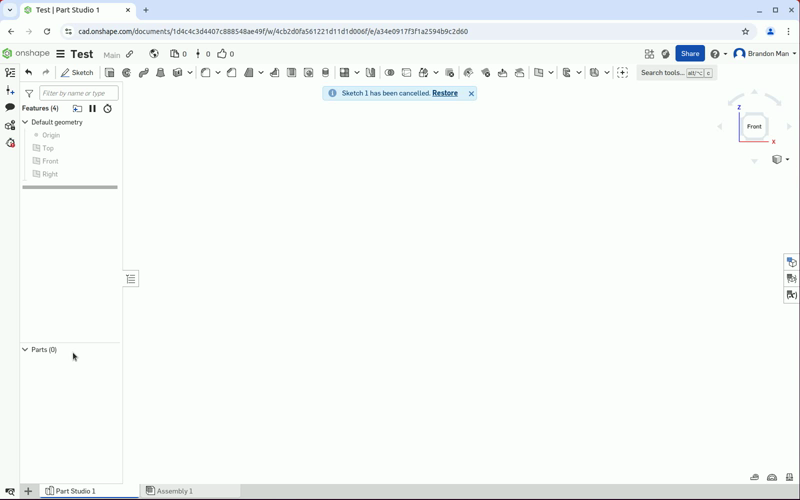
key(shift+y)
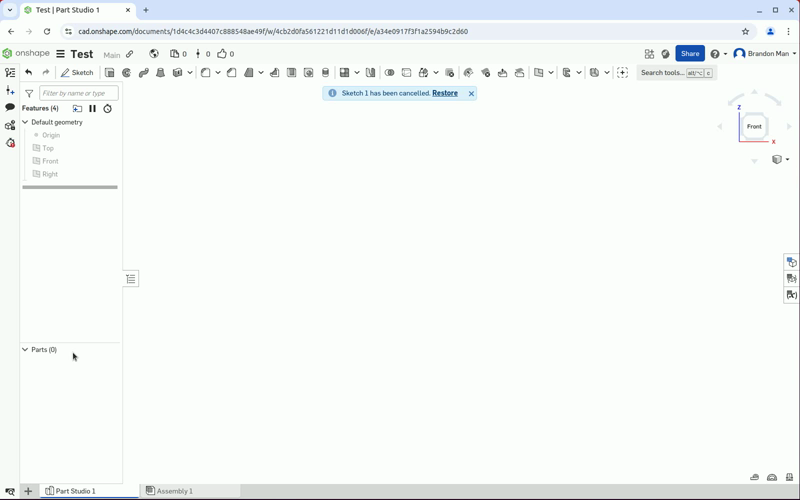
key(shift+s)
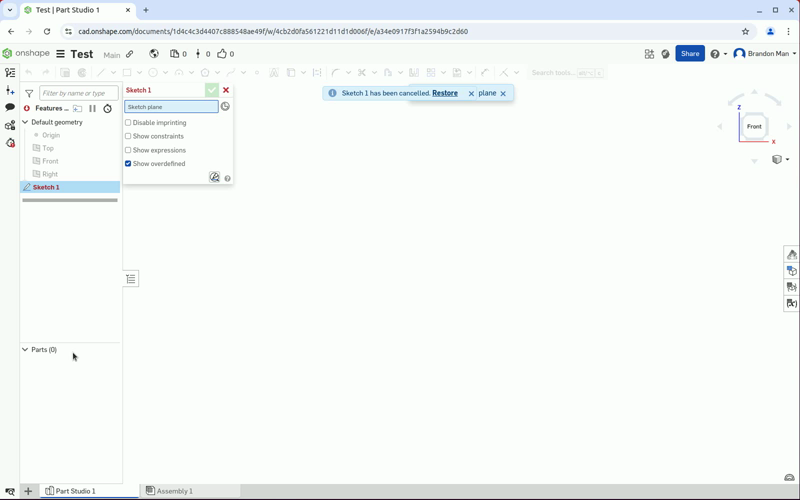
mouse_move(73, 163)
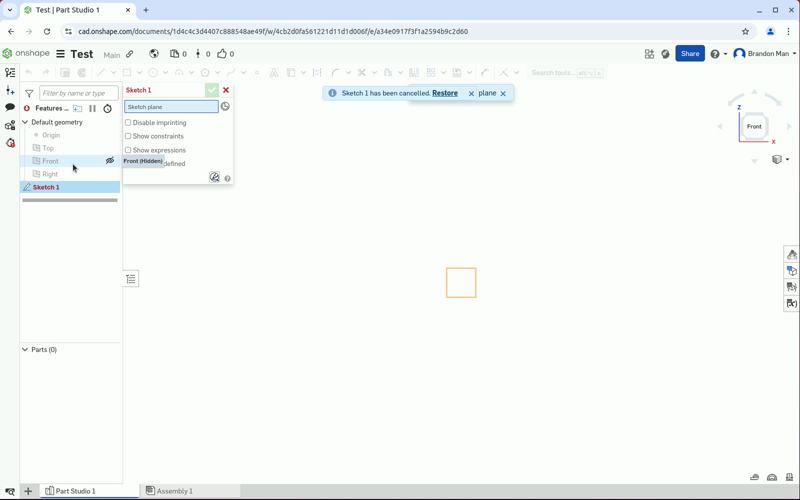
click(73, 163)
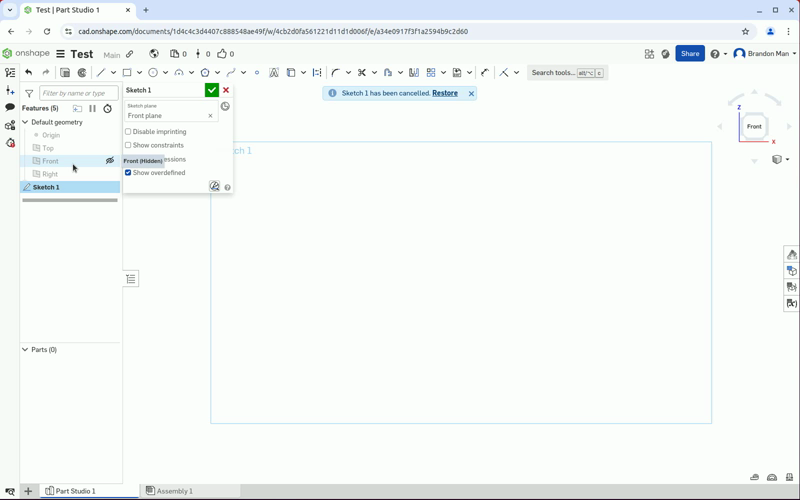
mouse_move(73, 352)
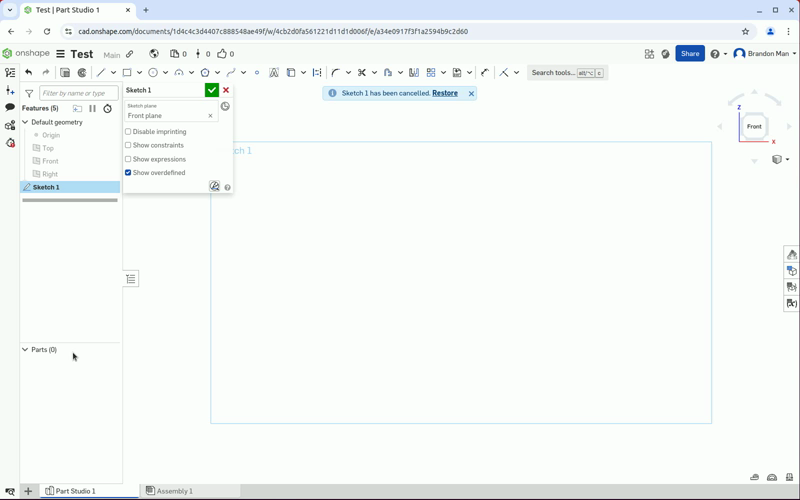
key(y)
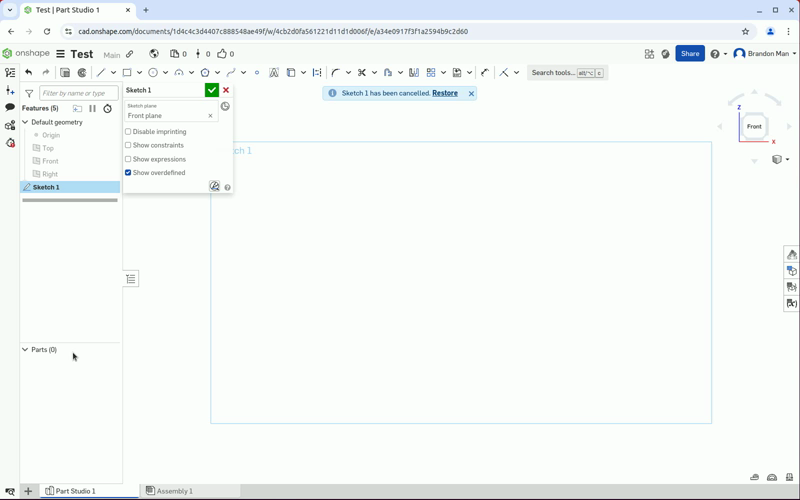
key(l)
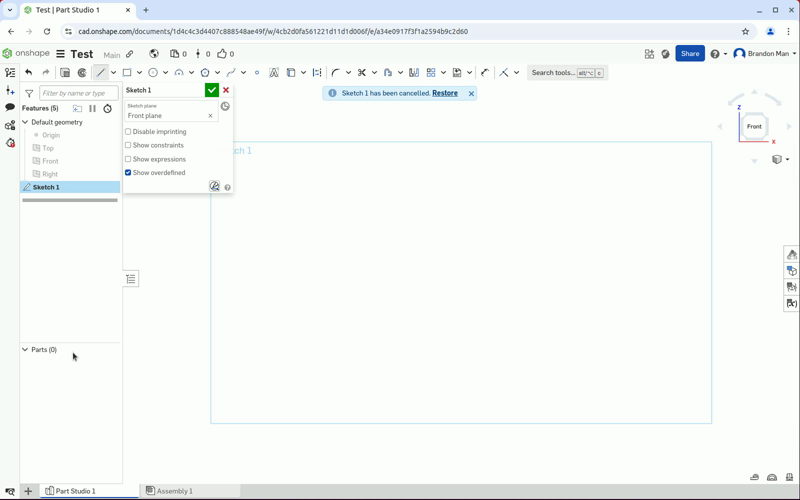
key_down(shift)
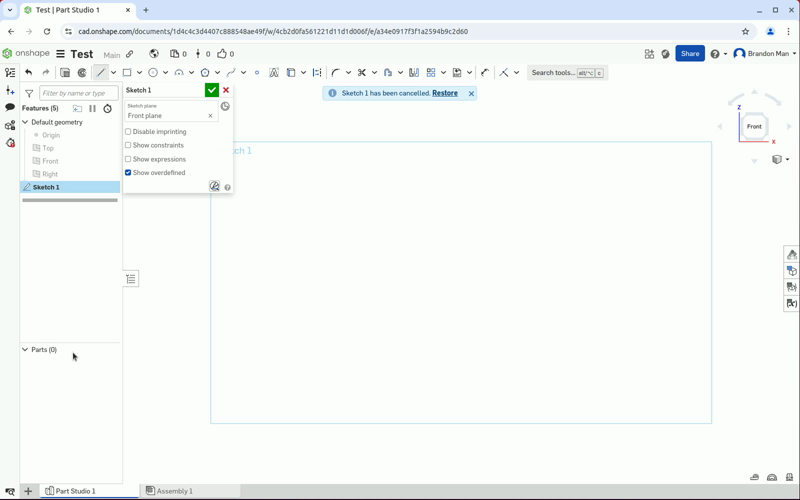
mouse_move(380, 297)
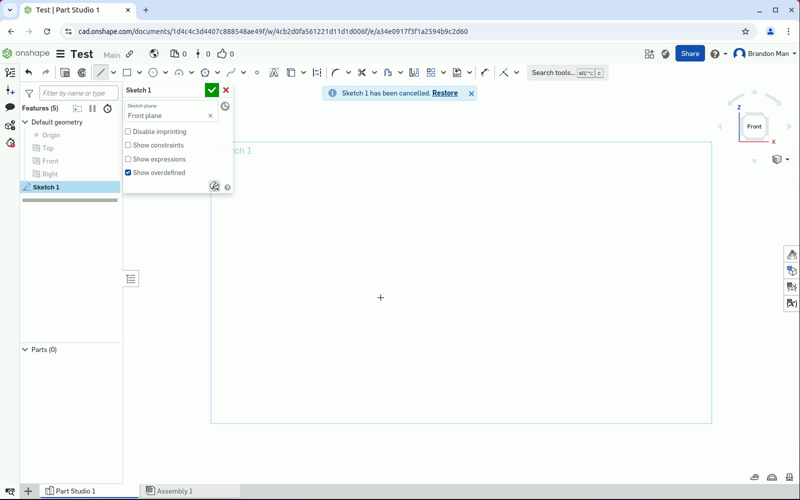
click(380, 297)
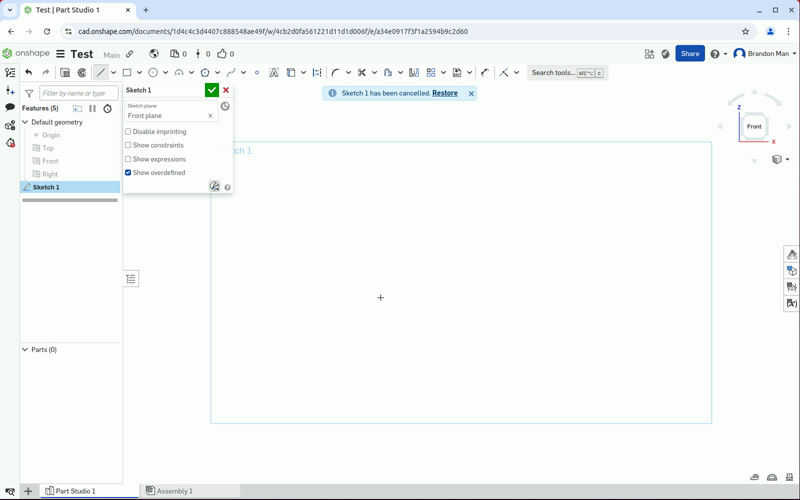
key_up(shift)
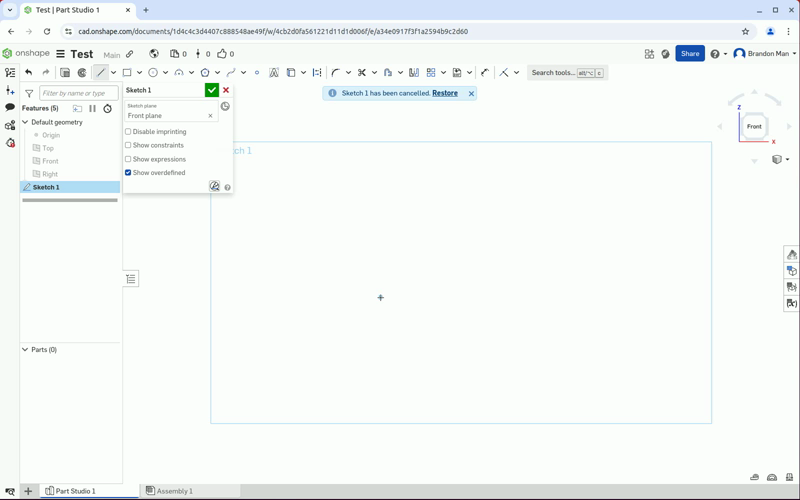
key_down(shift)
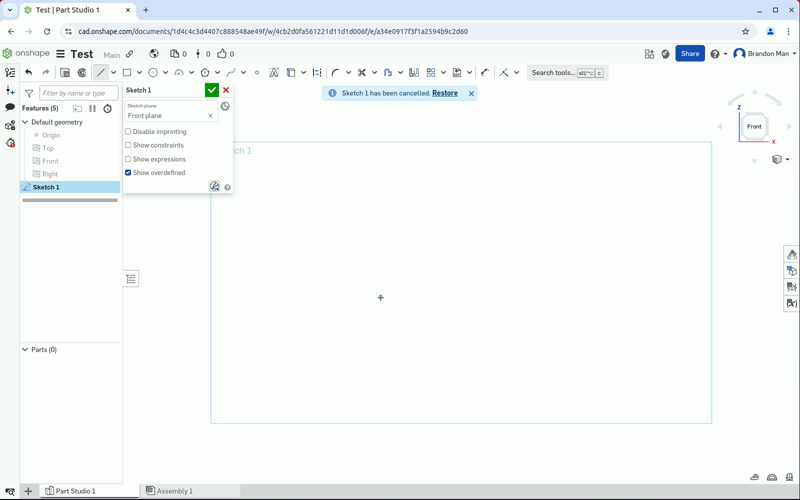
mouse_move(477, 297)
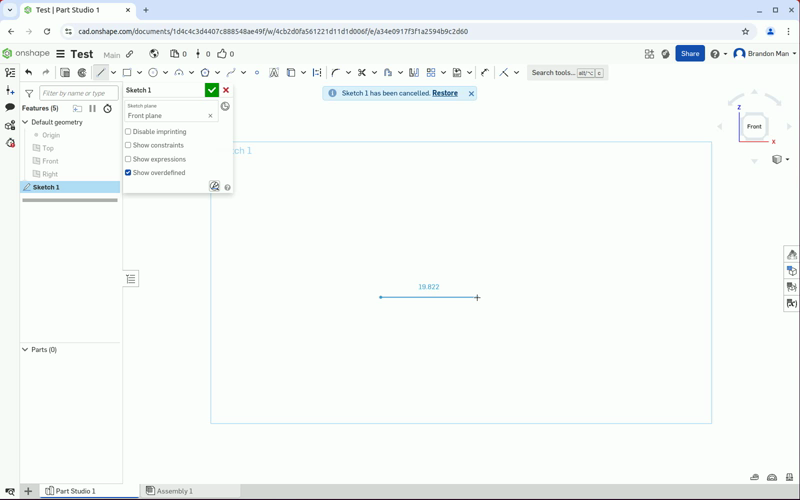
click(477, 297)
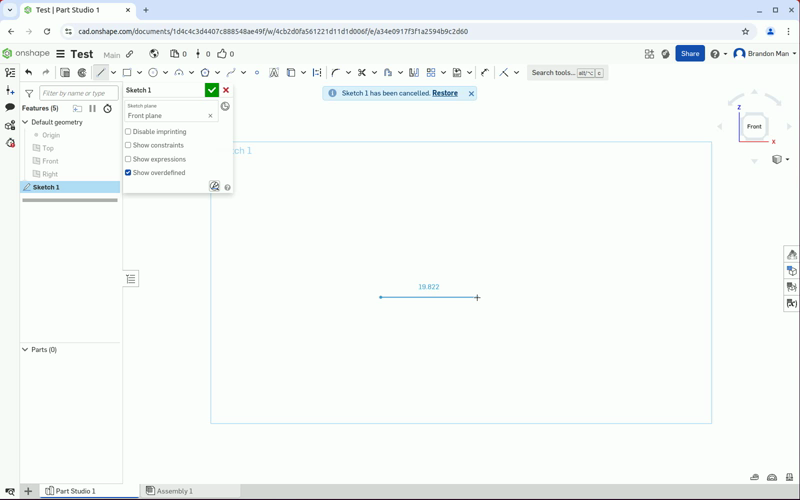
key_up(shift)
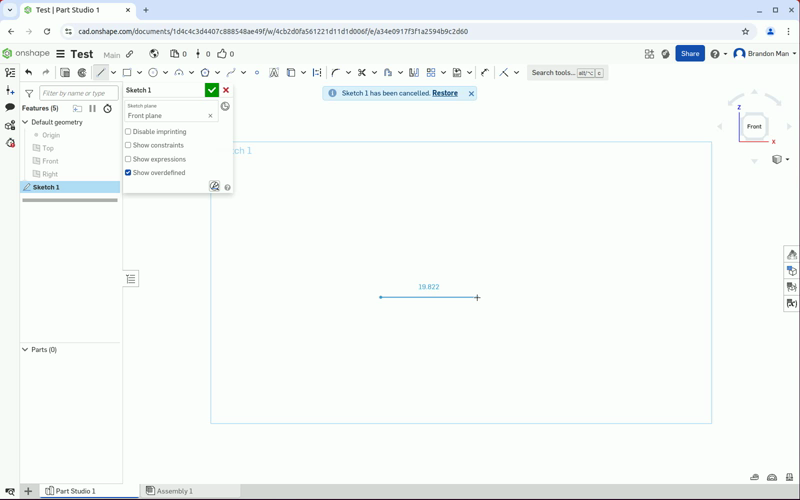
key_down(shift)
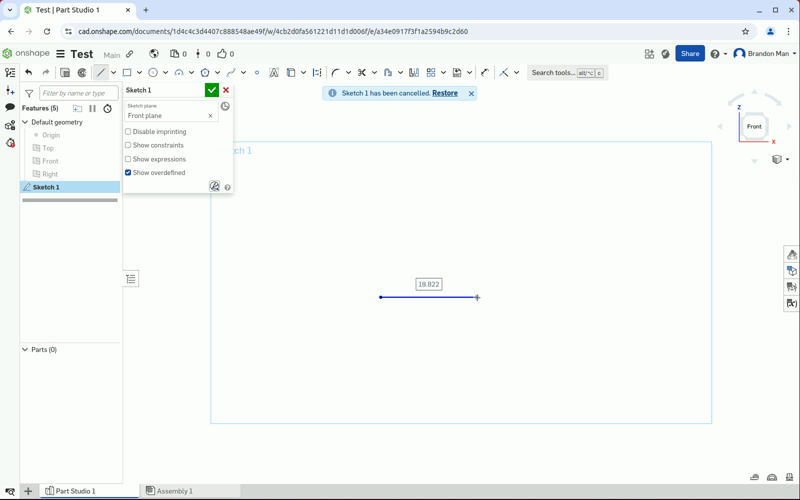
mouse_move(477, 200)
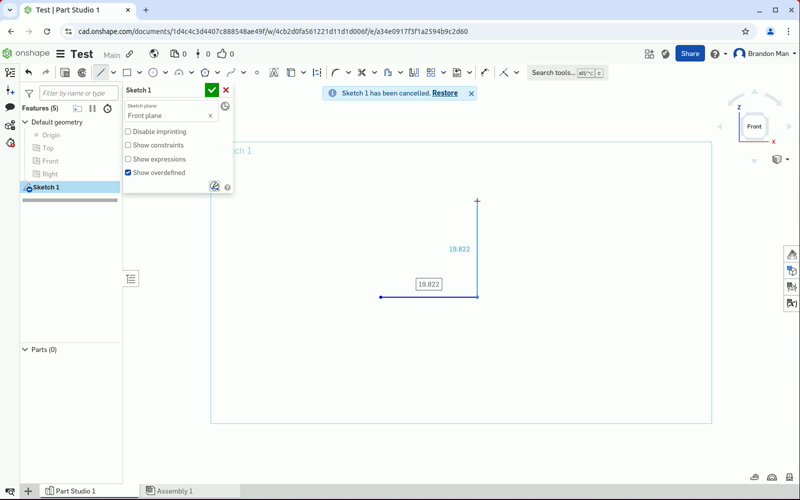
click(477, 200)
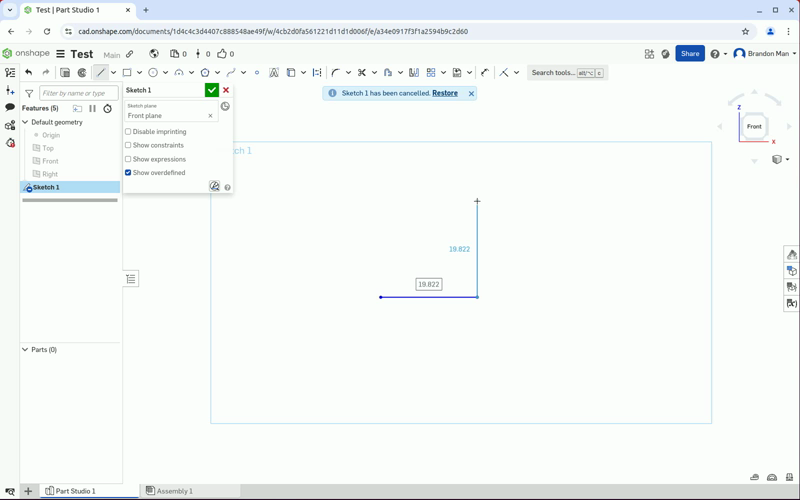
key_up(shift)
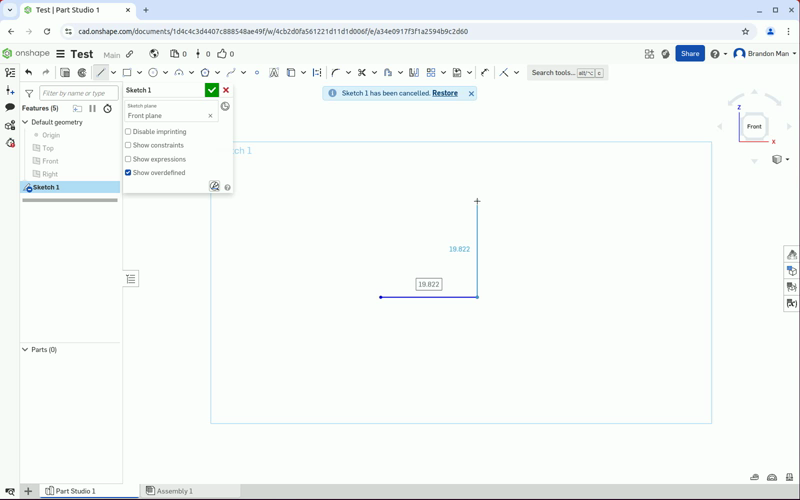
key_down(shift)
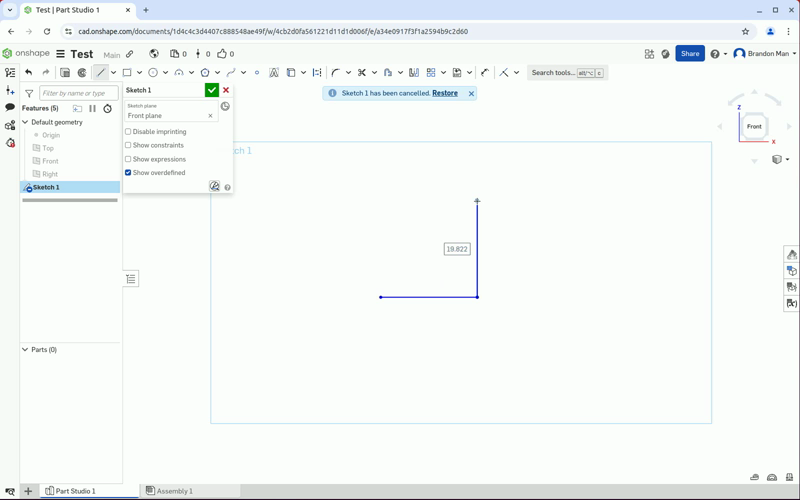
mouse_move(380, 200)
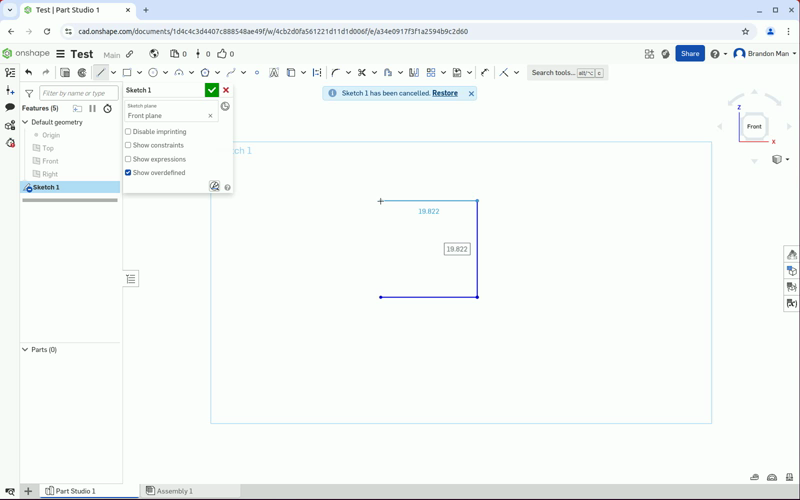
click(380, 200)
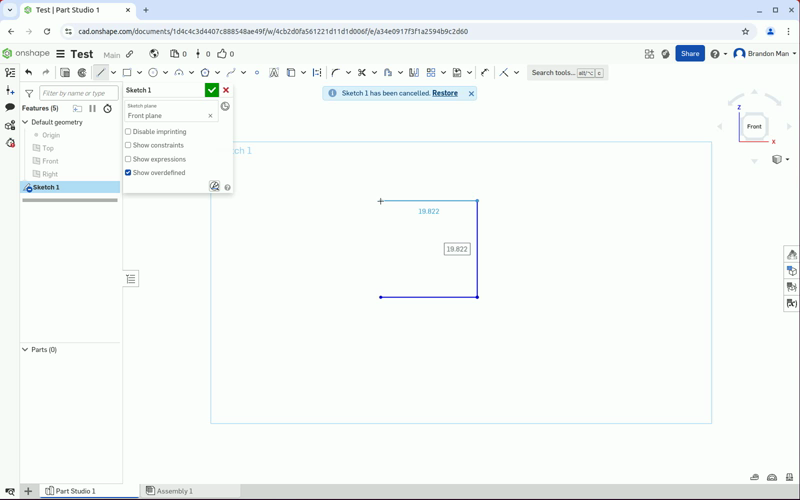
key_up(shift)
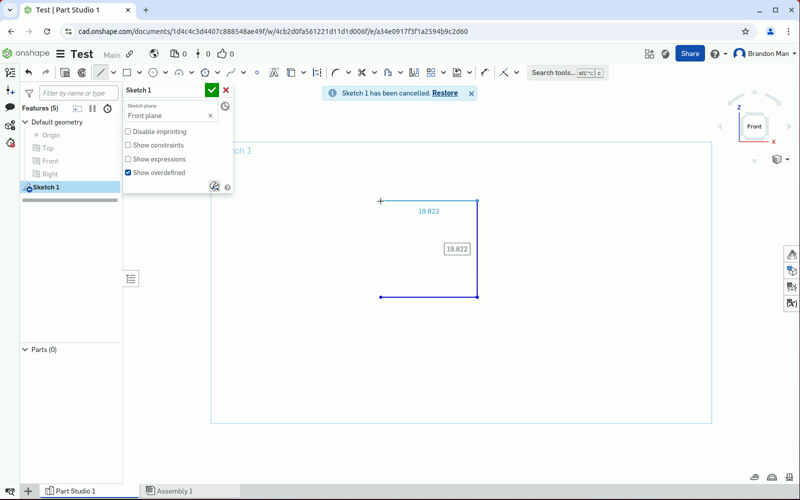
key_down(shift)
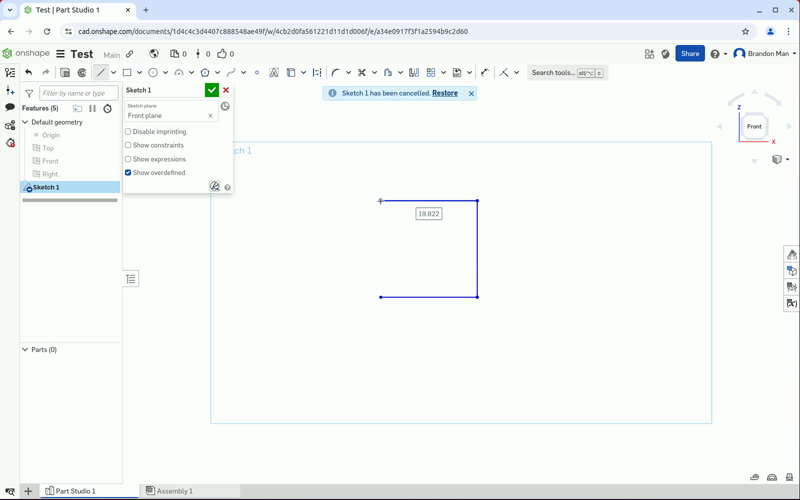
mouse_move(380, 297)
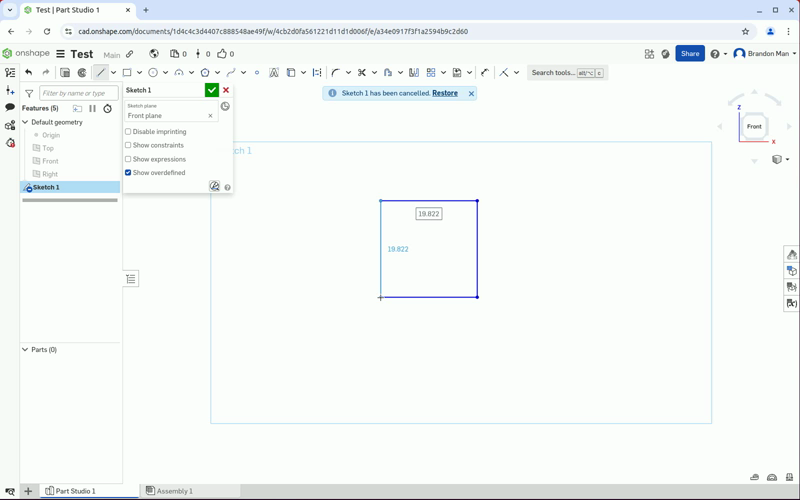
key_up(shift)
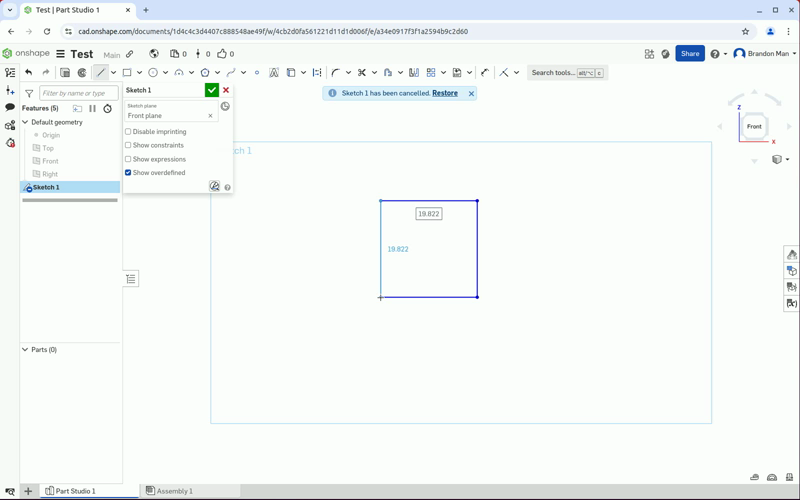
click(380, 297)
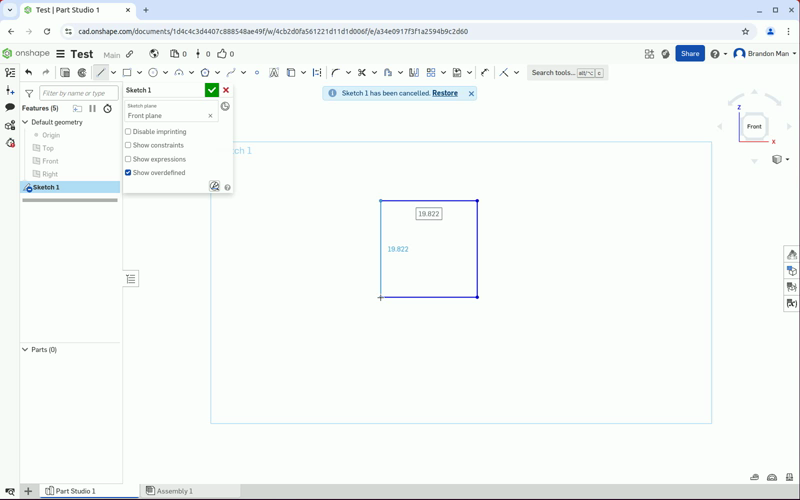
key(esc)
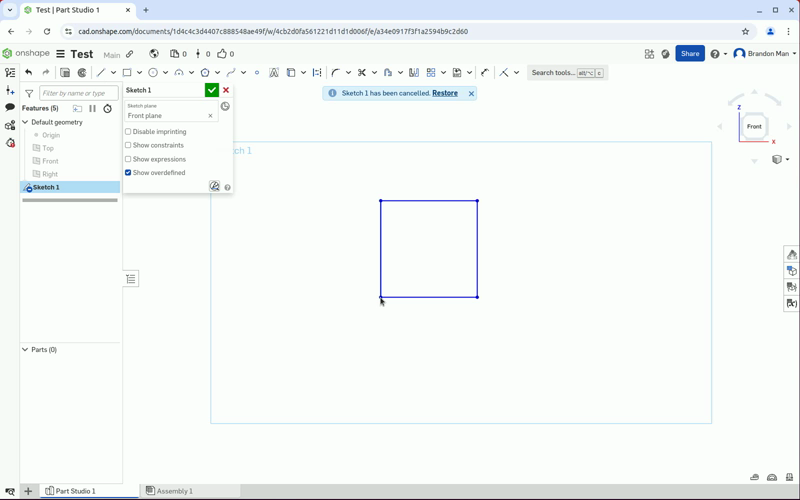
mouse_move(466, 253)
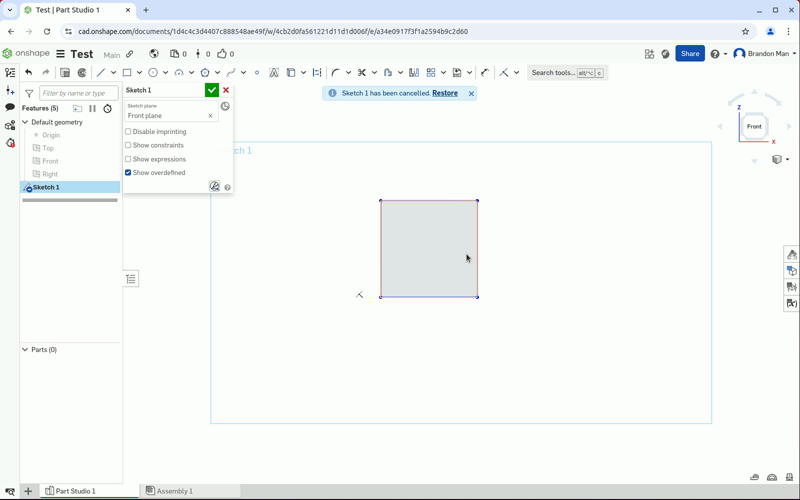
click(466, 253)
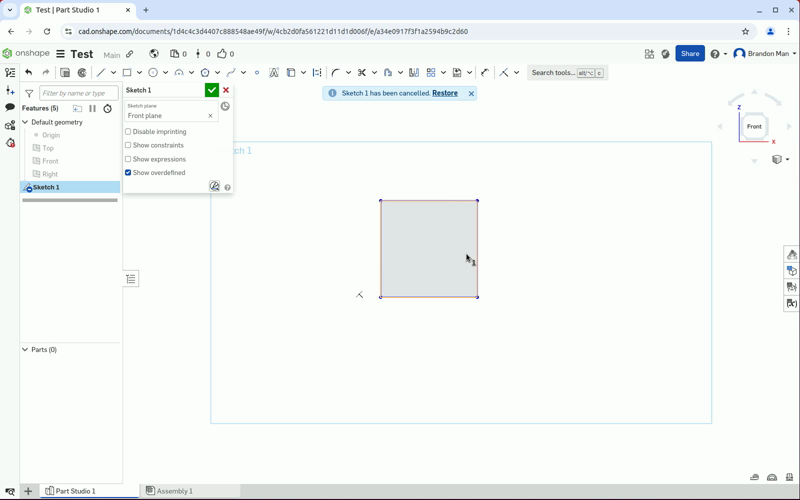
mouse_move(73, 352)
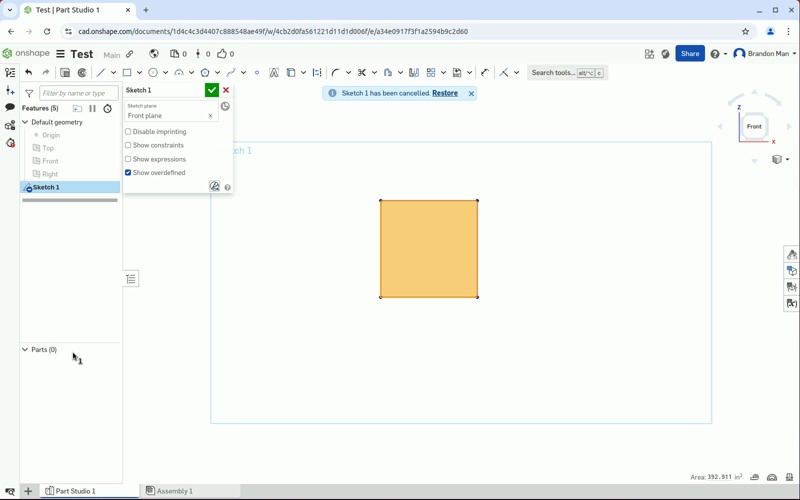
key(shift+y)
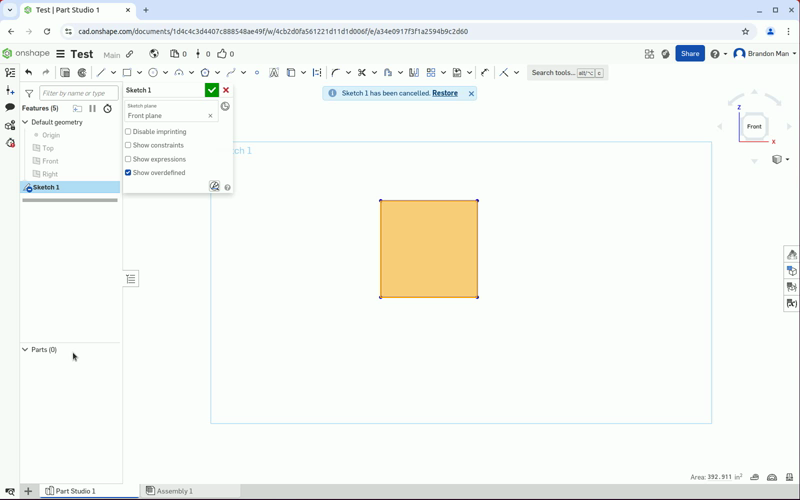
key(shift+e)
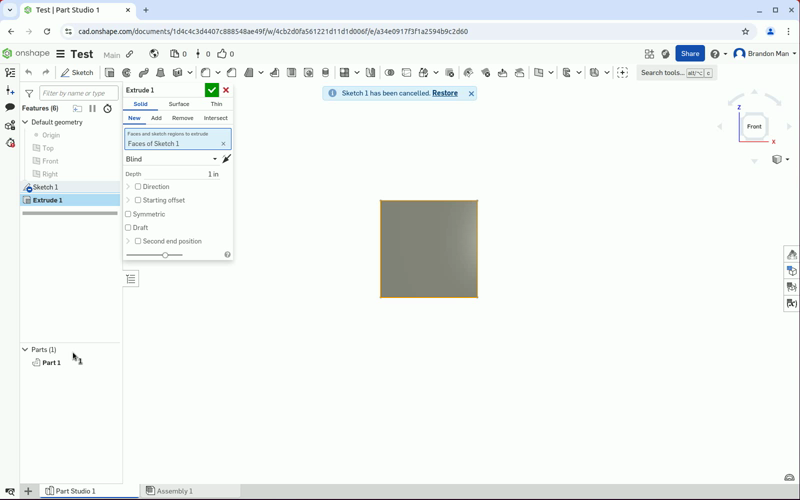
mouse_move(143, 106)
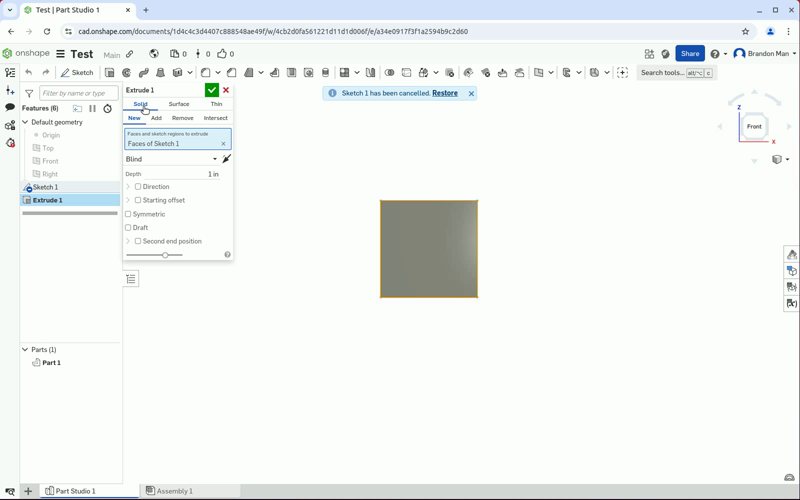
click(143, 106)
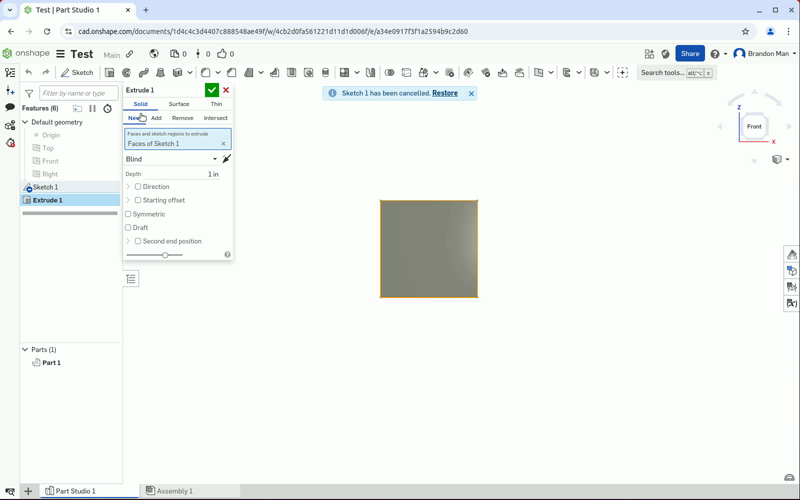
mouse_move(137, 120)
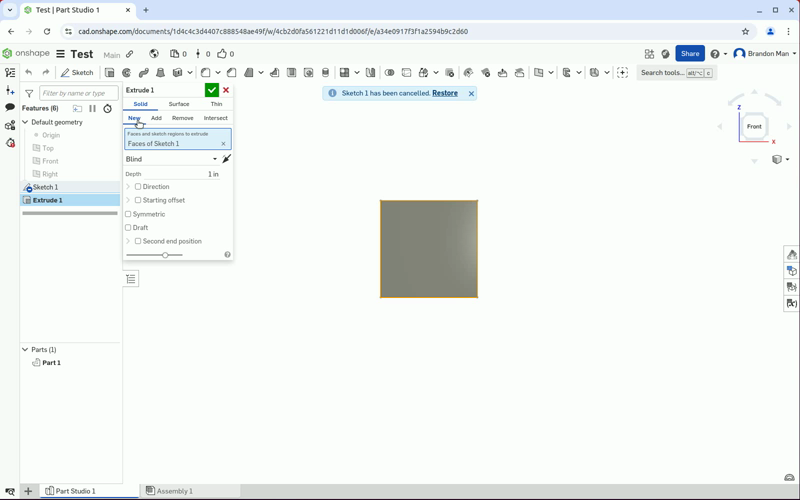
click(137, 120)
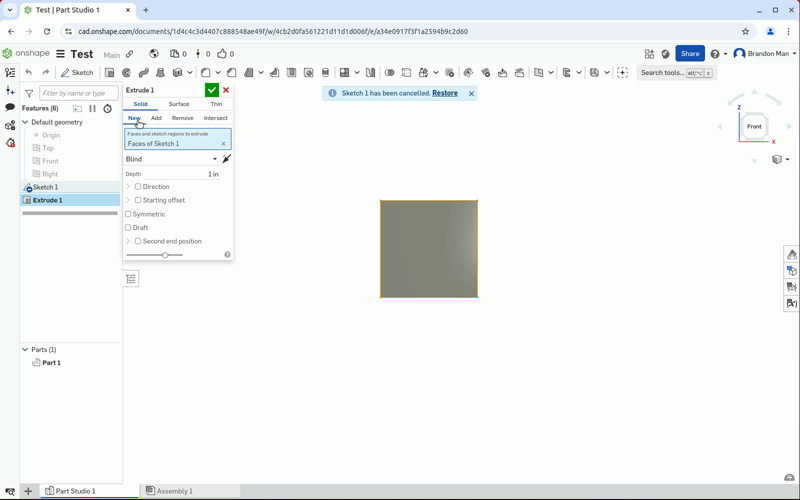
key(tab, 4)
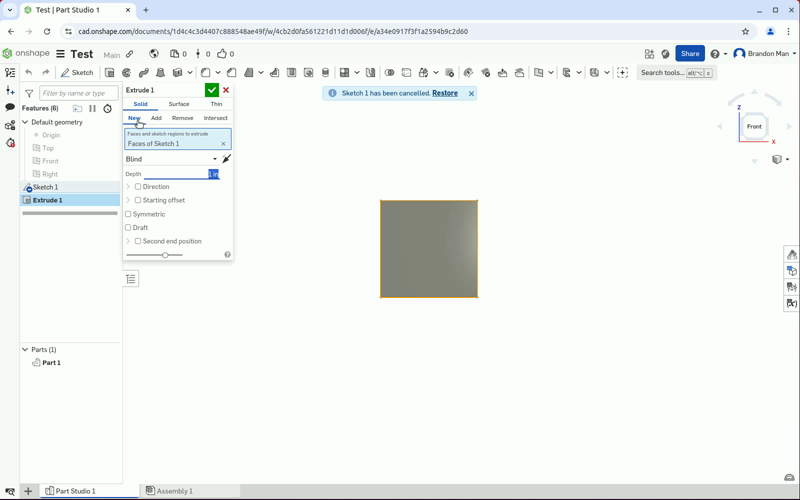
text(19.738)
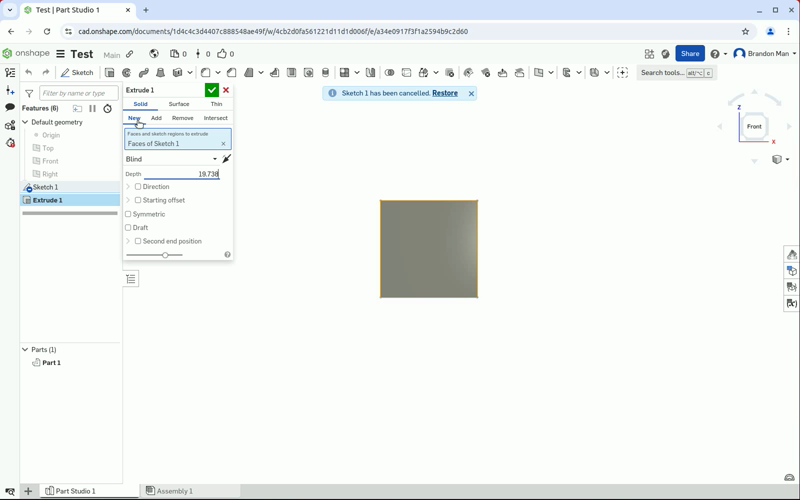
key(enter)
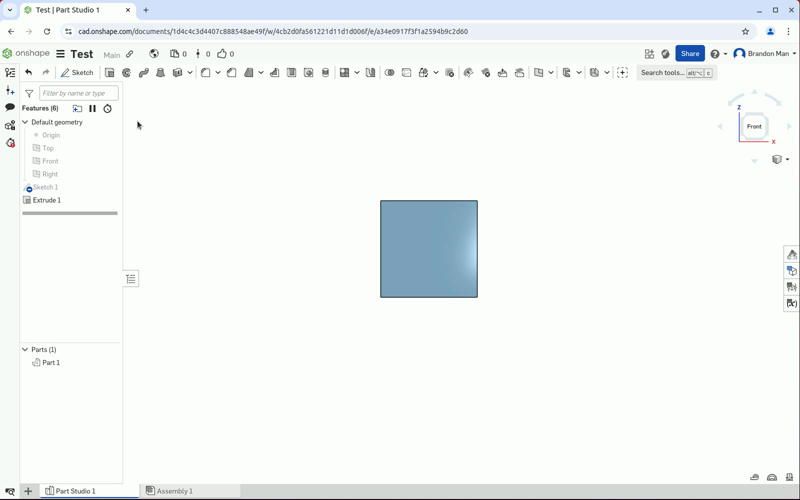
key(shift+h)
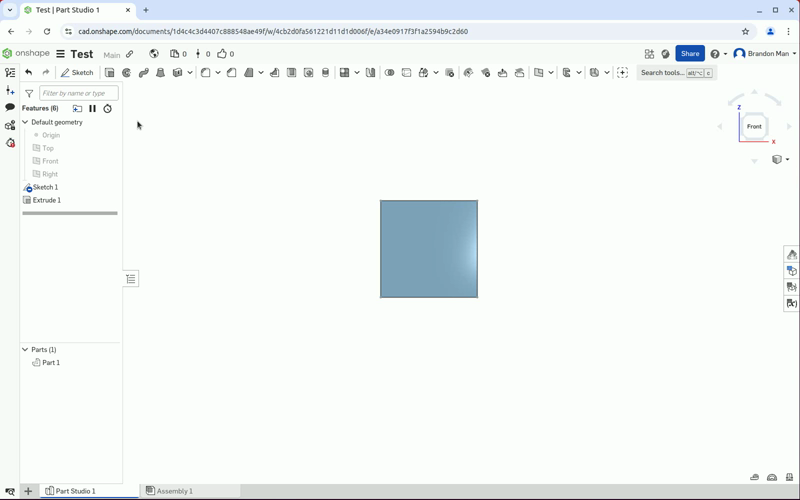
key(shift+h)
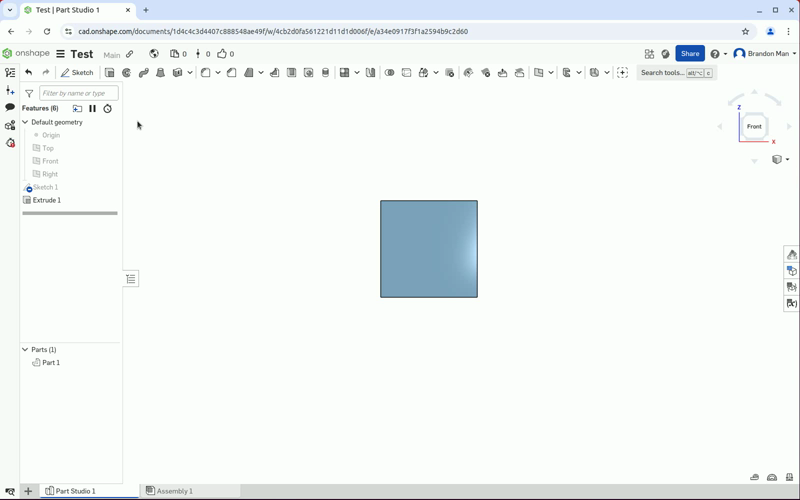
mouse_move(73, 189)
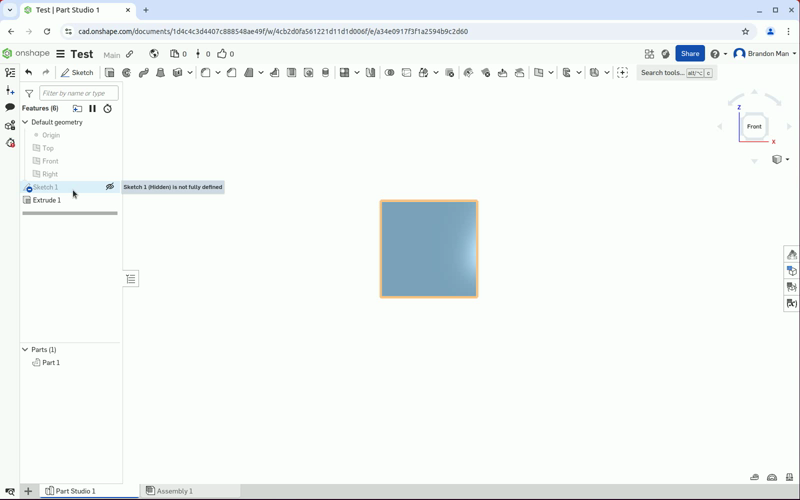
click(73, 189)
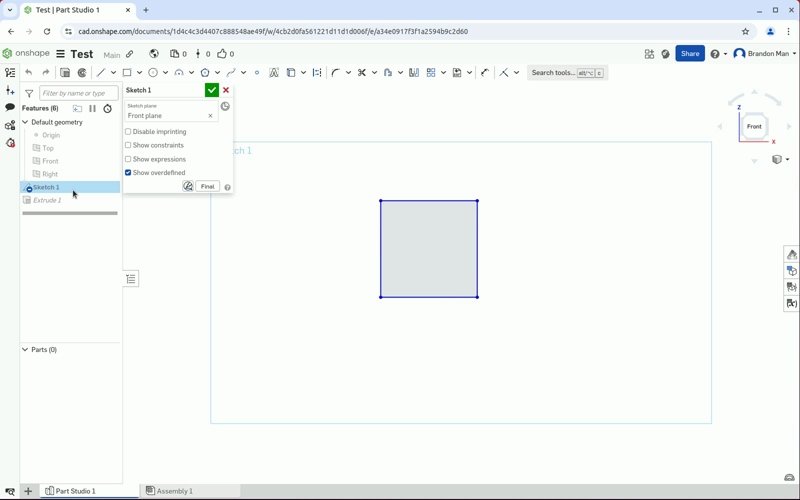
mouse_move(229, 92)
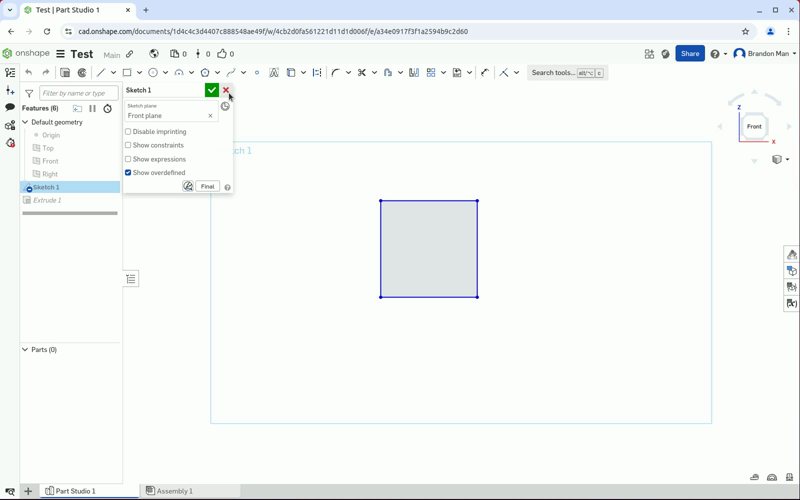
click(229, 92)
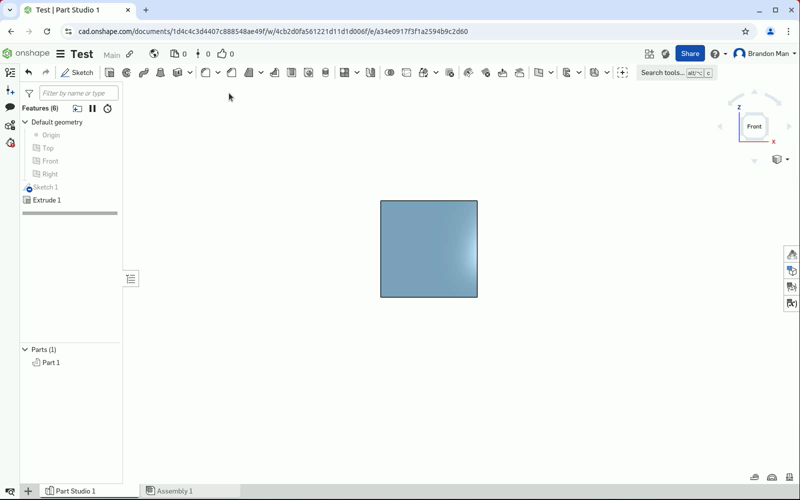
mouse_move(541, 75)
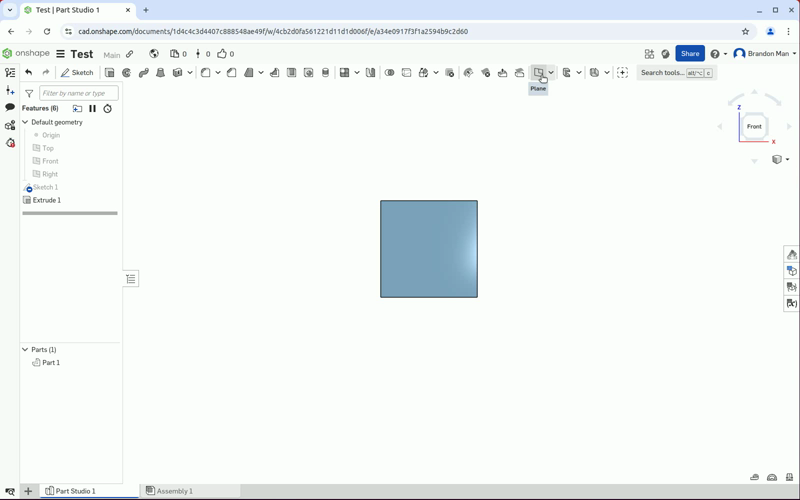
click(541, 75)
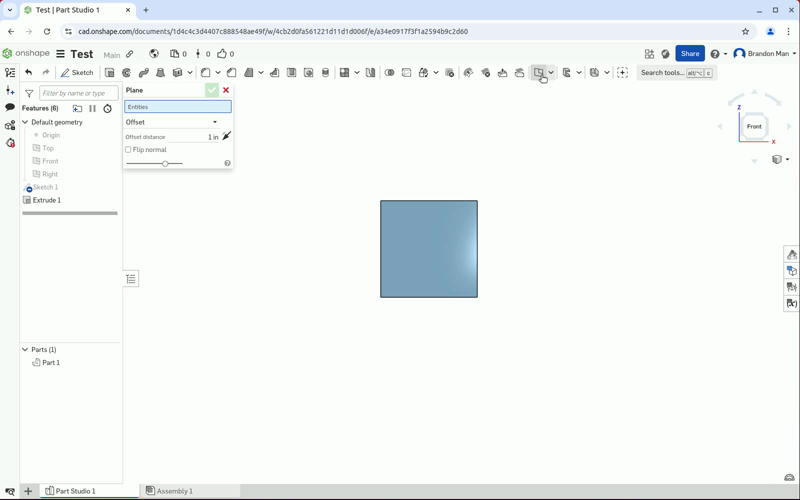
mouse_move(73, 163)
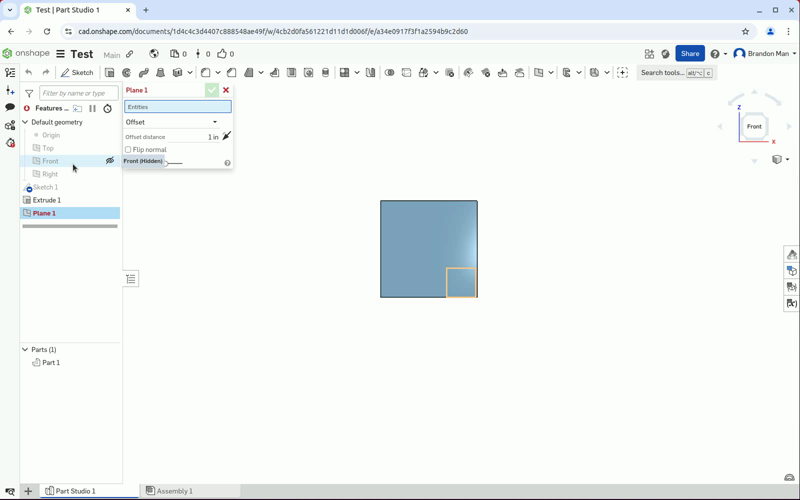
click(73, 163)
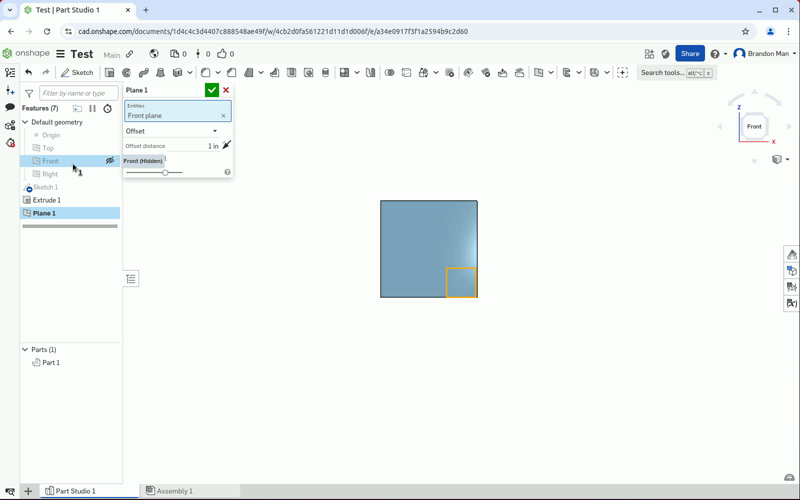
key(tab, 2)
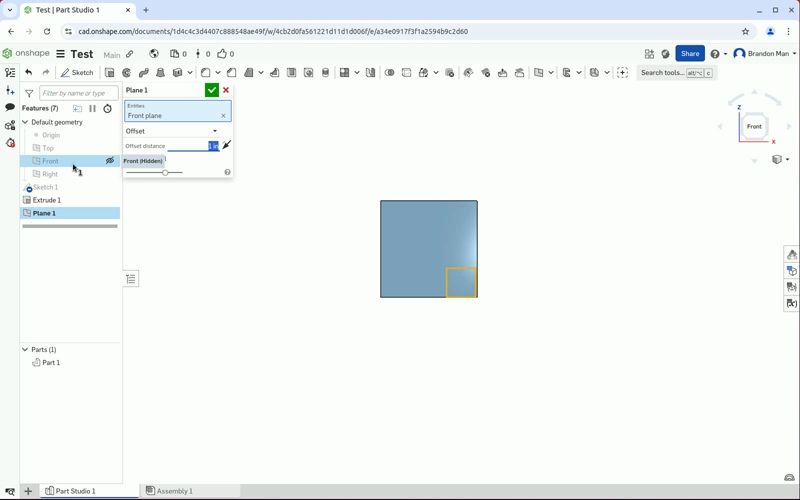
text(19.75)
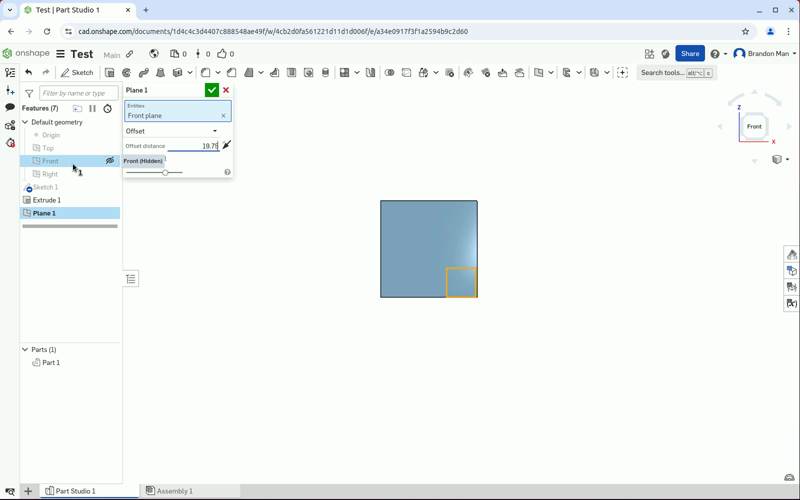
key(enter, 2)
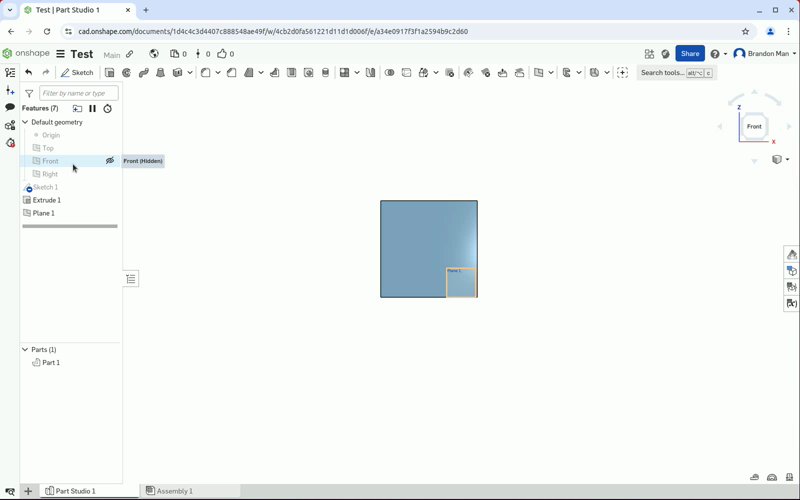
key(shift+s)
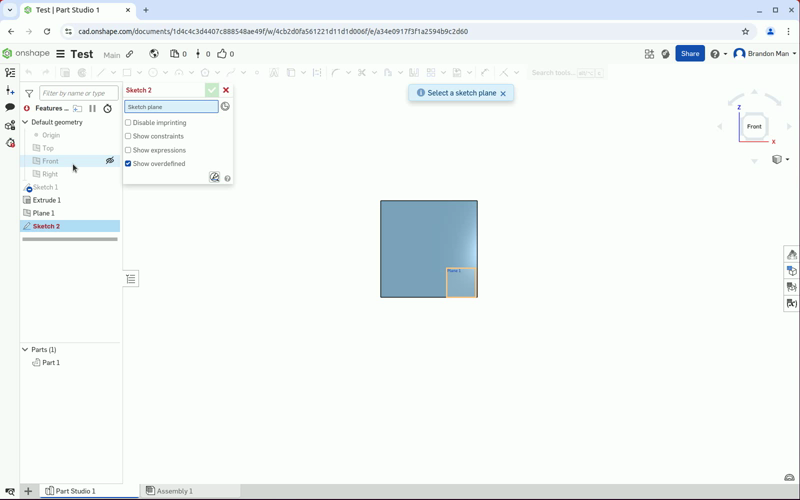
mouse_move(73, 215)
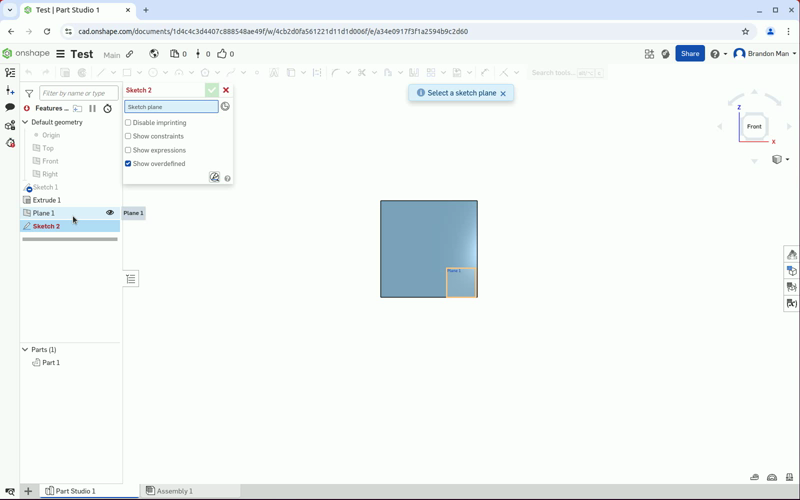
click(73, 215)
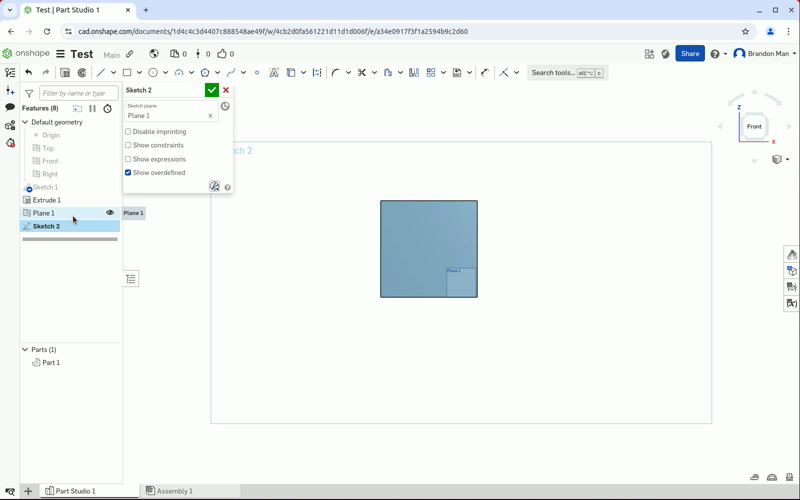
mouse_move(73, 352)
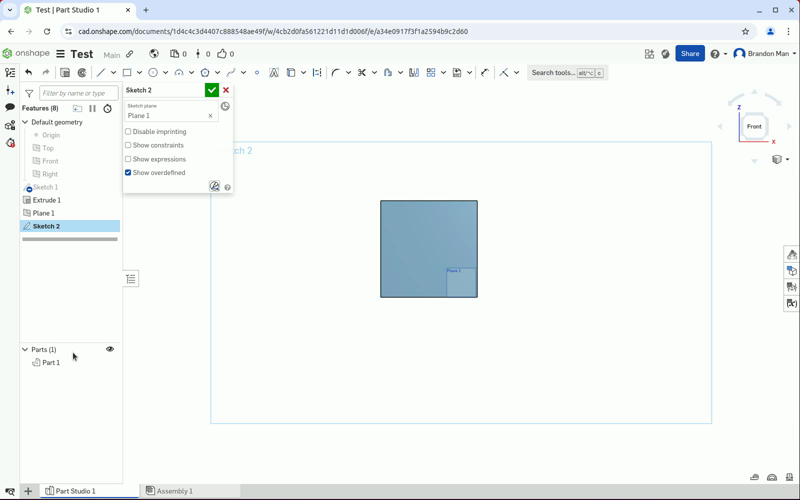
key(y)
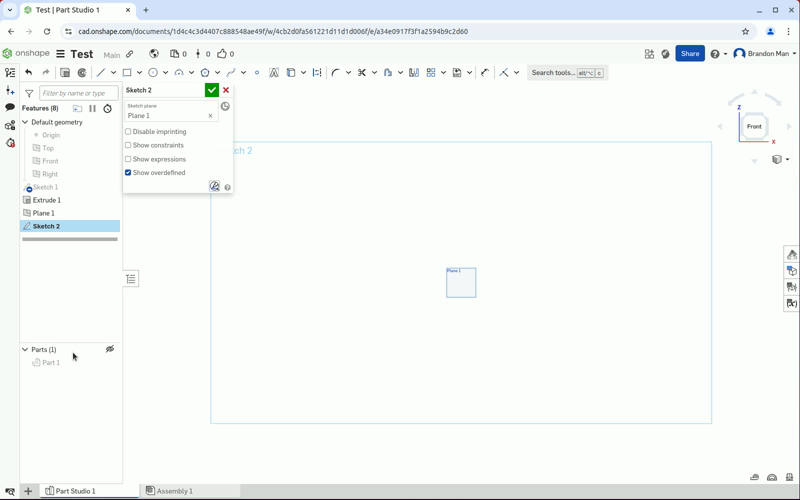
key(l)
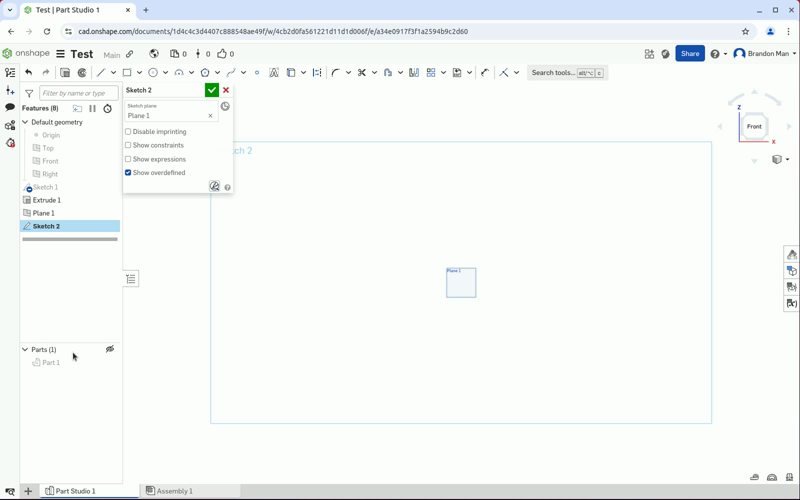
key_down(shift)
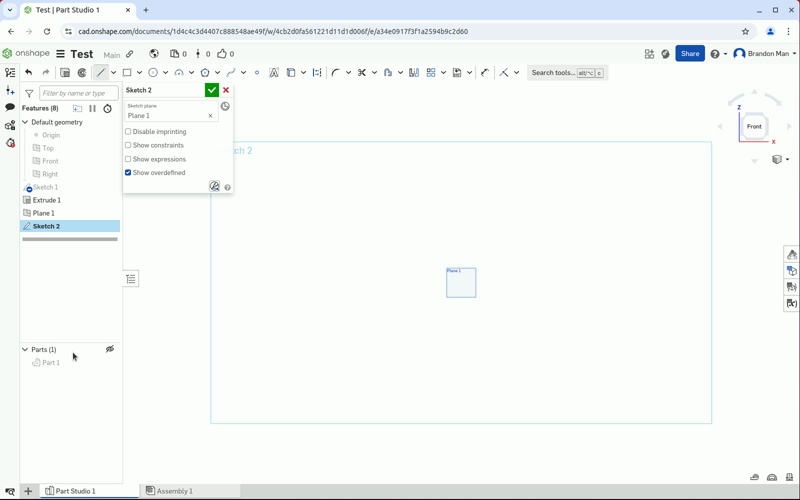
mouse_move(412, 265)
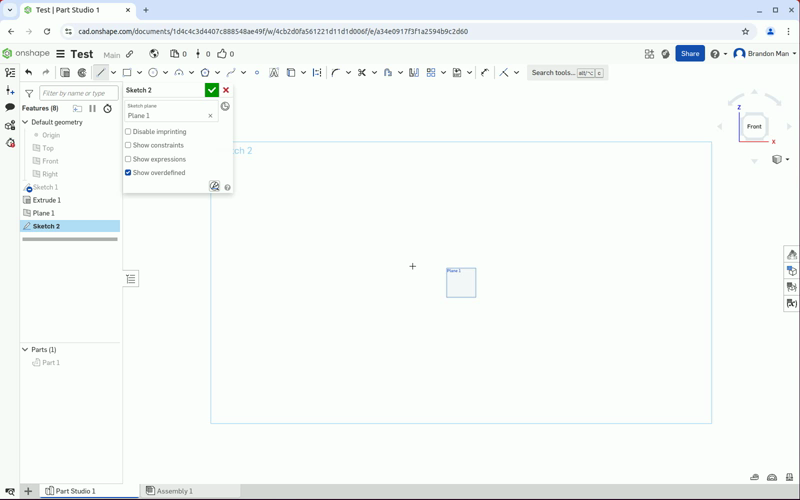
click(412, 265)
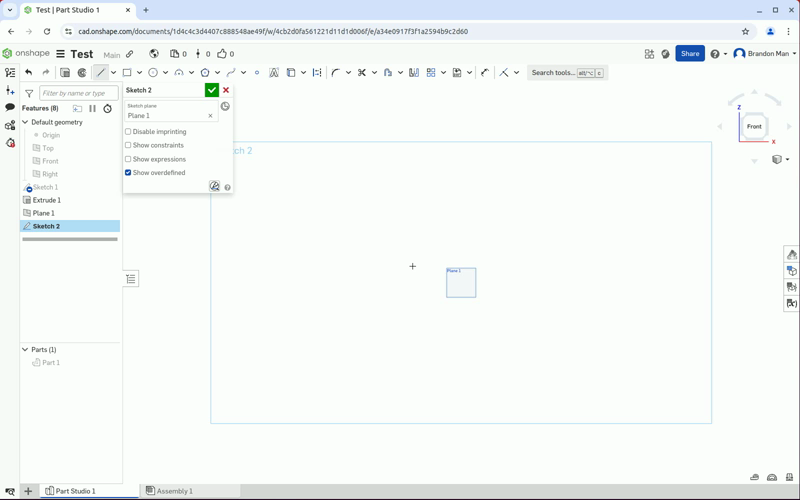
key_up(shift)
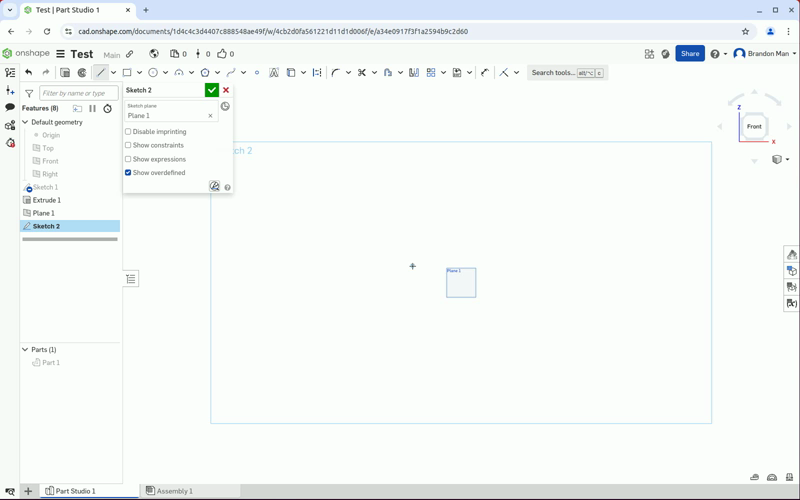
key_down(shift)
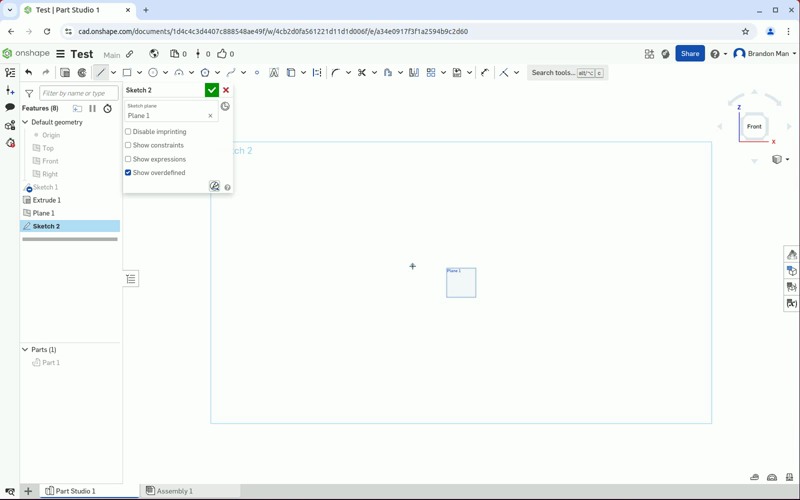
mouse_move(442, 265)
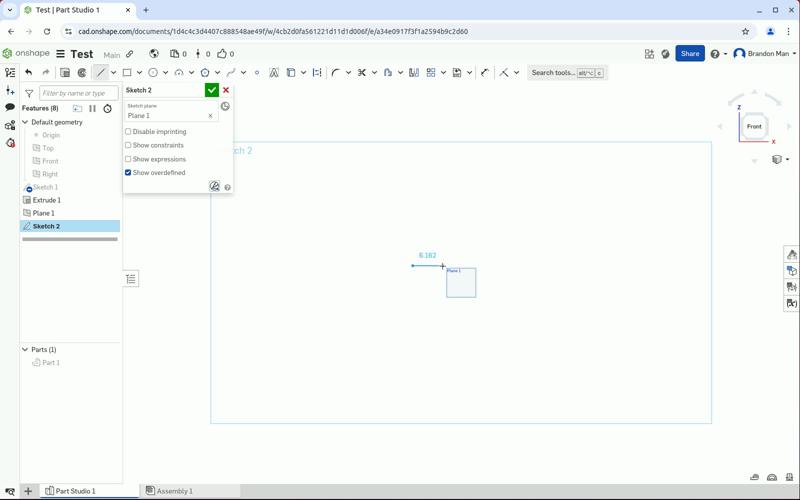
mouse_move(445, 265)
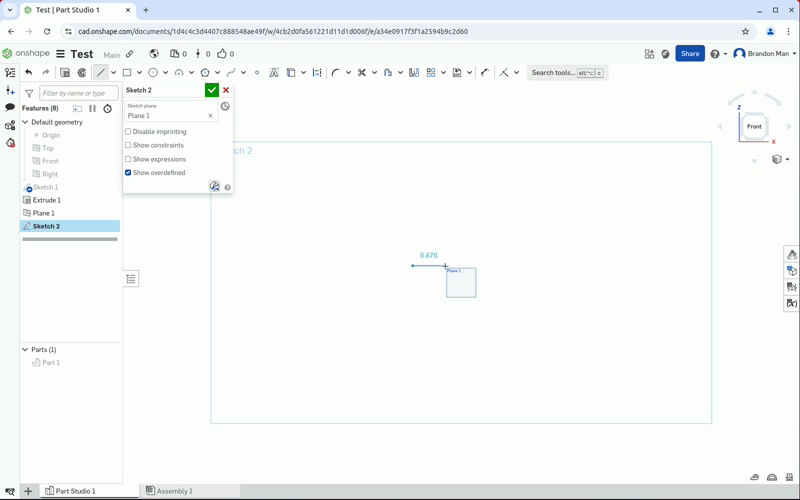
click(445, 265)
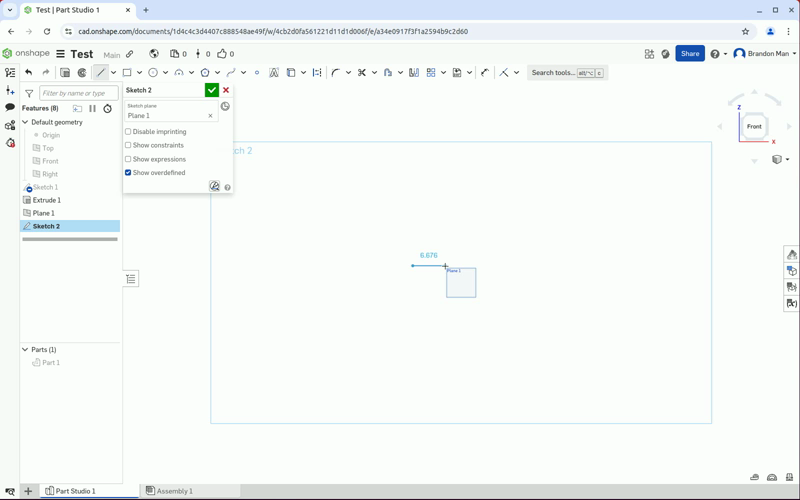
key_up(shift)
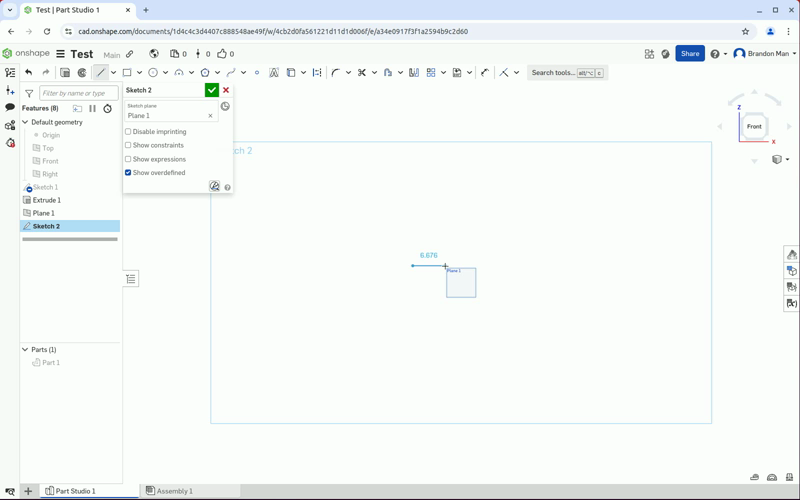
key_down(shift)
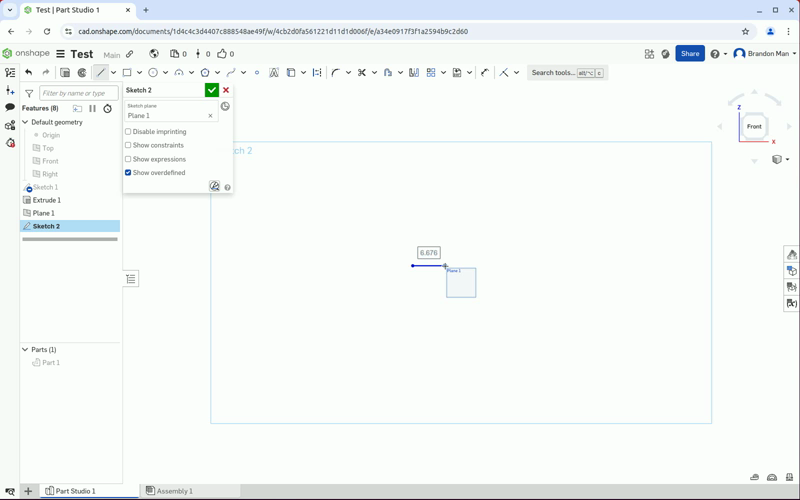
mouse_move(475, 265)
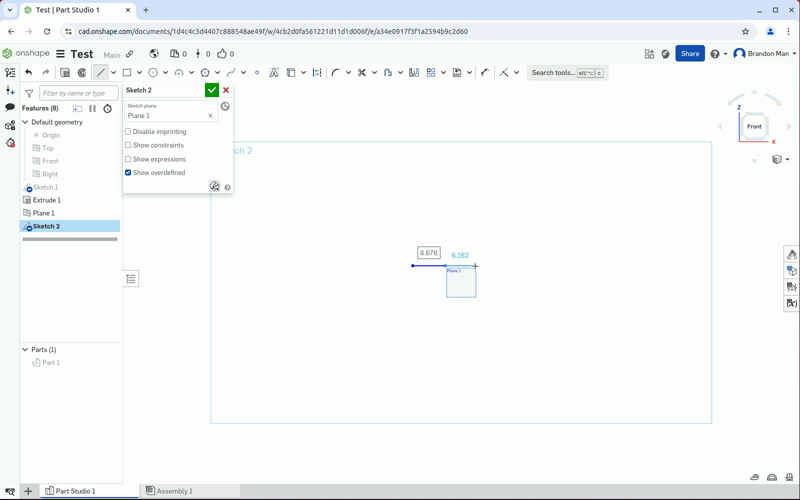
mouse_move(445, 232)
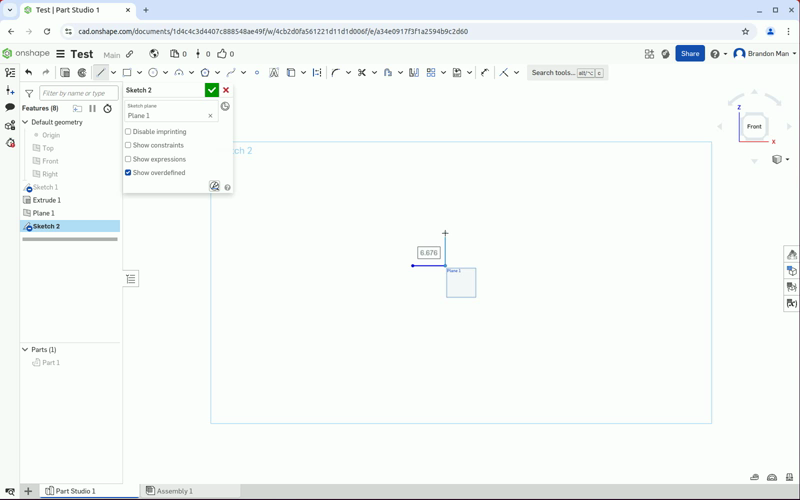
click(445, 232)
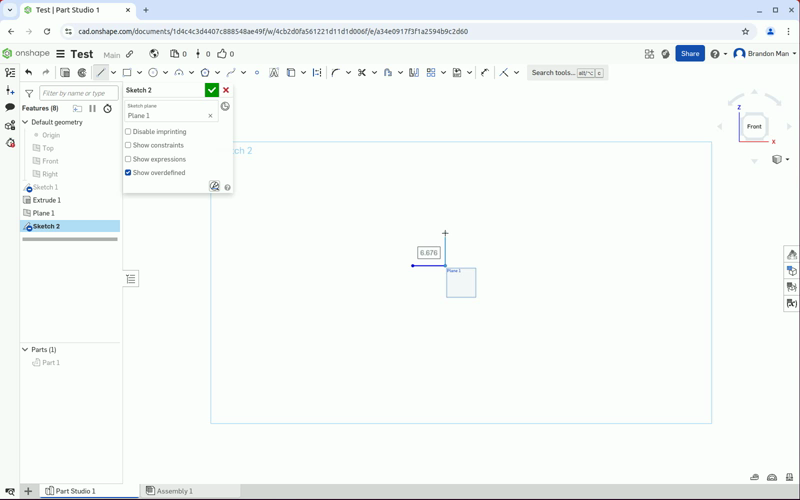
key_up(shift)
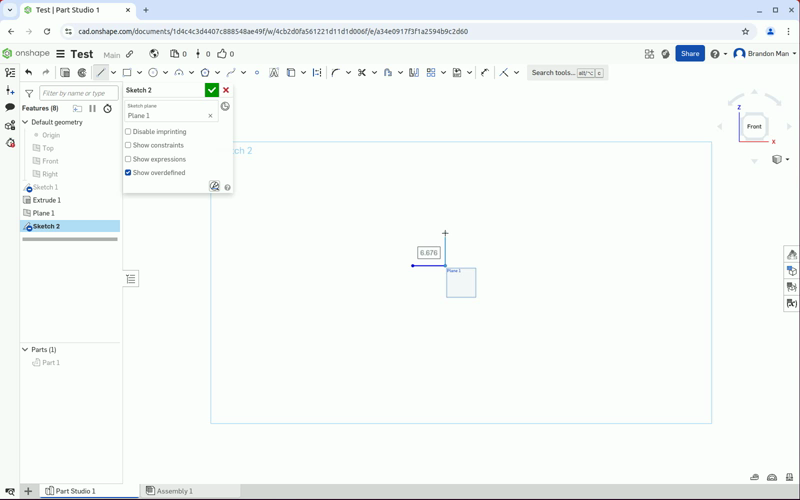
key_down(shift)
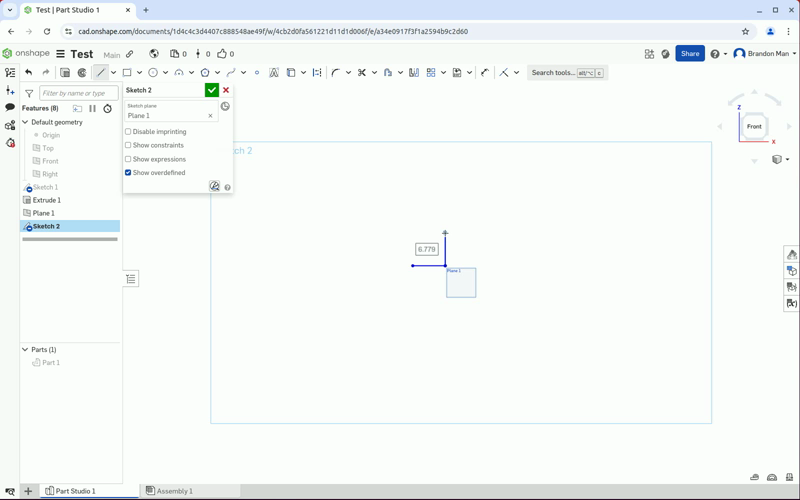
mouse_move(475, 232)
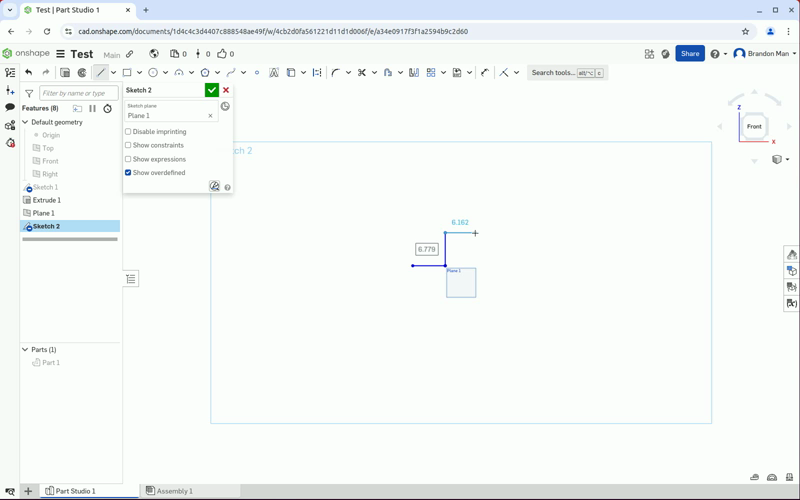
mouse_move(412, 232)
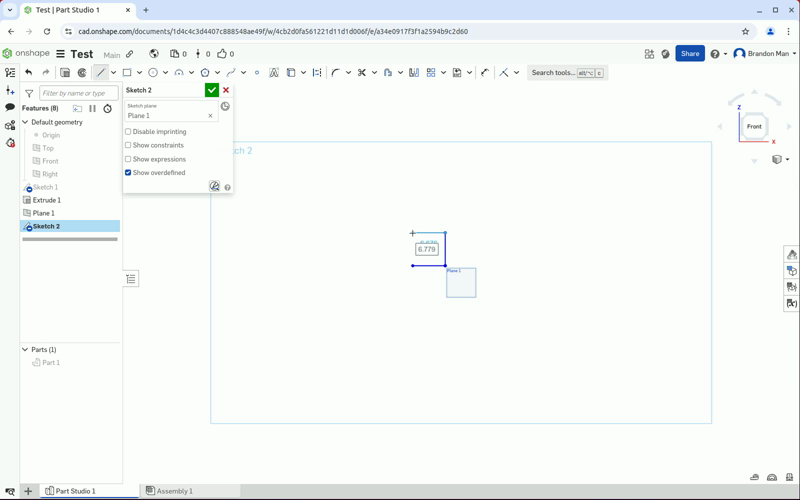
click(412, 232)
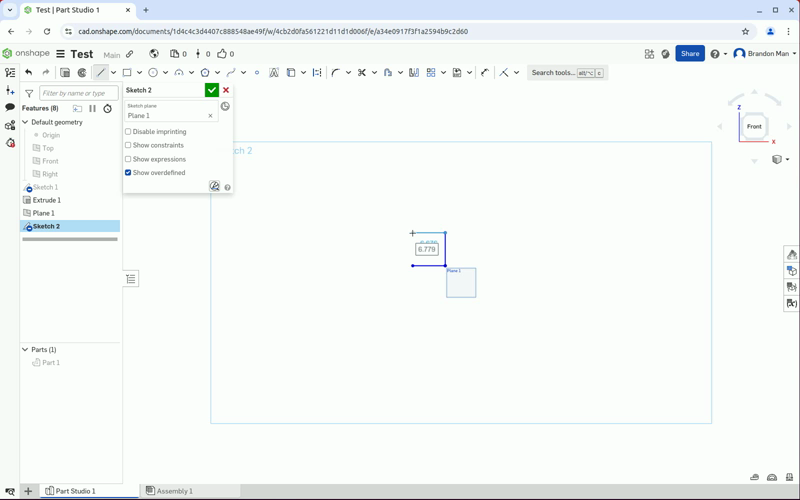
key_up(shift)
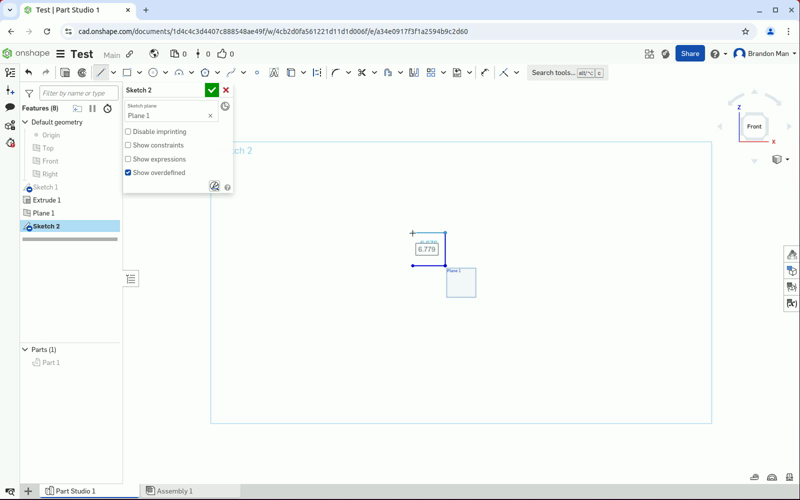
mouse_move(442, 232)
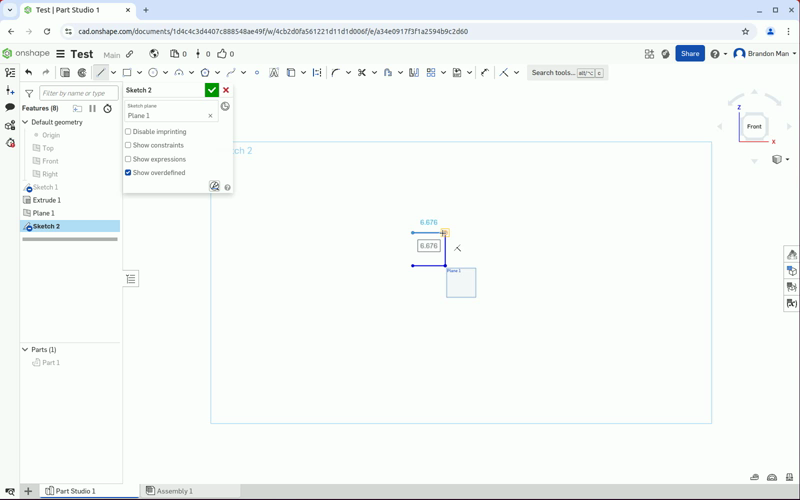
key_down(shift)
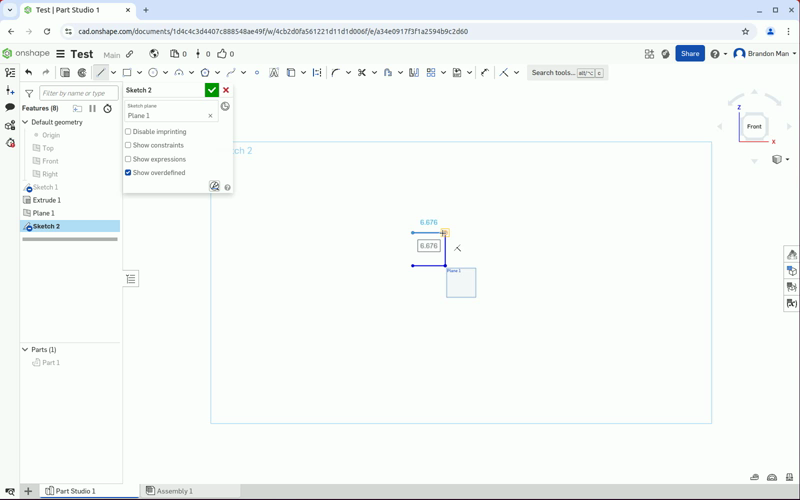
mouse_move(412, 265)
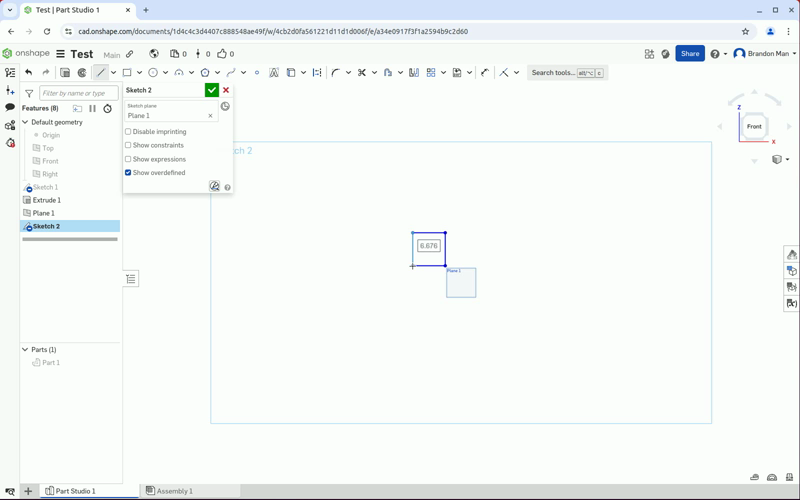
key_up(shift)
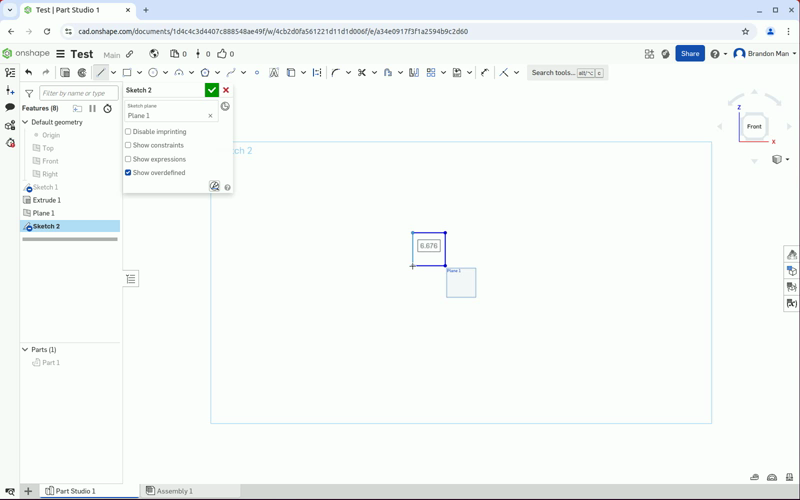
click(412, 265)
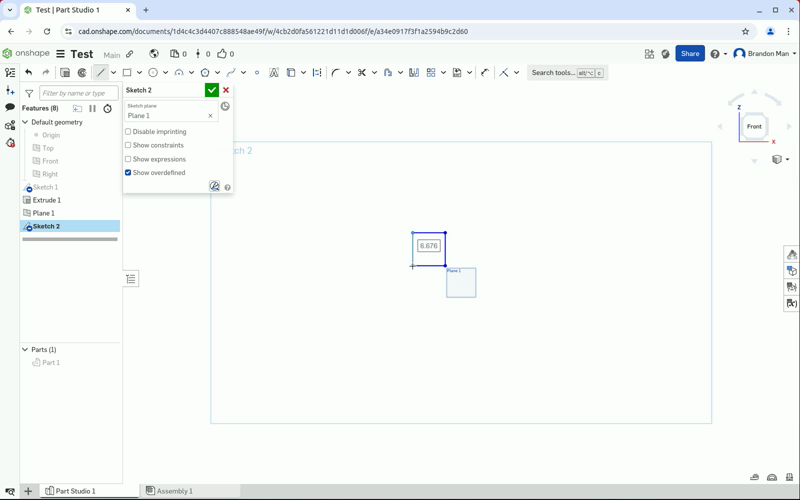
key(esc)
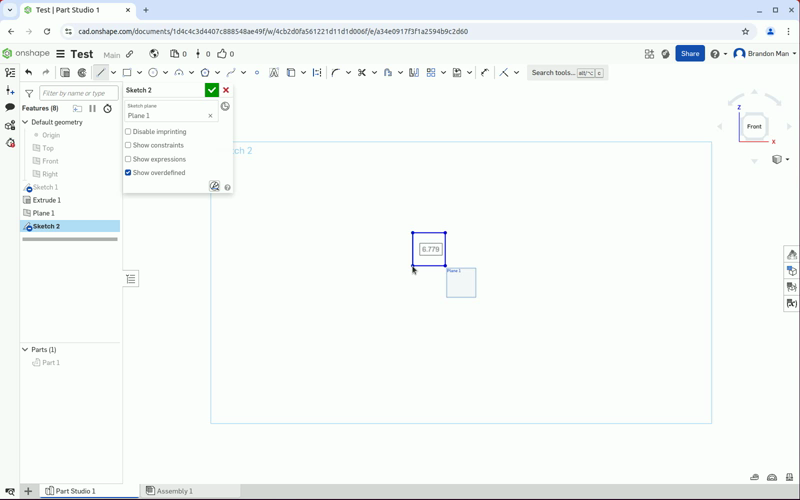
mouse_move(432, 245)
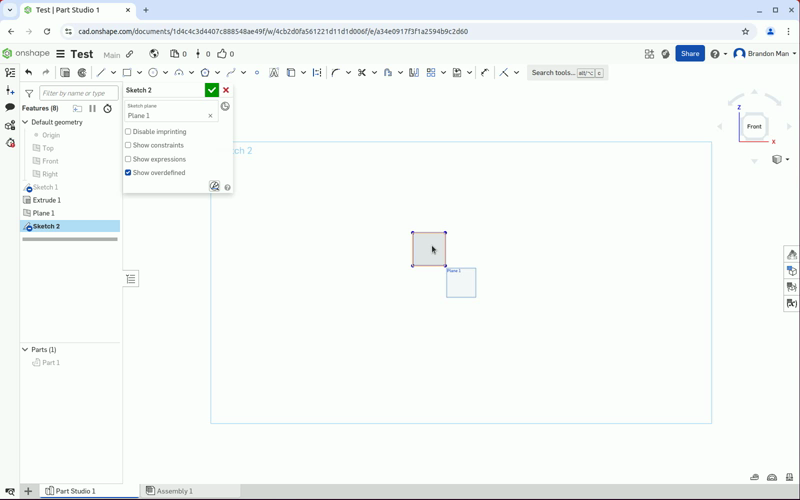
scroll(6)
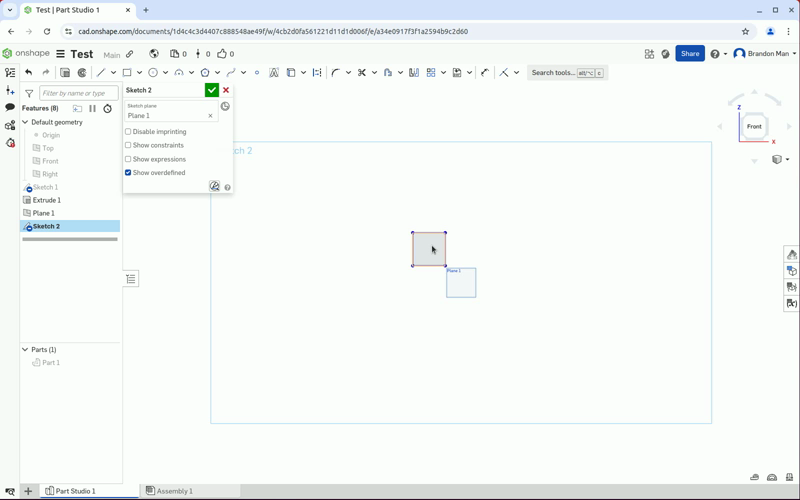
scroll(6)
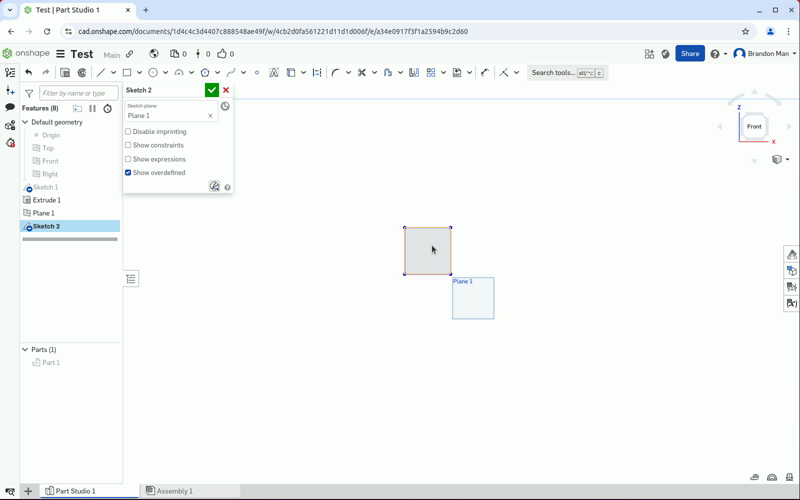
scroll(6)
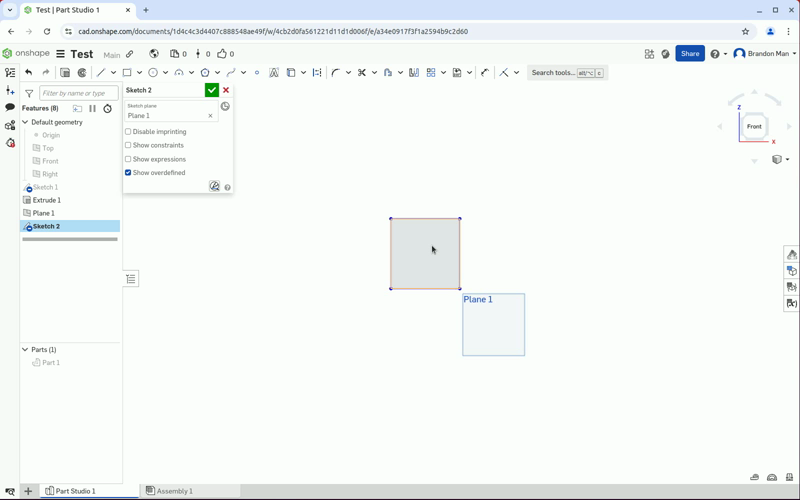
scroll(6)
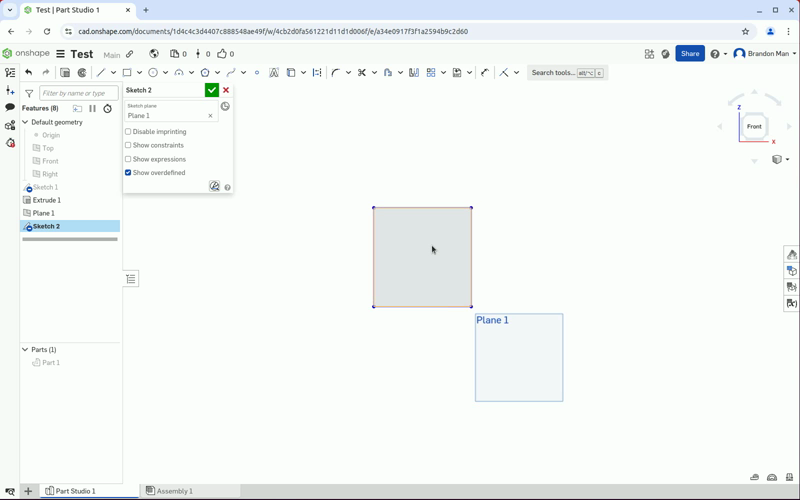
scroll(6)
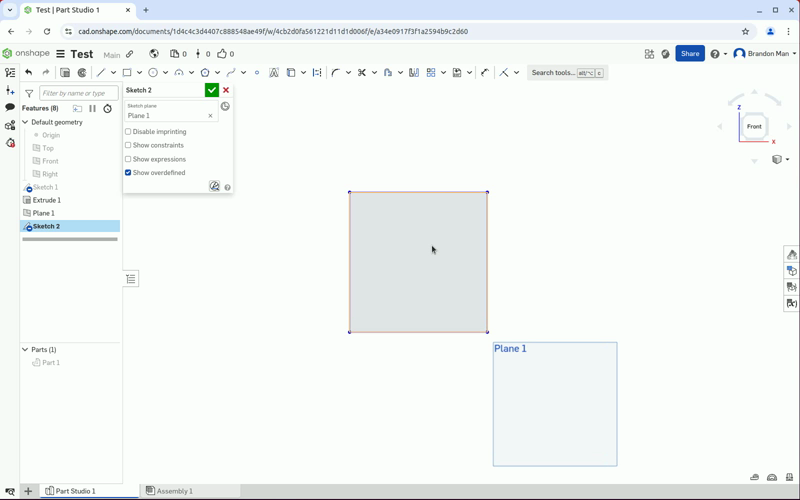
scroll(6)
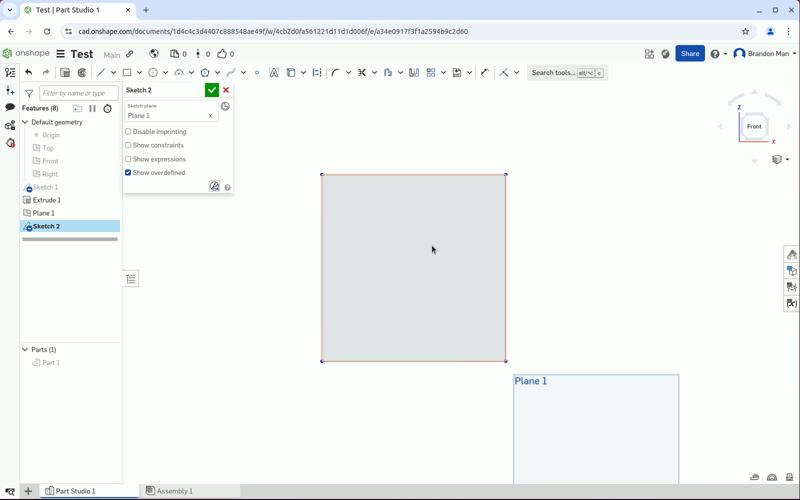
scroll(6)
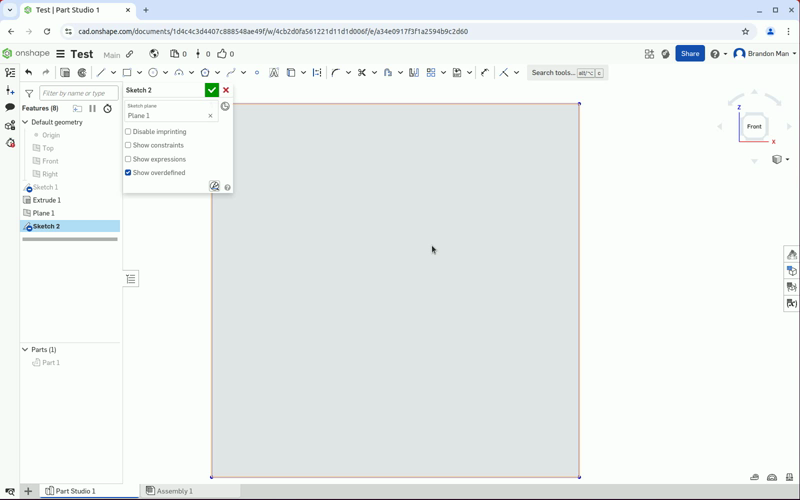
click(432, 245)
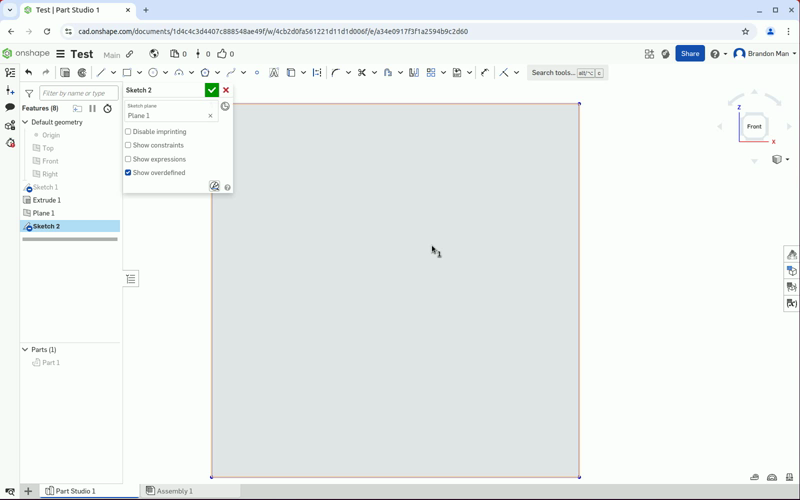
scroll(-6)
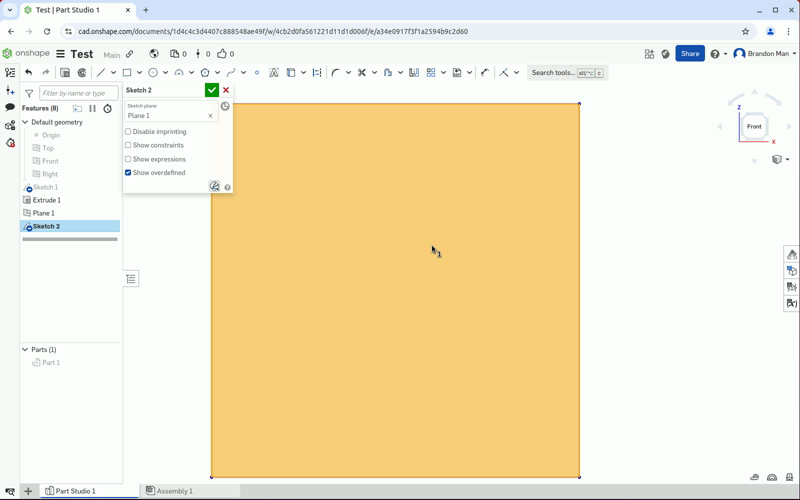
scroll(-6)
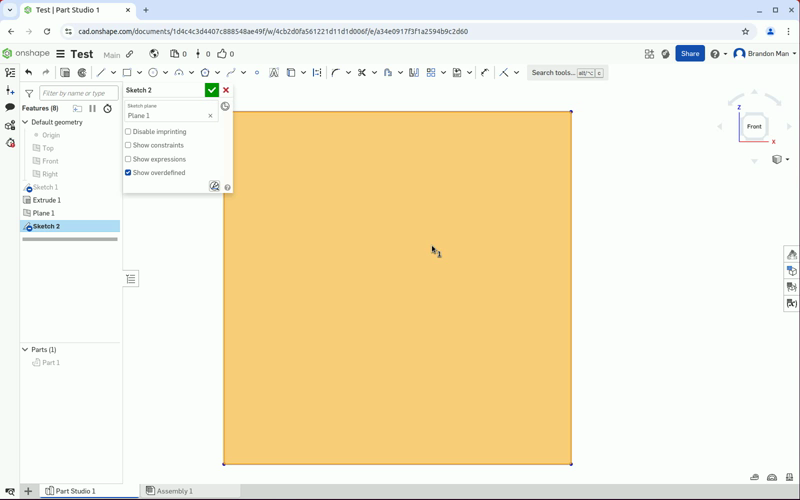
scroll(-6)
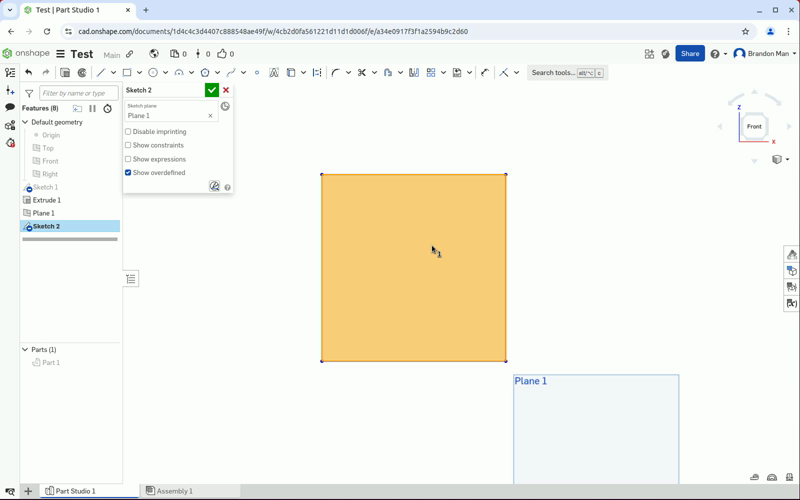
scroll(-6)
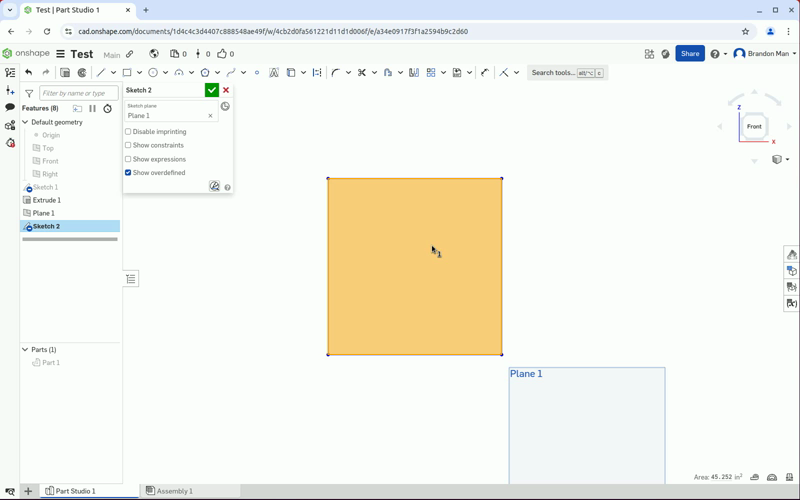
scroll(-6)
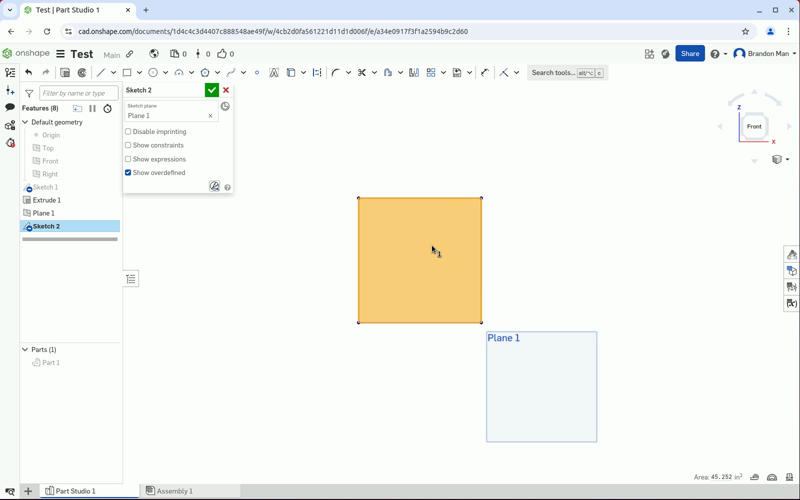
scroll(-6)
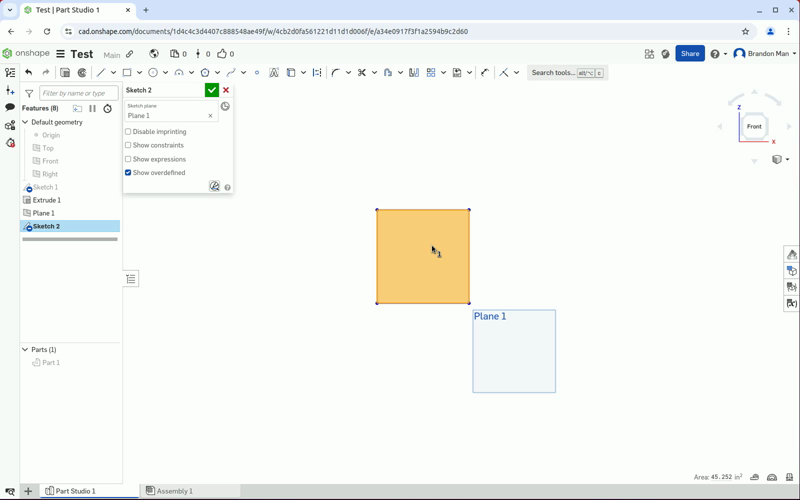
scroll(-6)
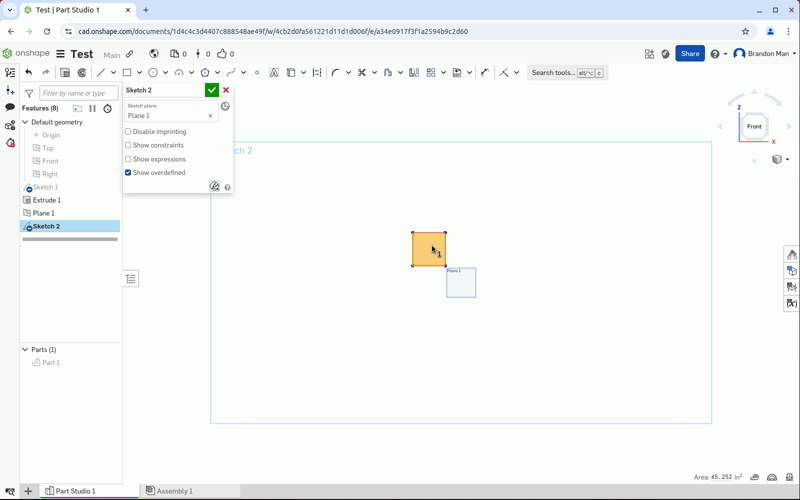
mouse_move(73, 352)
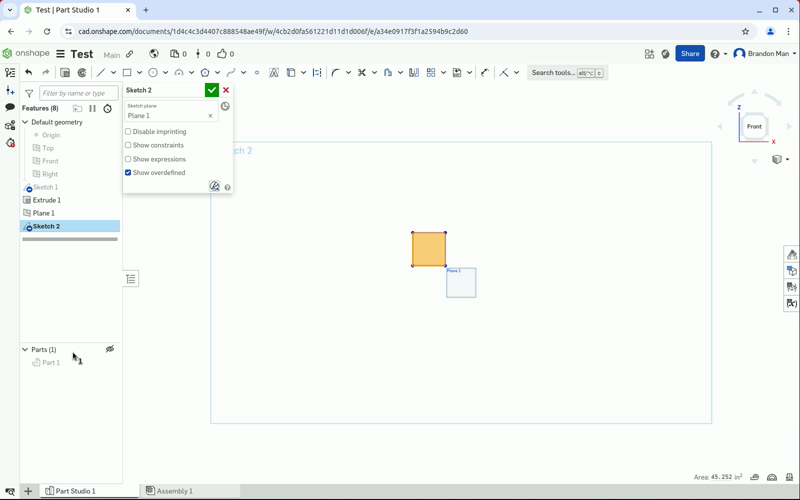
key(shift+y)
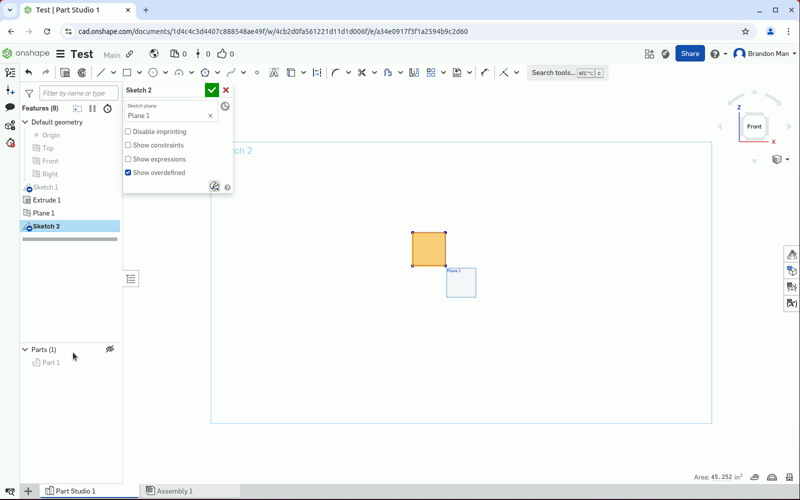
key(shift+e)
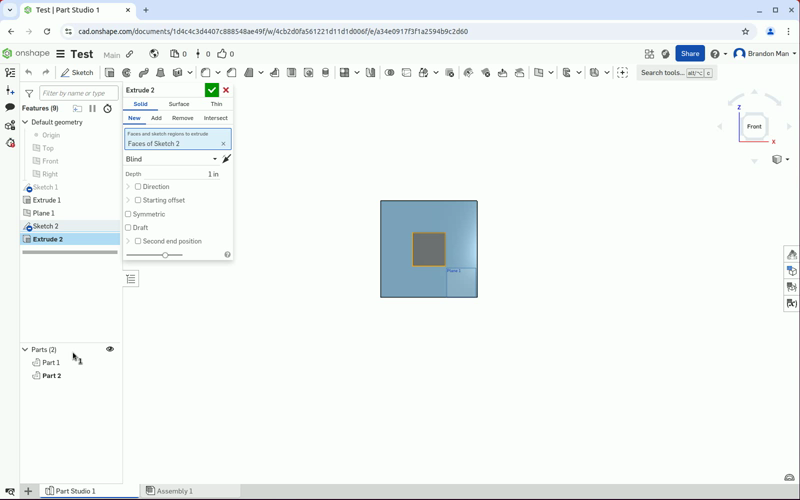
mouse_move(143, 106)
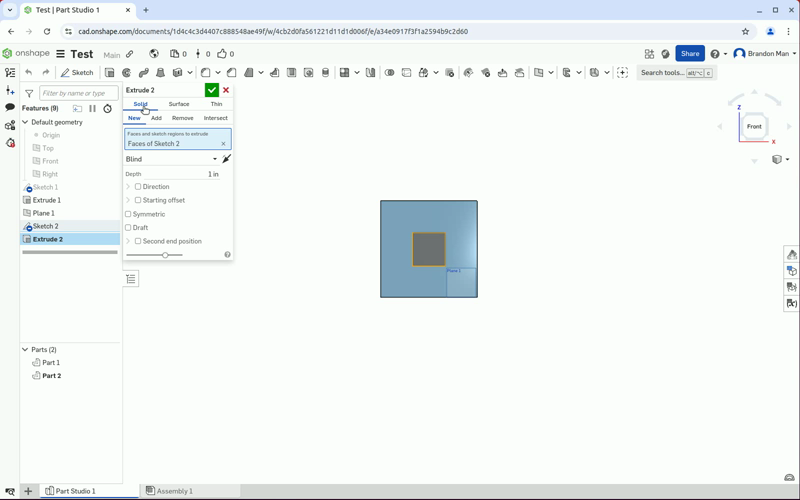
click(143, 106)
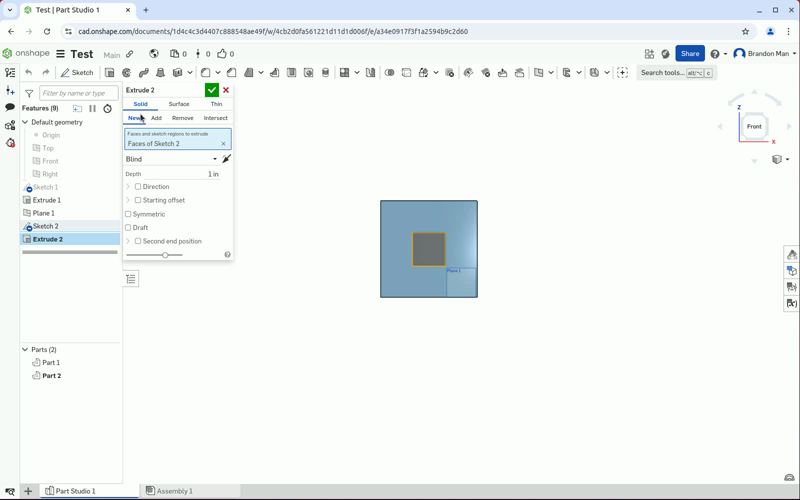
mouse_move(137, 120)
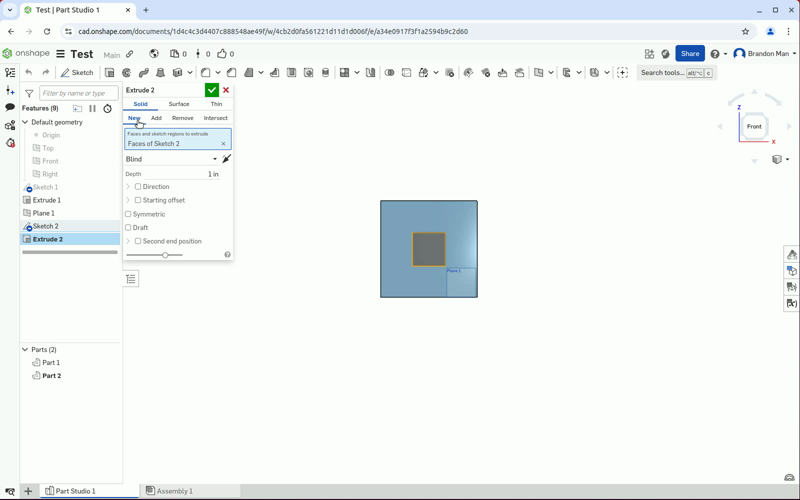
click(137, 120)
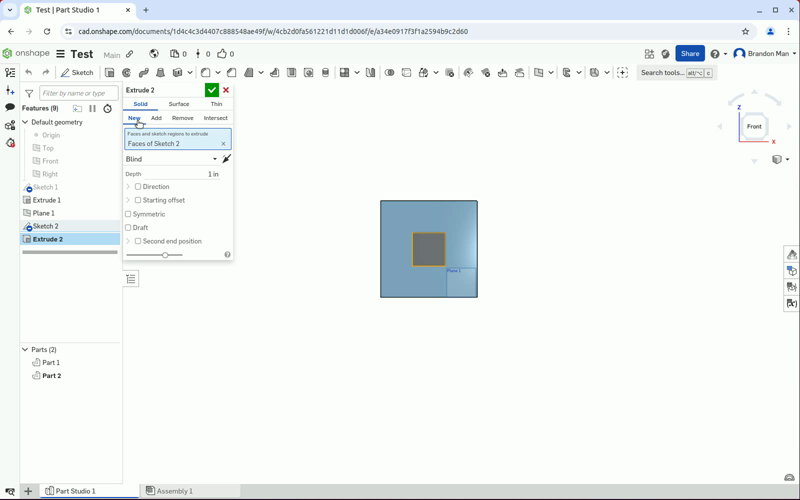
key(tab, 4)
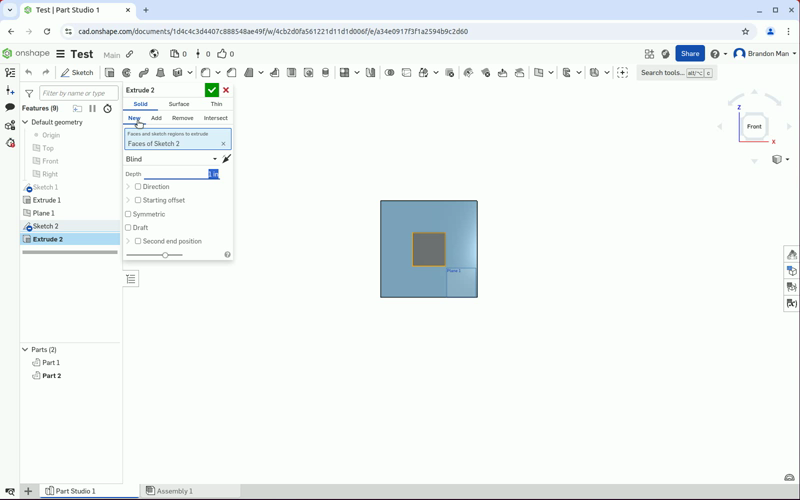
text(3.37)
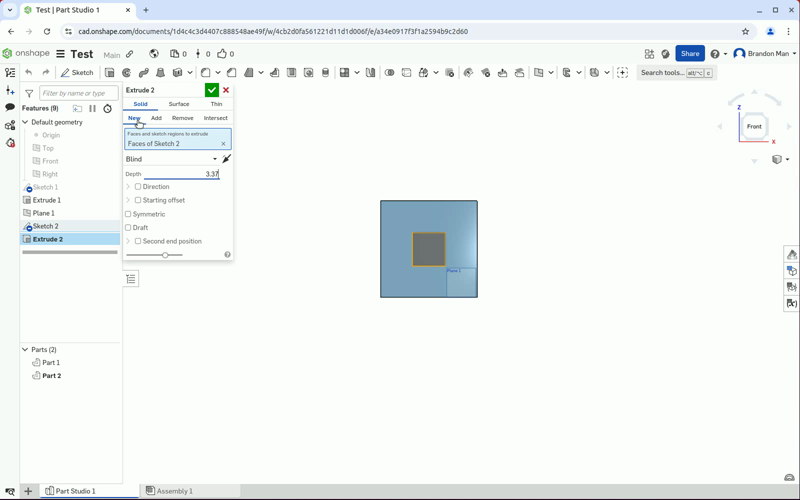
key(enter)
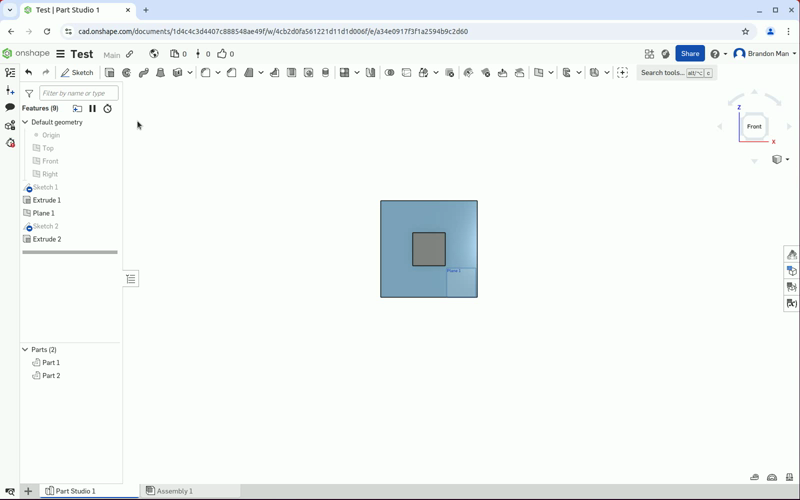
key(shift+h)
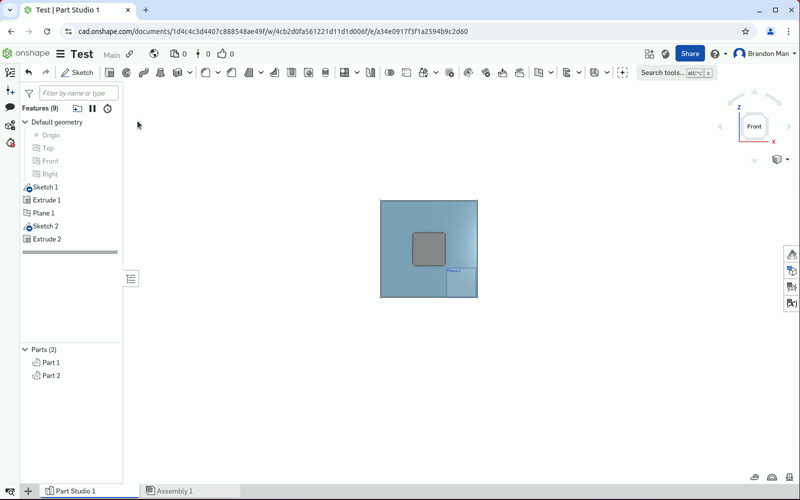
key(shift+h)
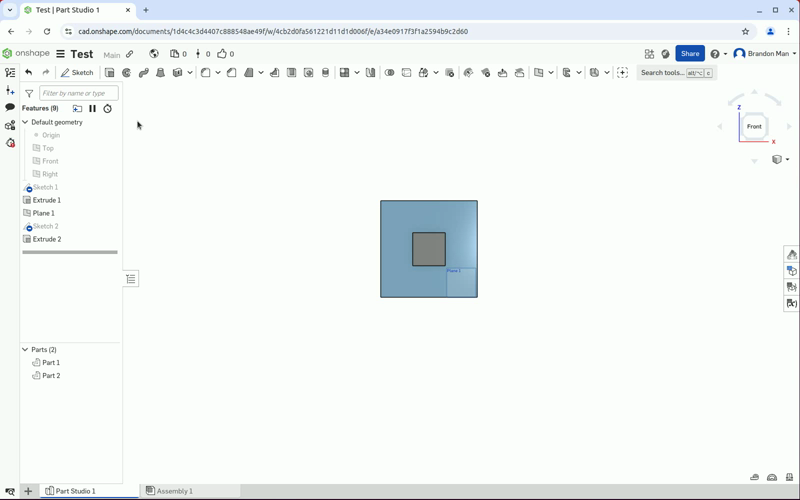
mouse_move(73, 189)
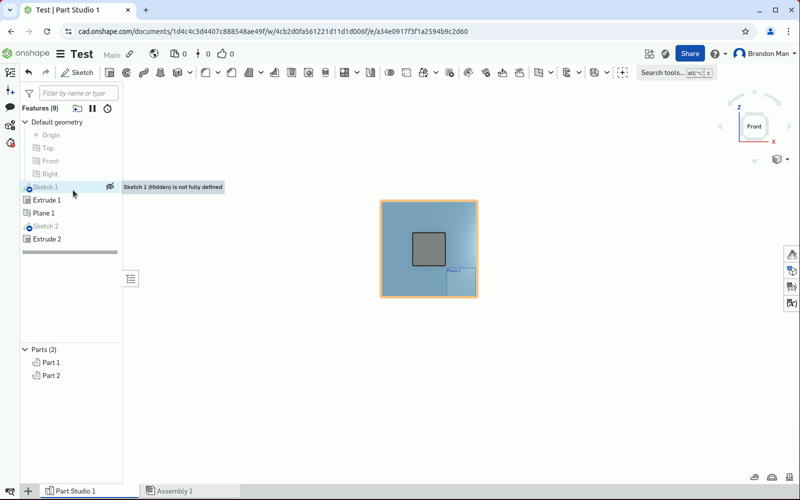
click(73, 189)
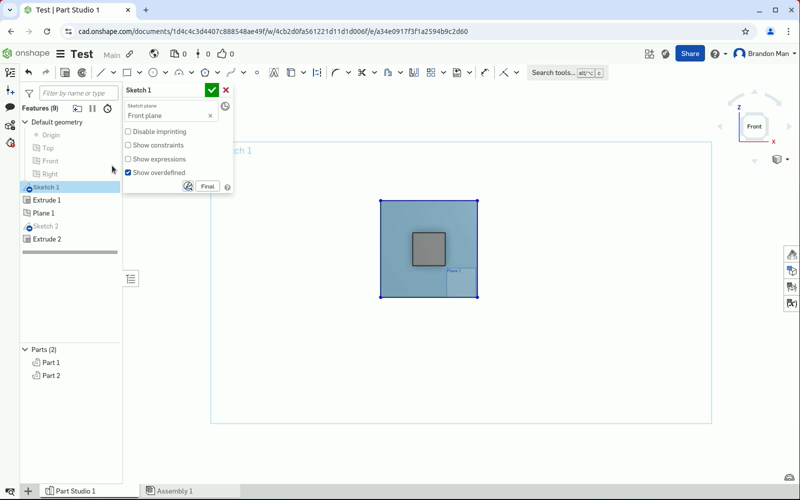
mouse_move(229, 92)
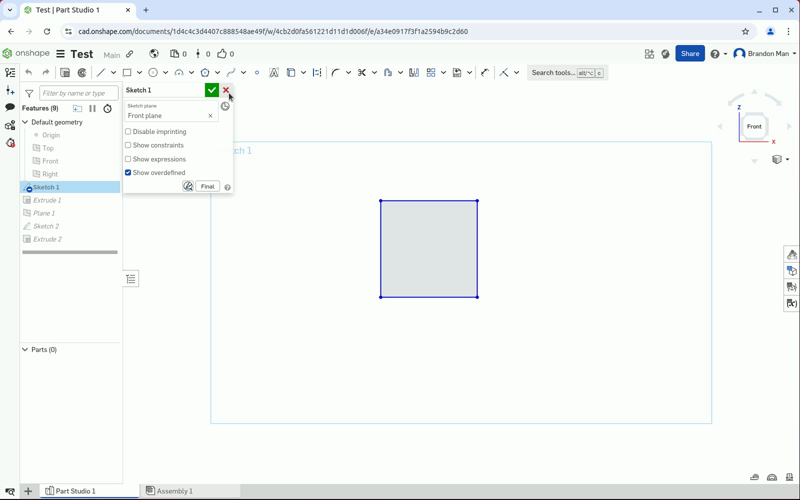
click(229, 92)
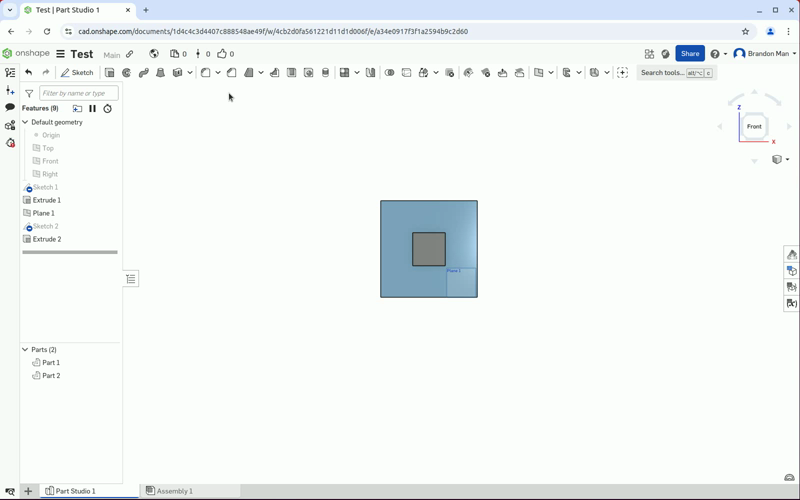
mouse_move(73, 352)
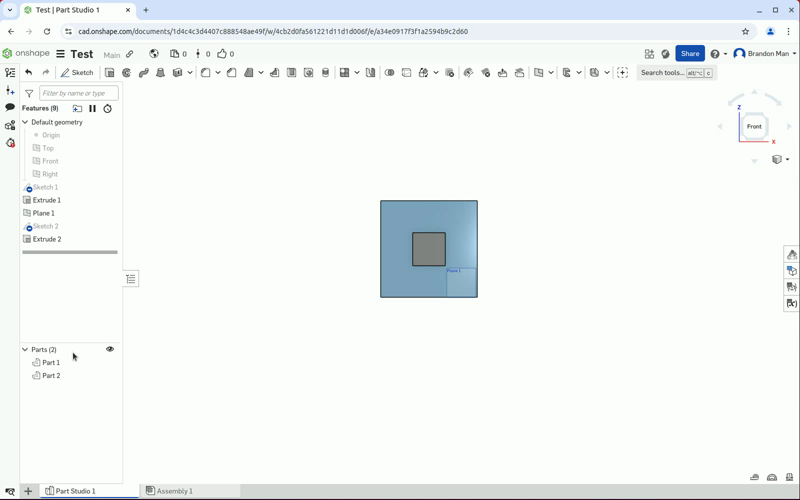
key(y)
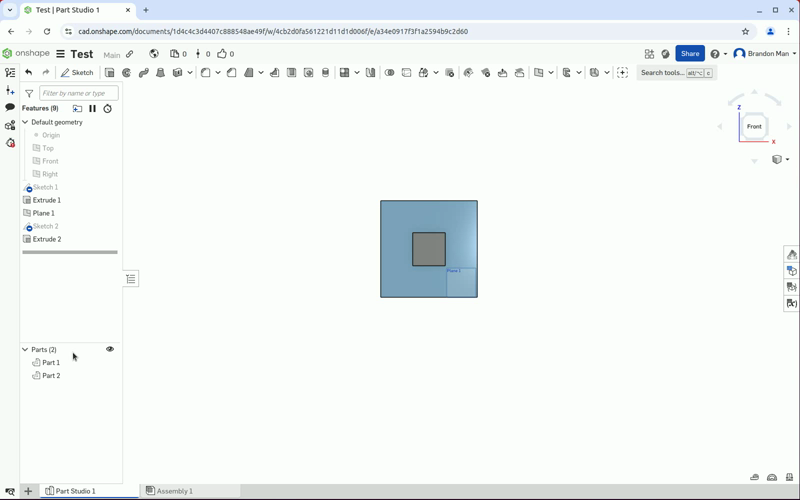
key(shift+p)
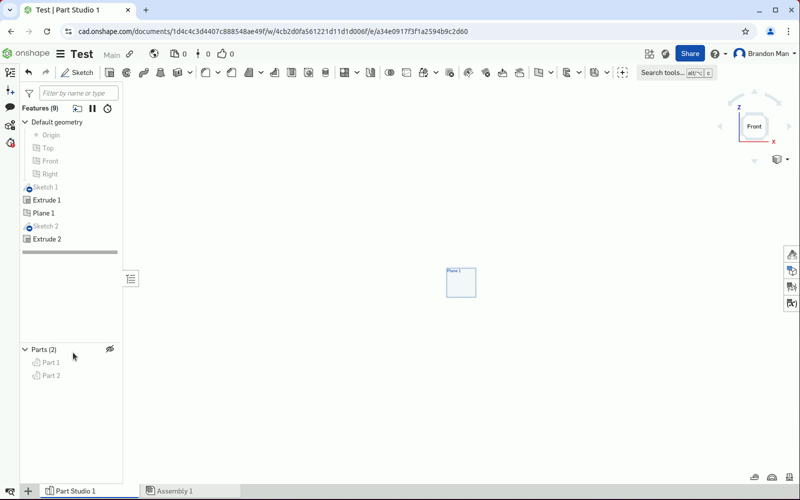
key(space)
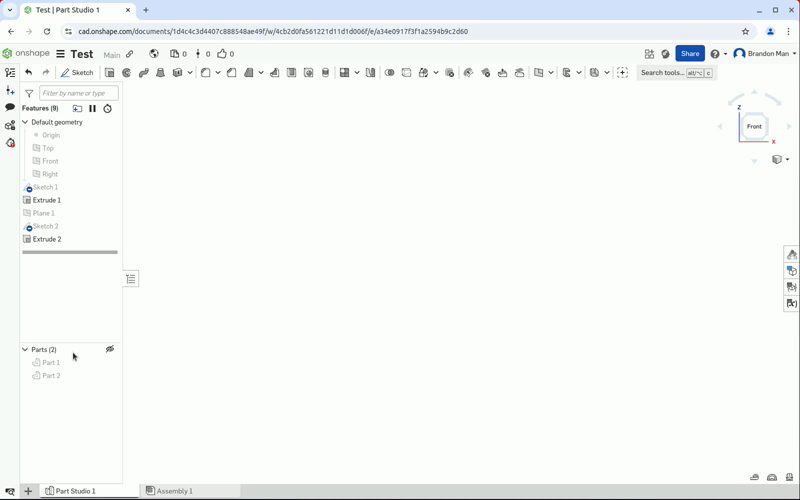
key_down(shift)
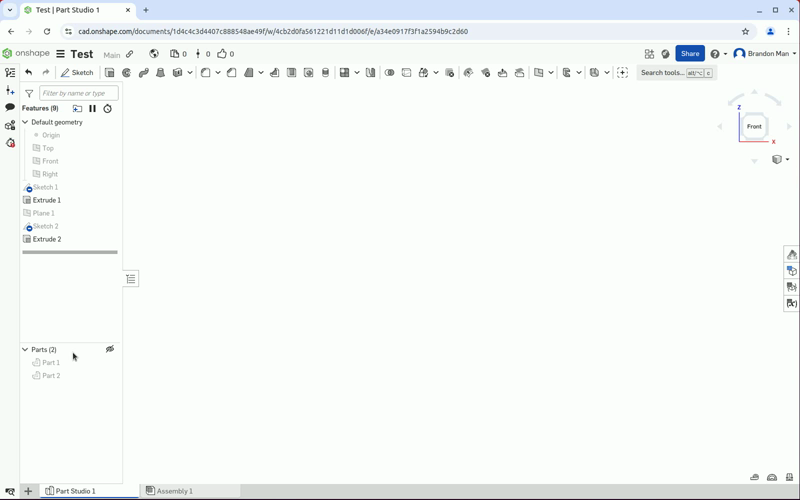
key(left)
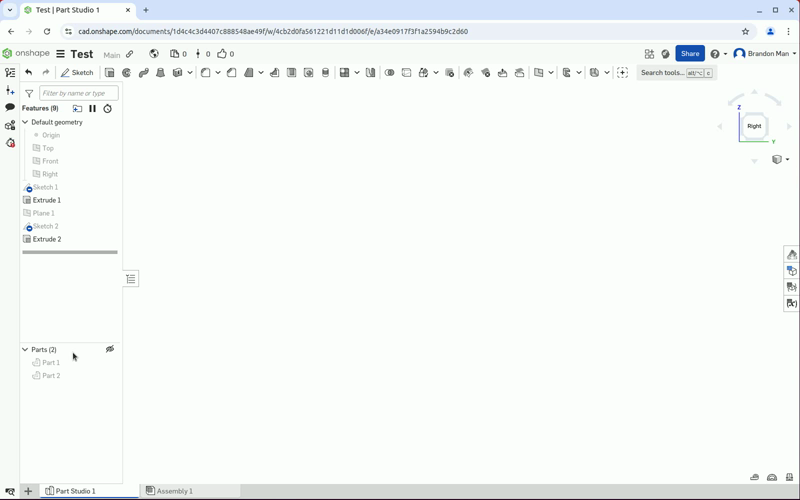
key_up(shift)
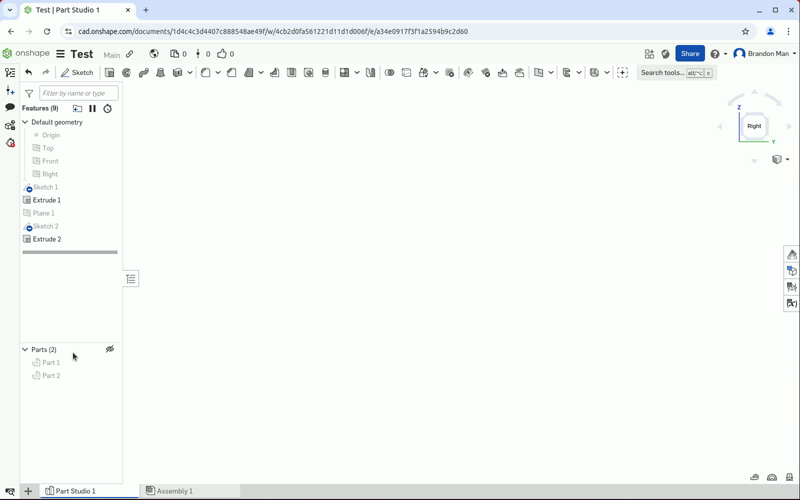
mouse_move(73, 352)
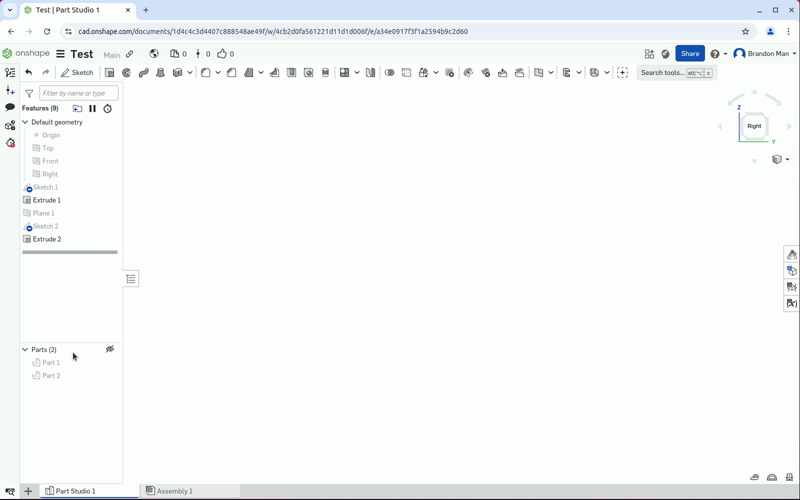
key(shift+y)
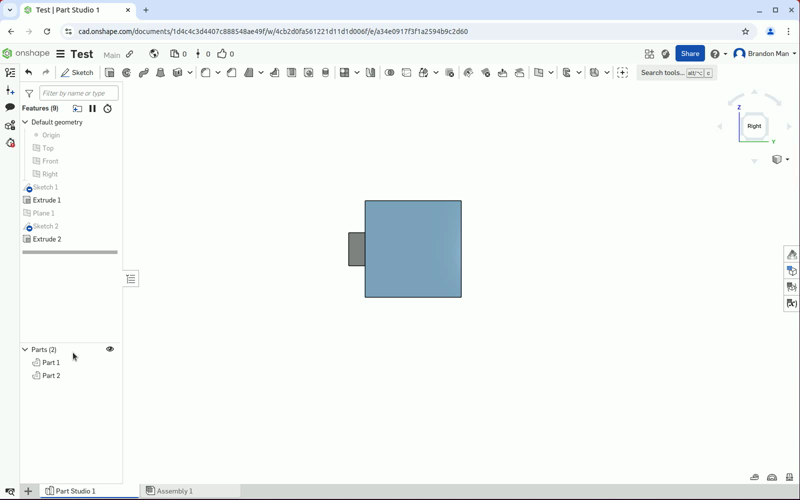
mouse_move(541, 75)
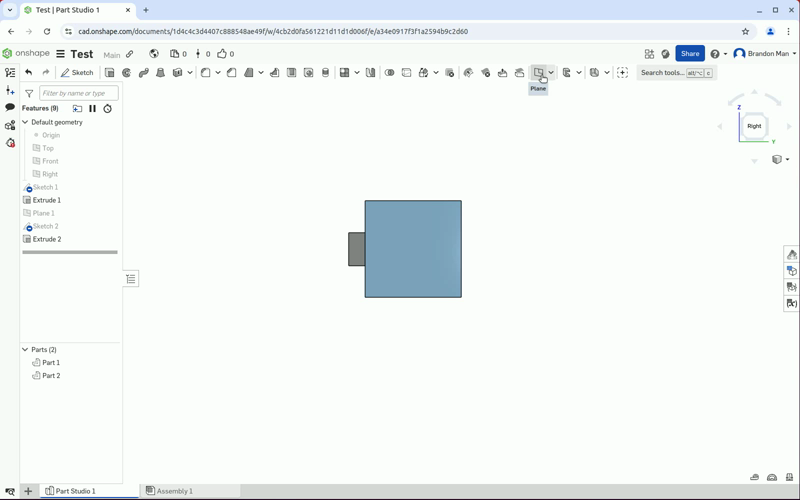
click(541, 75)
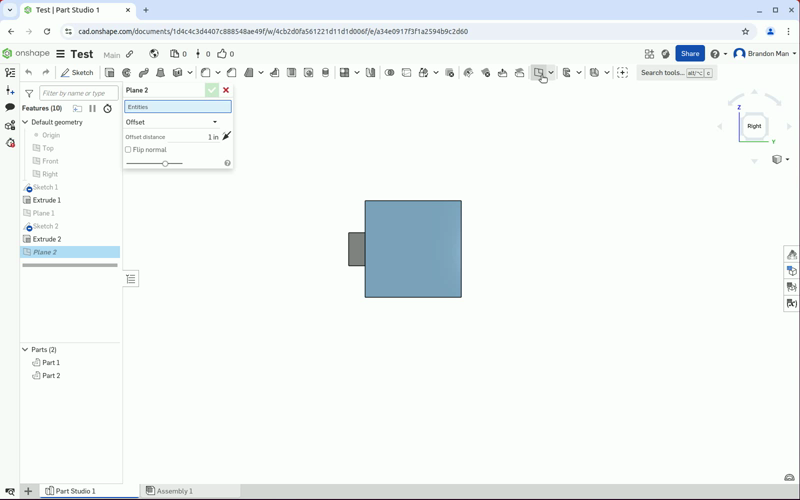
mouse_move(73, 176)
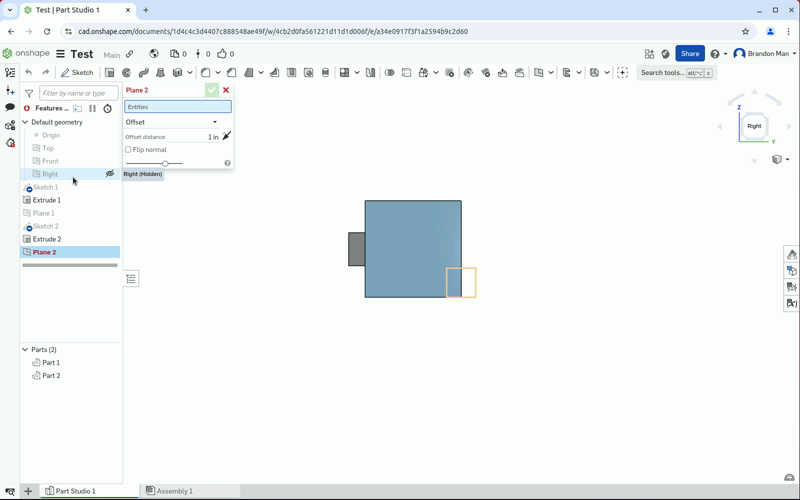
click(73, 176)
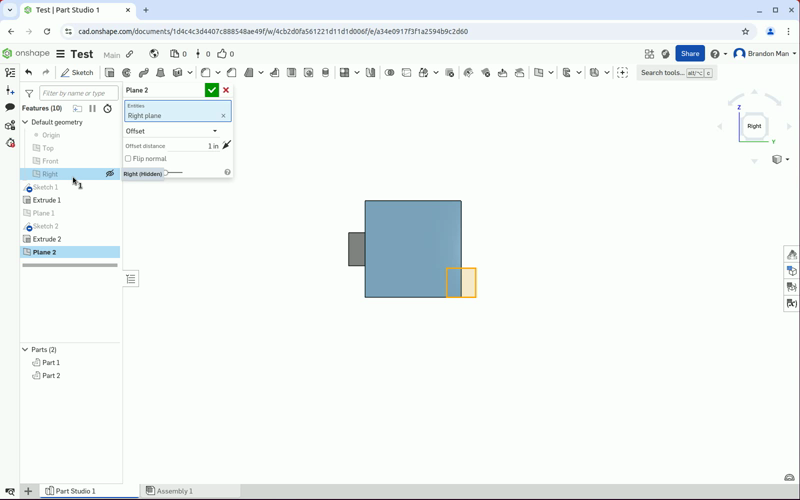
key(tab, 2)
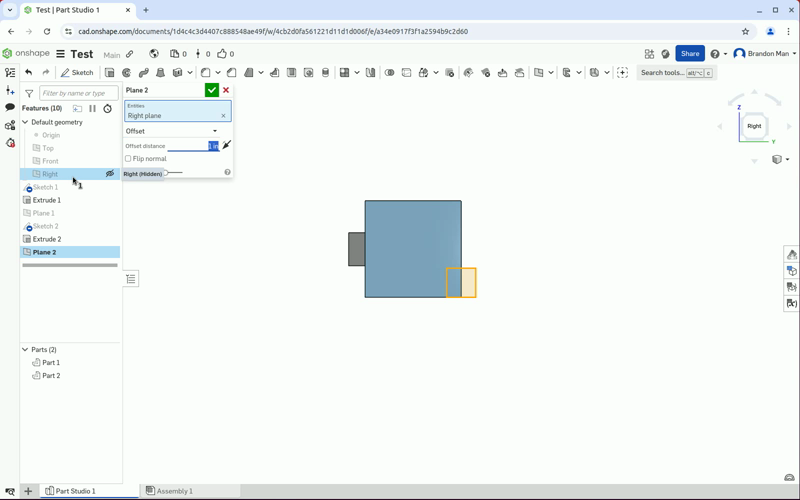
text(3.358)
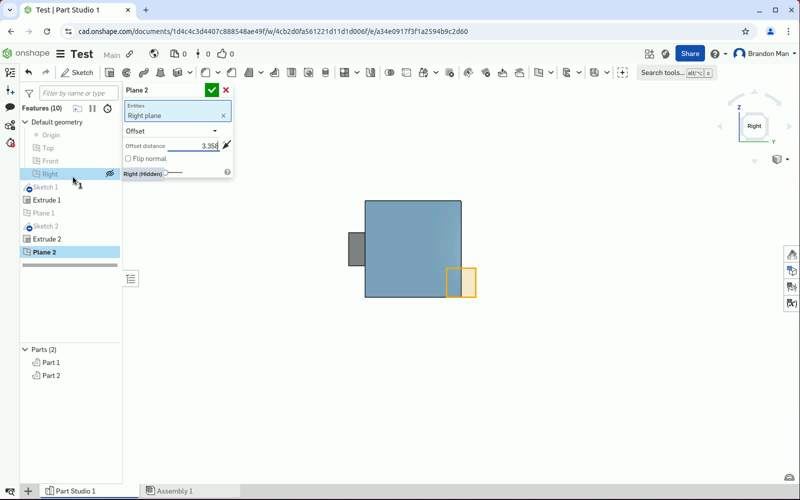
key(enter, 2)
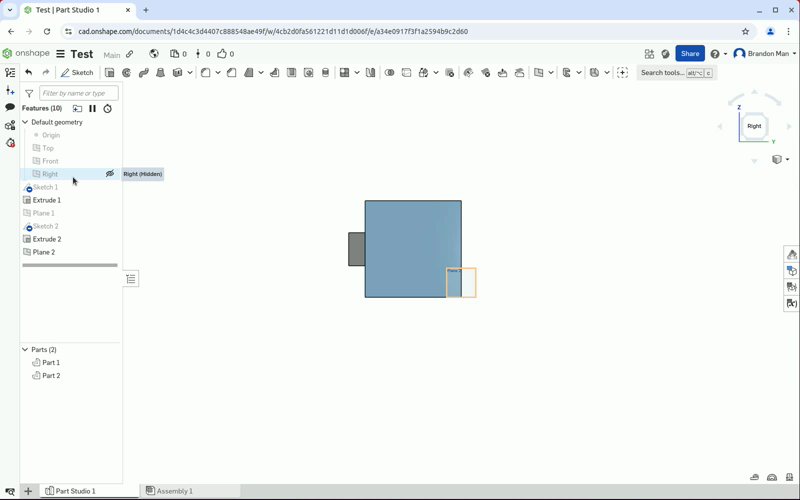
key(shift+s)
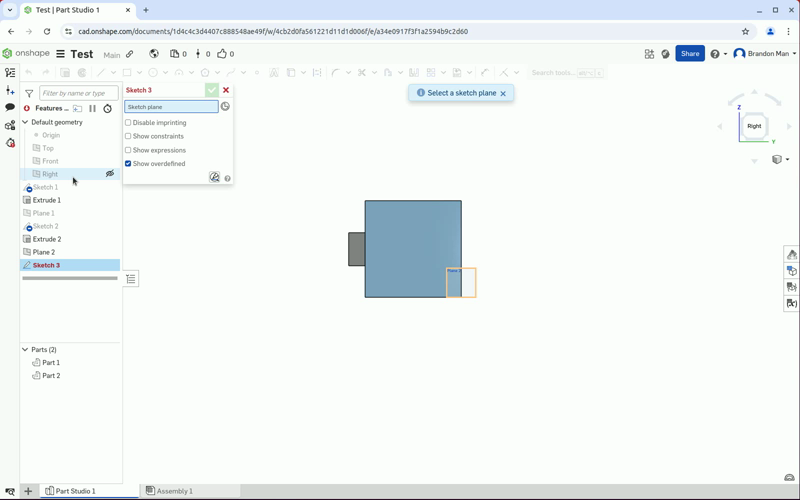
mouse_move(73, 254)
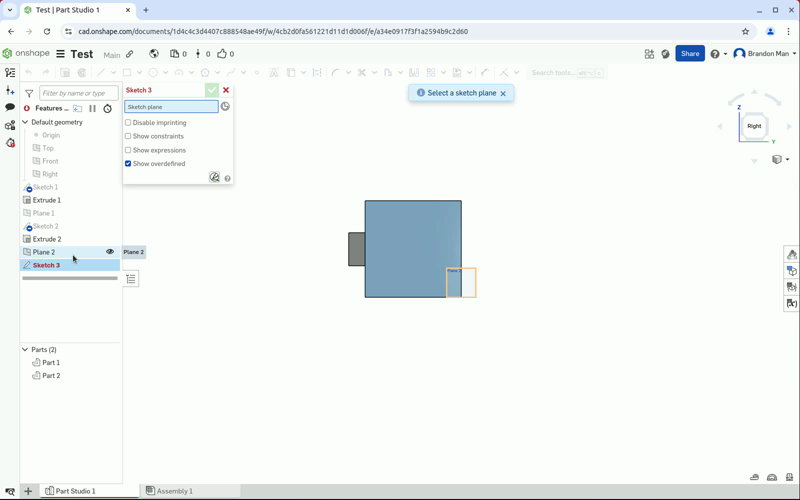
click(73, 254)
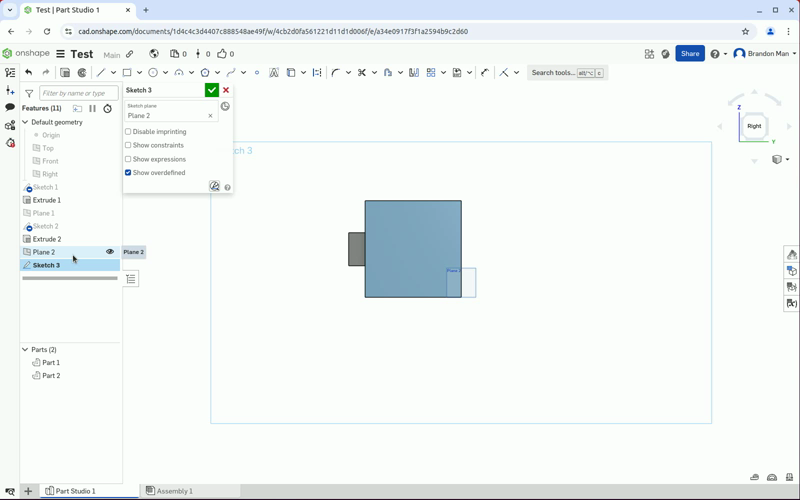
mouse_move(73, 352)
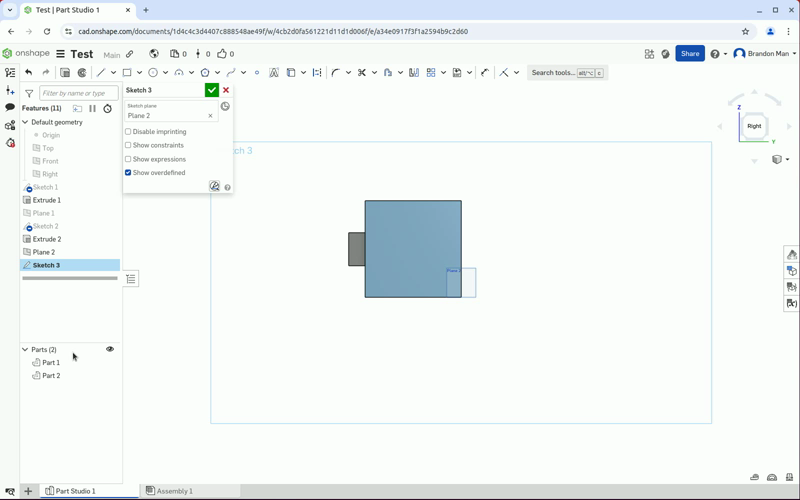
key(y)
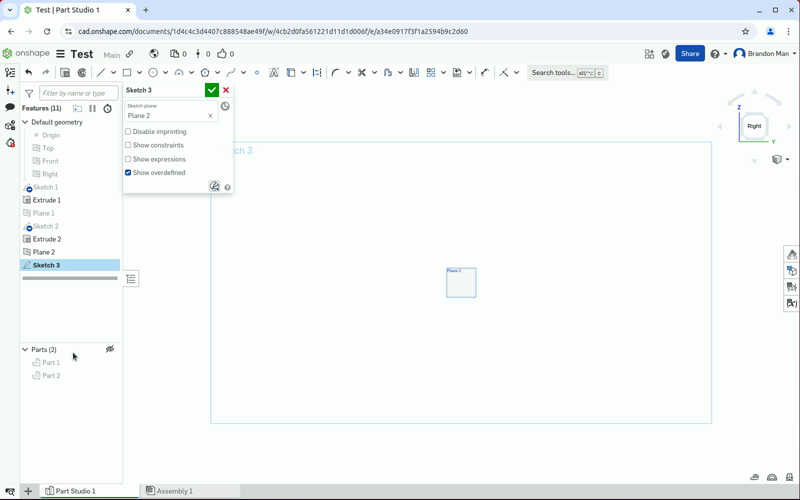
key(c)
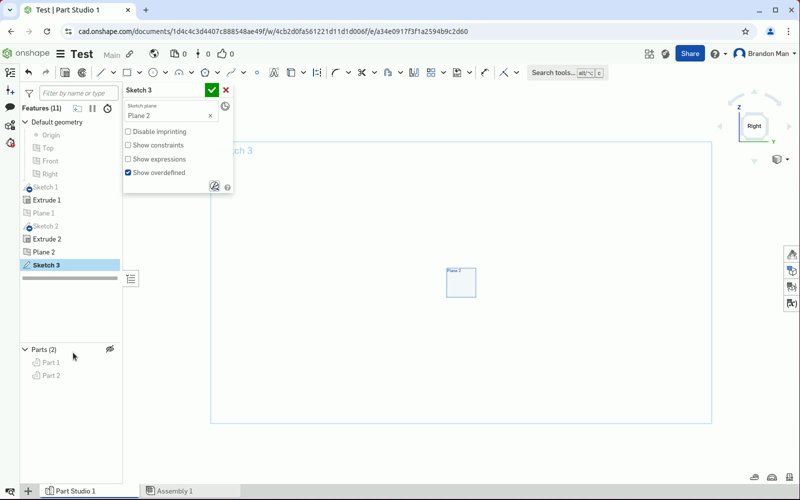
key_down(shift)
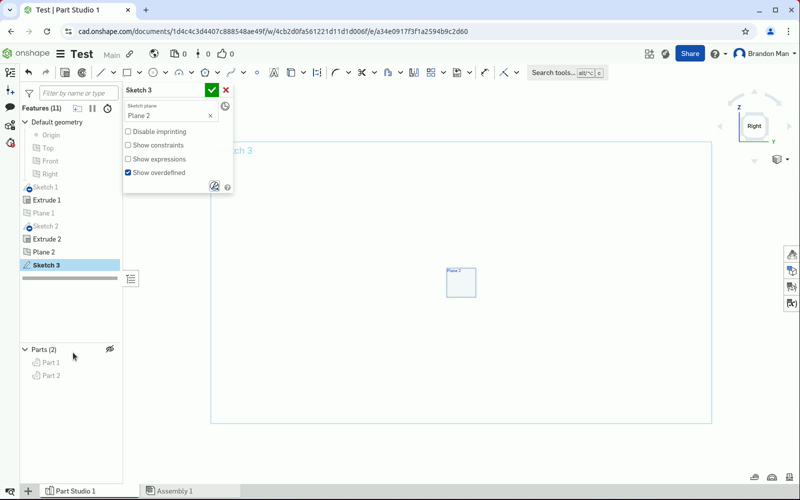
mouse_move(412, 234)
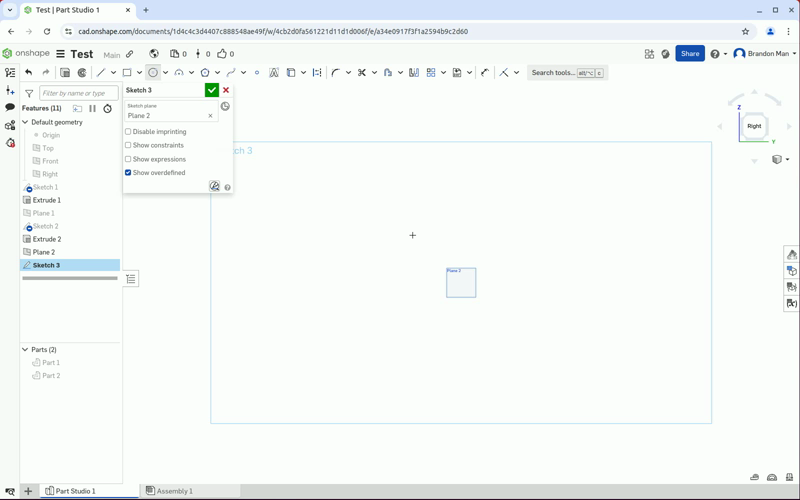
click(412, 234)
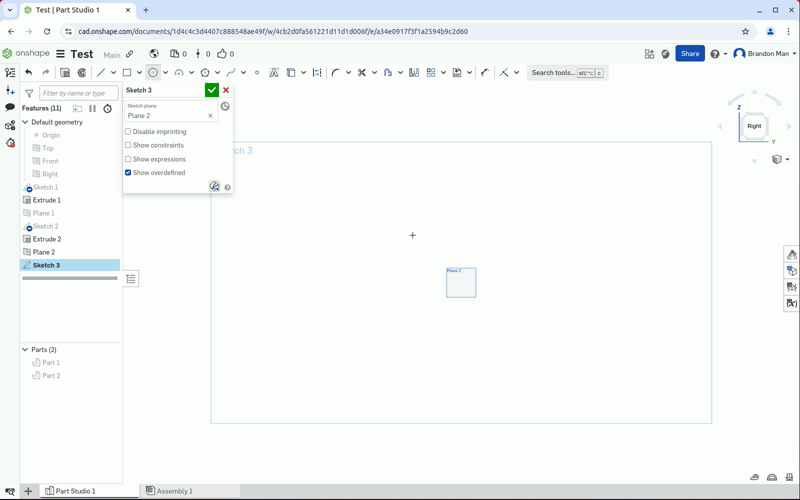
key_up(shift)
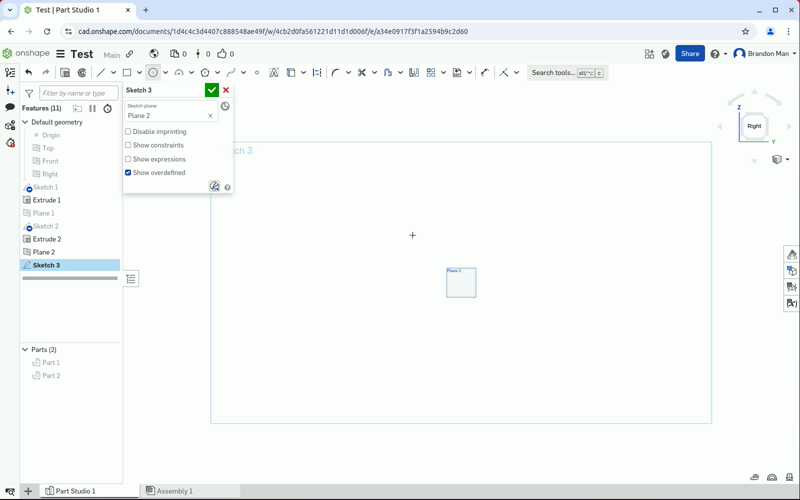
mouse_move(429, 234)
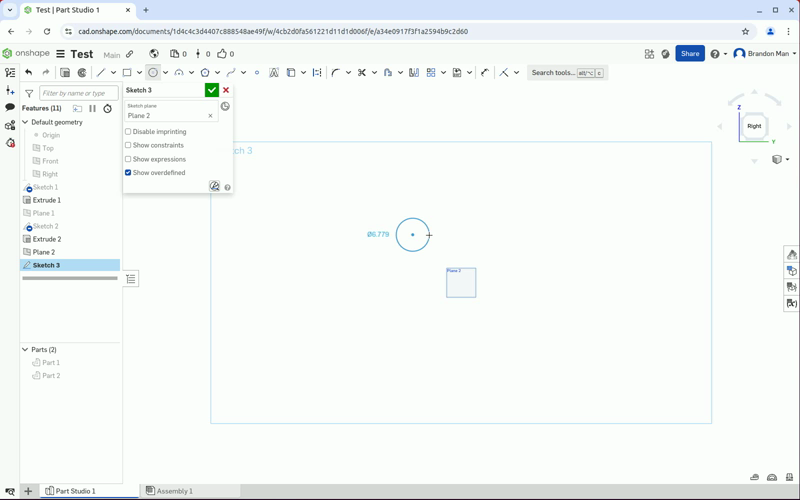
click(429, 234)
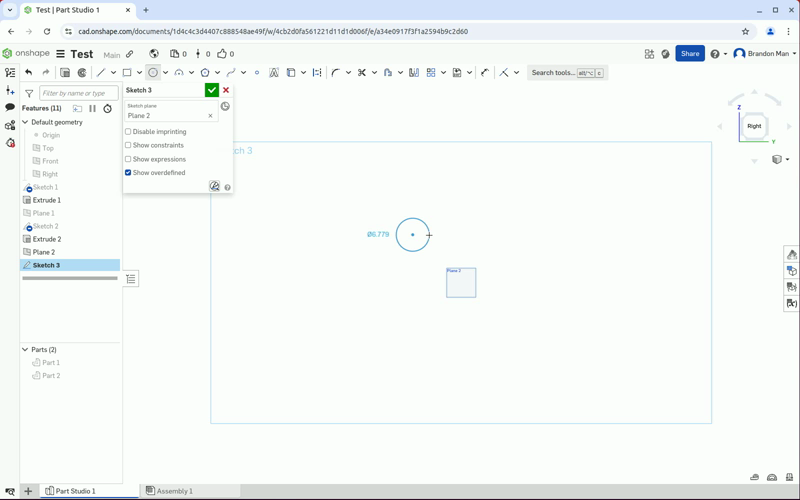
key(esc)
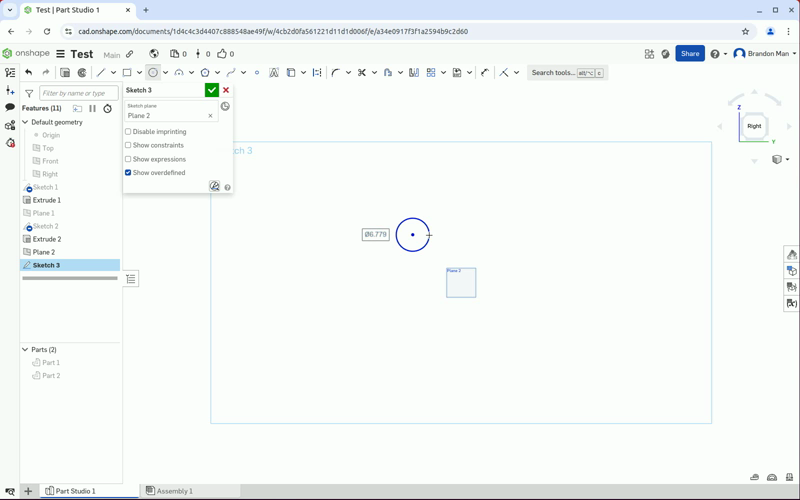
mouse_move(402, 238)
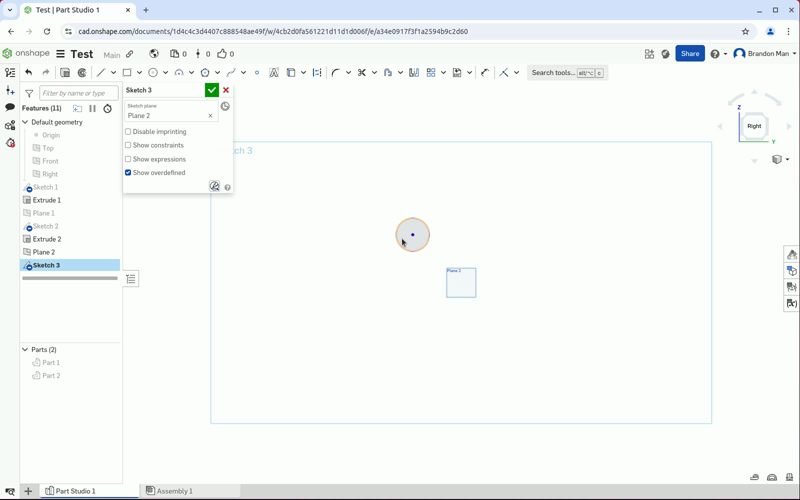
scroll(6)
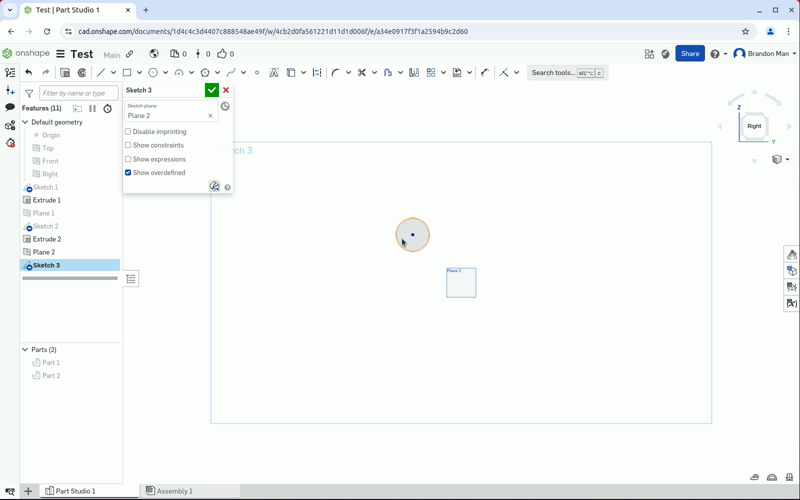
scroll(6)
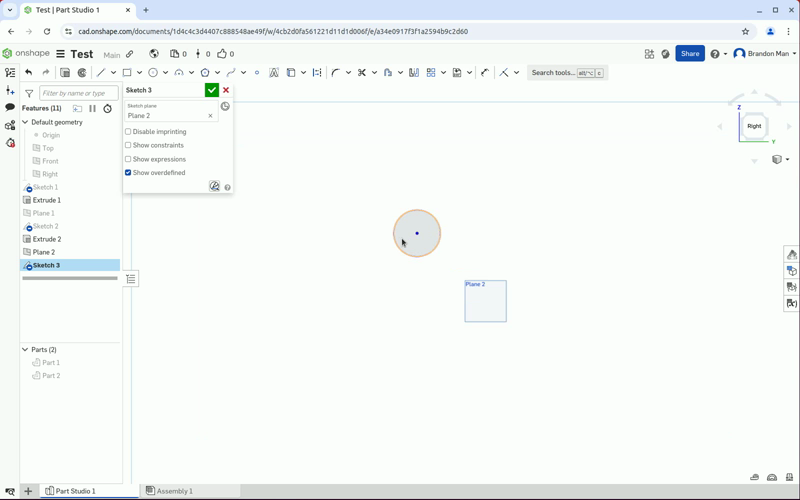
scroll(6)
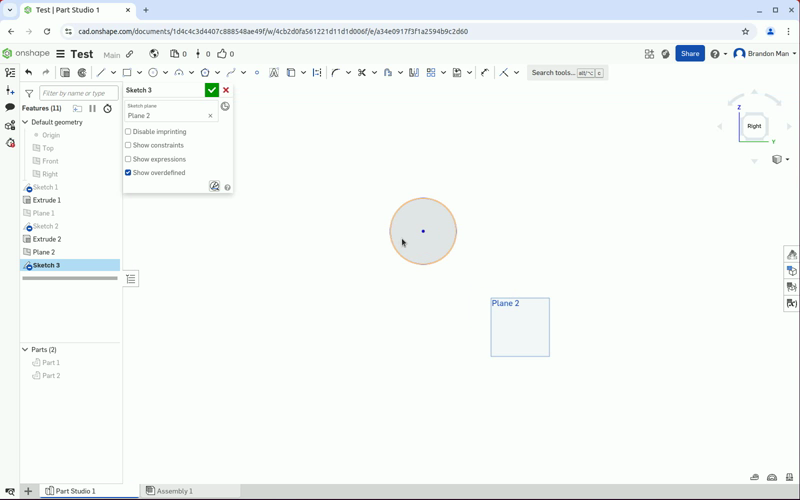
scroll(6)
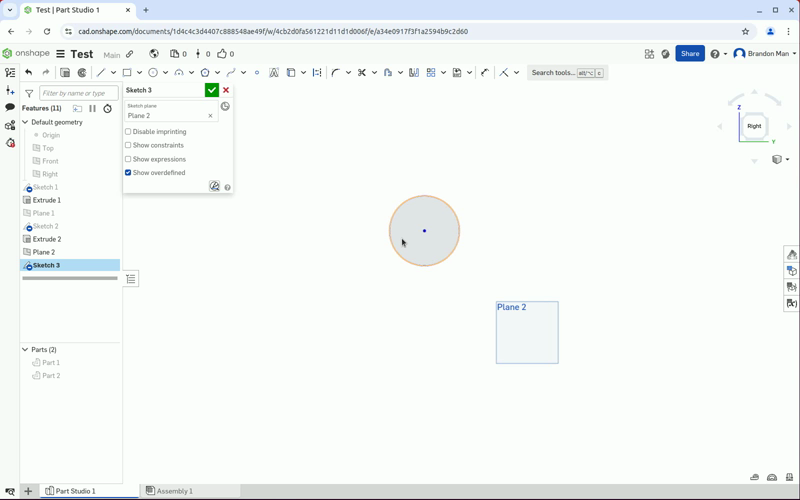
scroll(6)
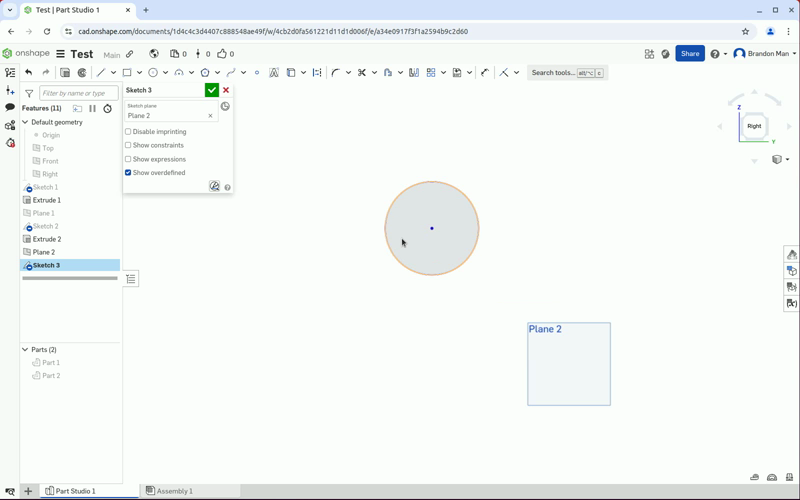
scroll(6)
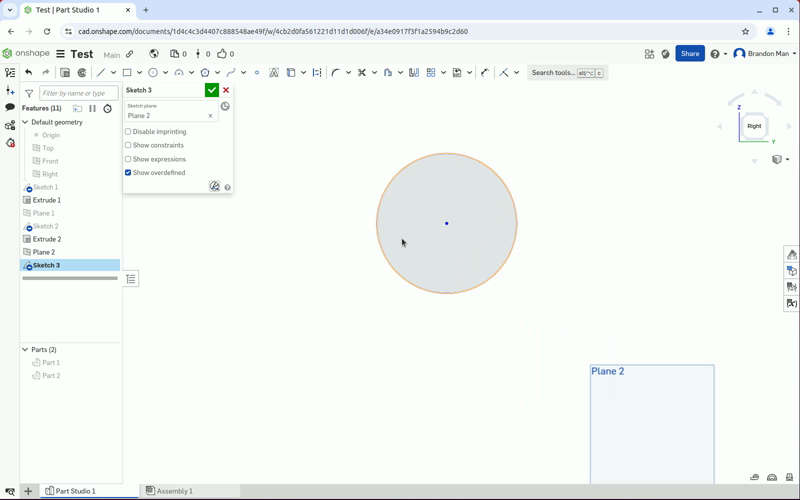
scroll(6)
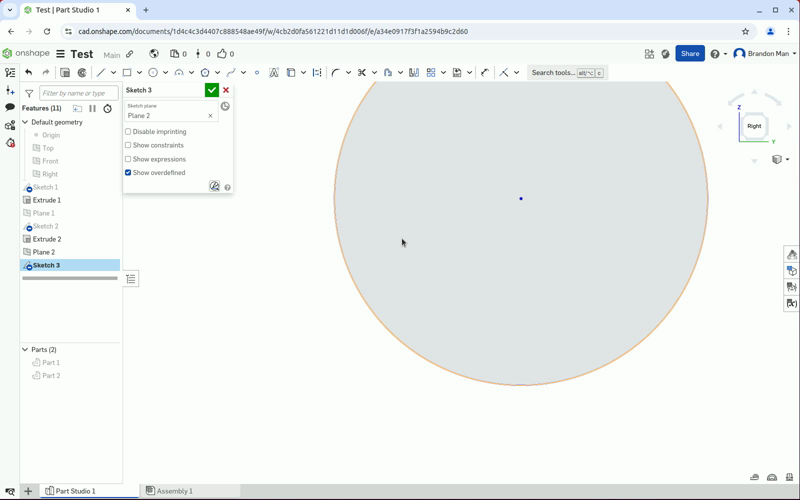
click(402, 238)
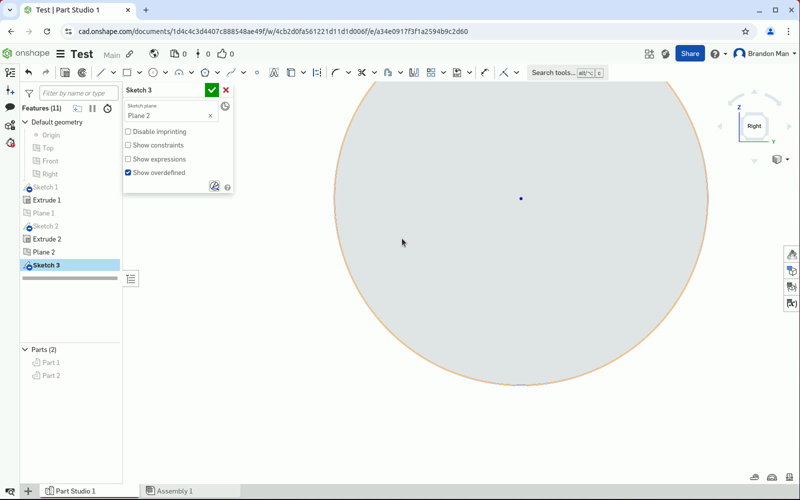
scroll(-6)
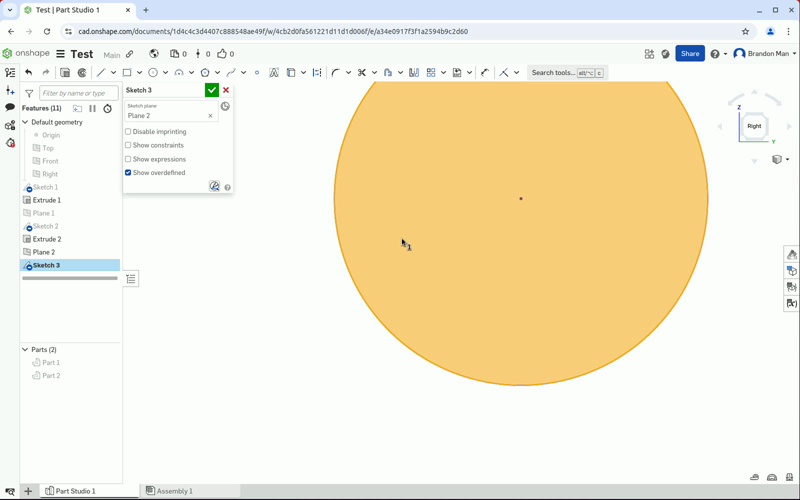
scroll(-6)
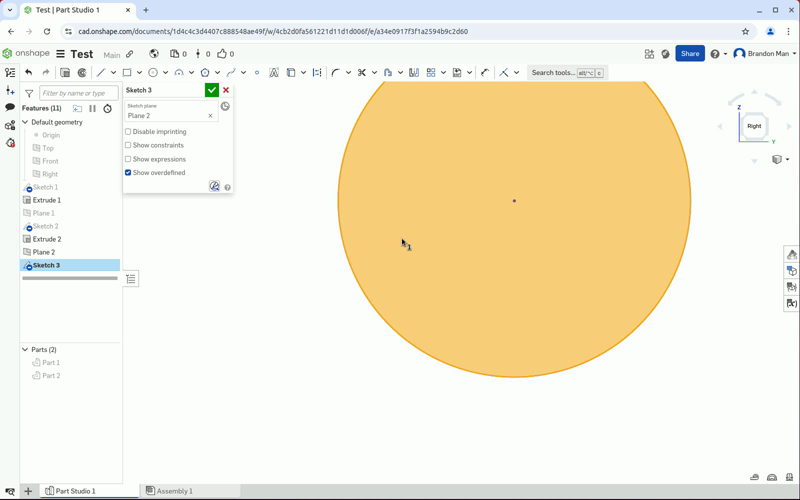
scroll(-6)
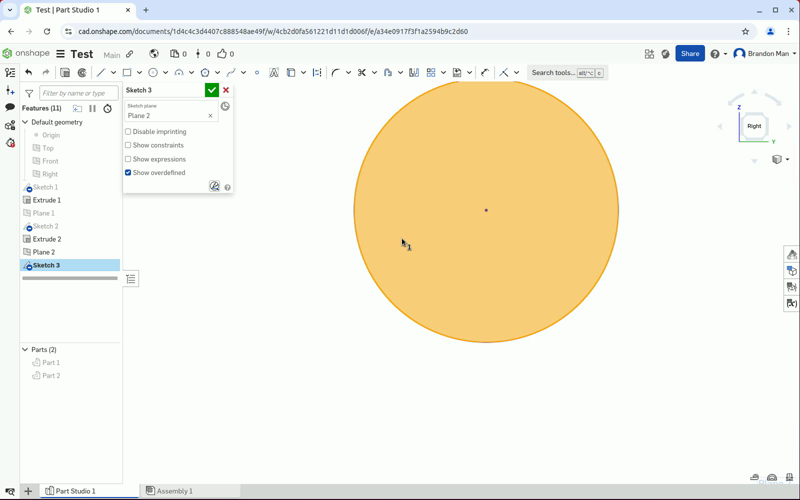
scroll(-6)
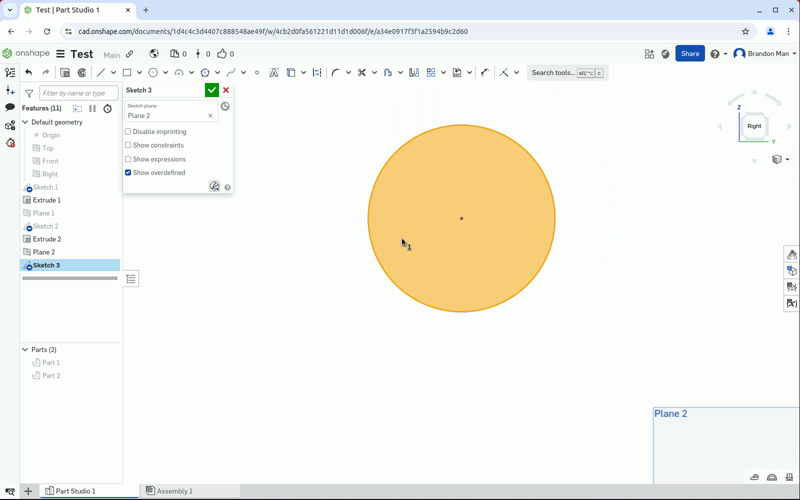
scroll(-6)
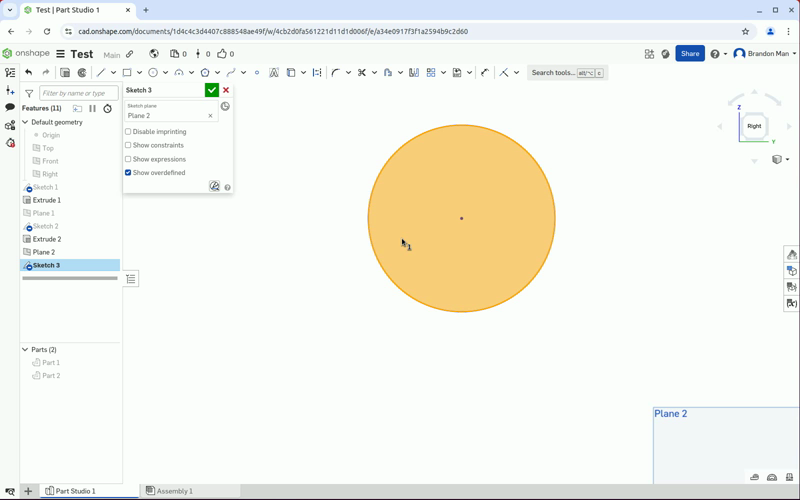
scroll(-6)
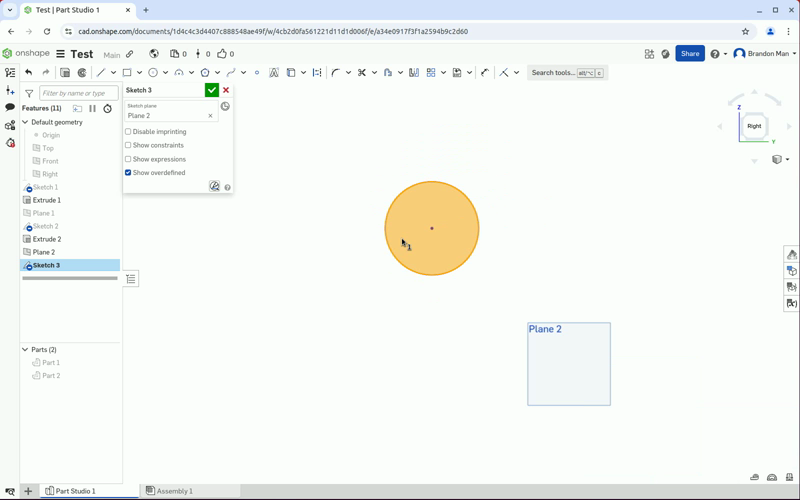
scroll(-6)
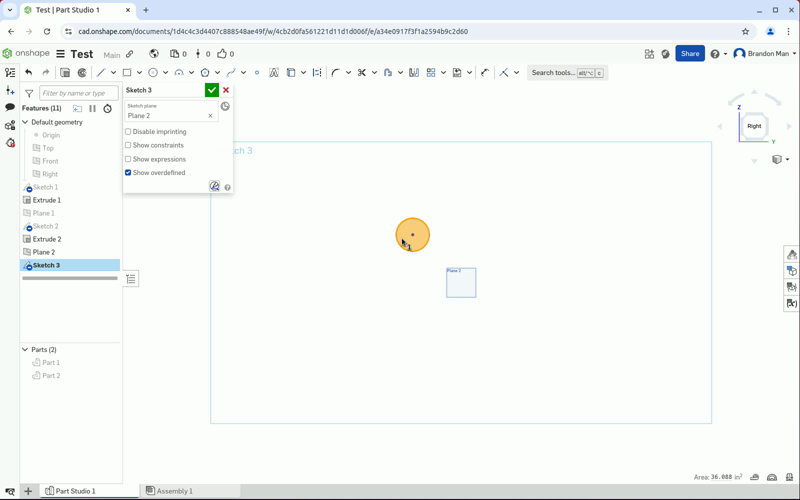
mouse_move(73, 352)
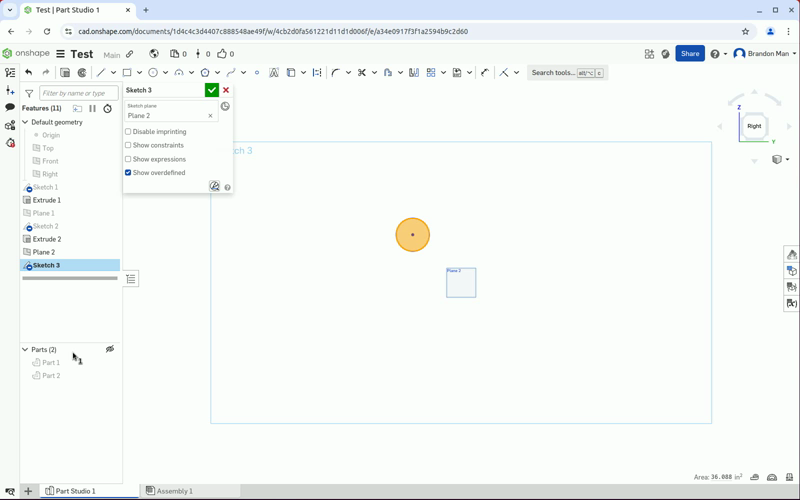
key(shift+y)
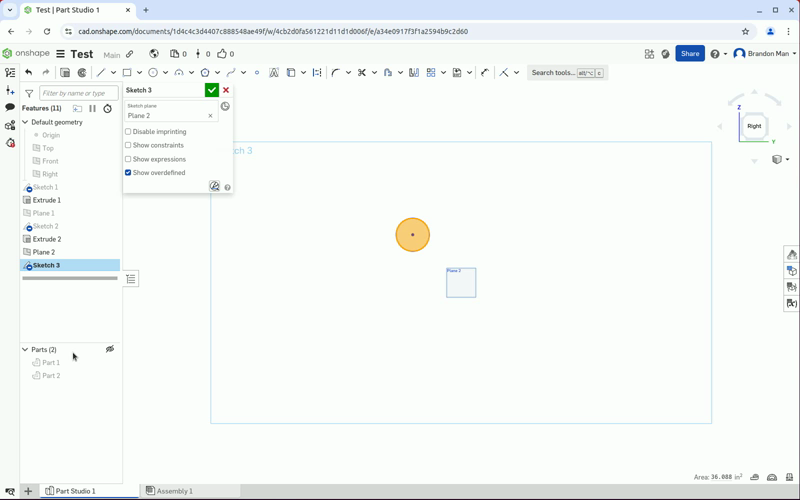
key(shift+e)
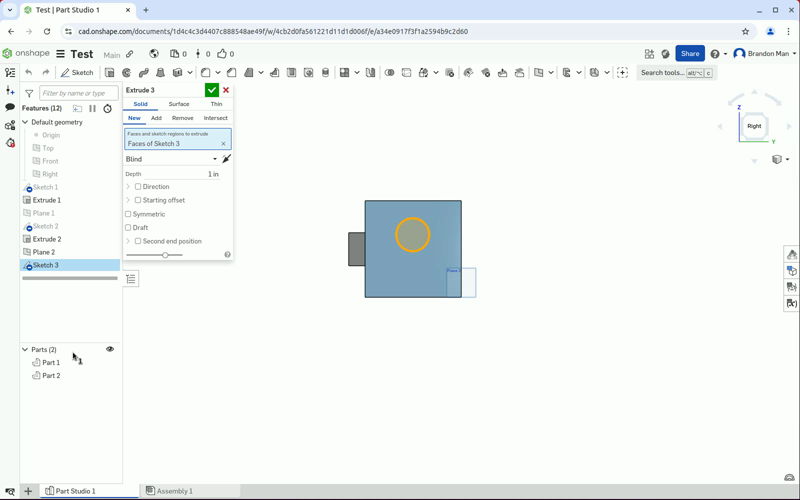
mouse_move(143, 106)
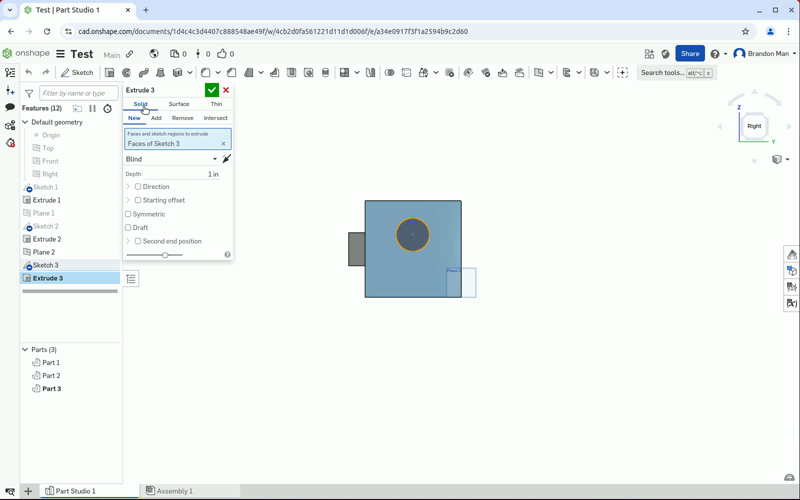
click(143, 106)
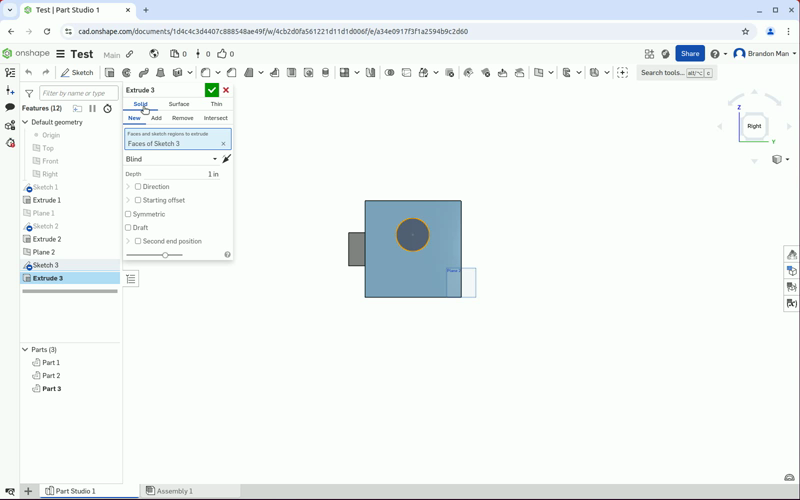
mouse_move(137, 120)
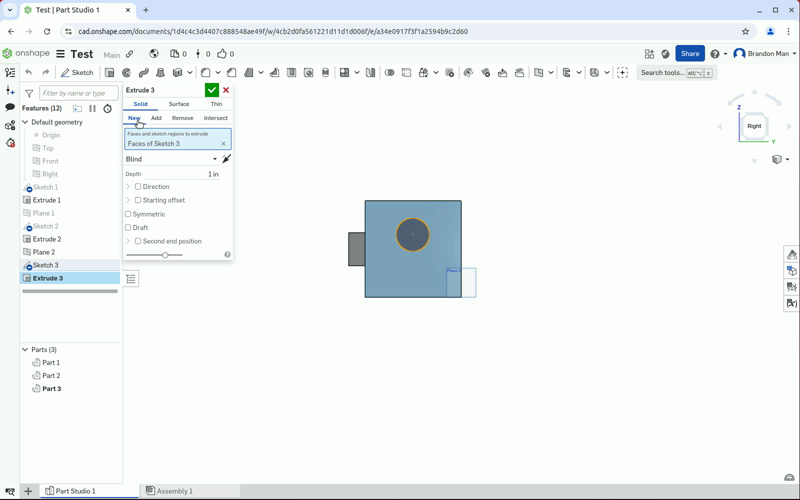
click(137, 120)
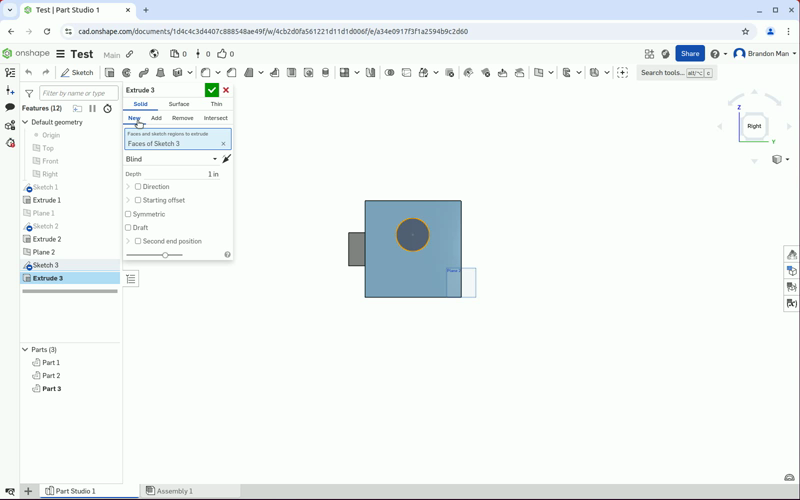
key(tab, 4)
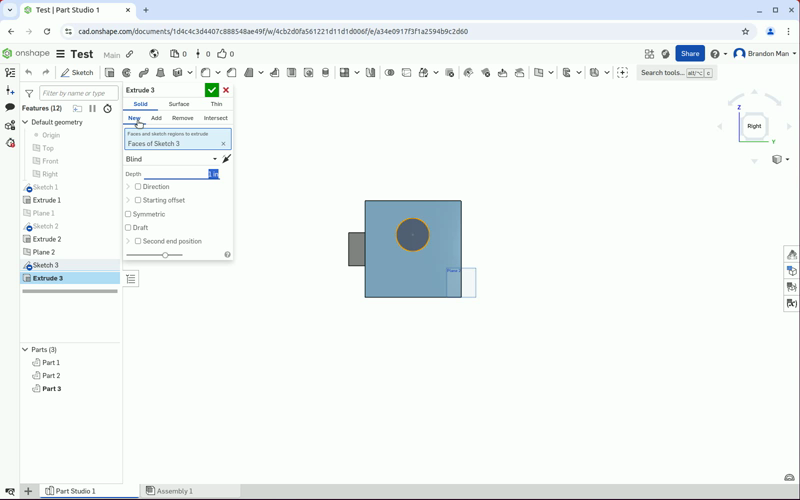
text(6.499)
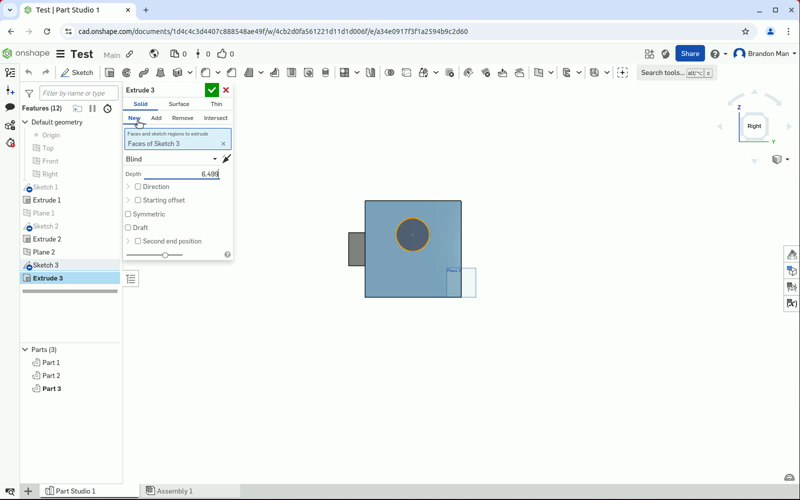
key(enter)
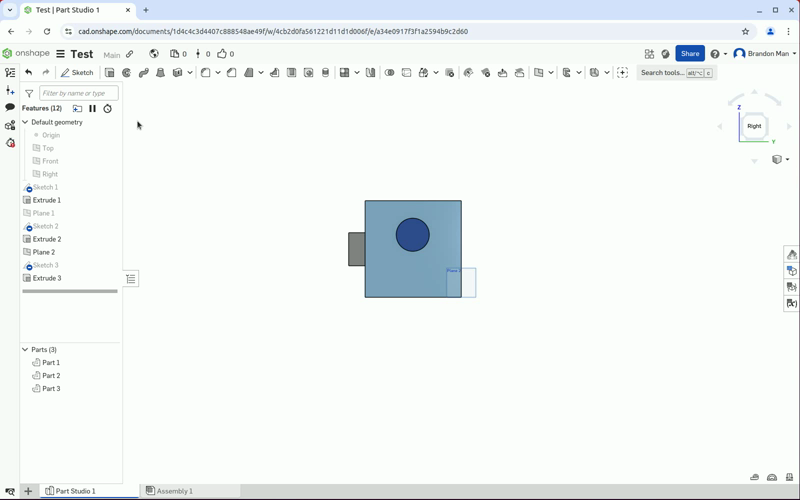
key(shift+h)
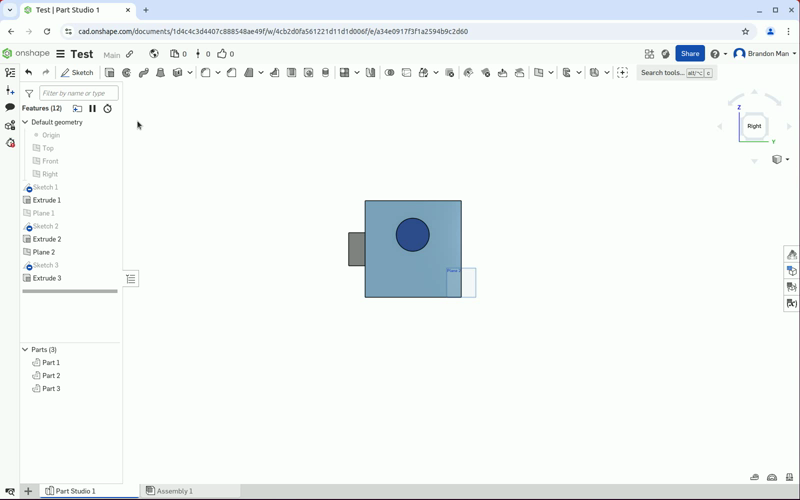
key(shift+h)
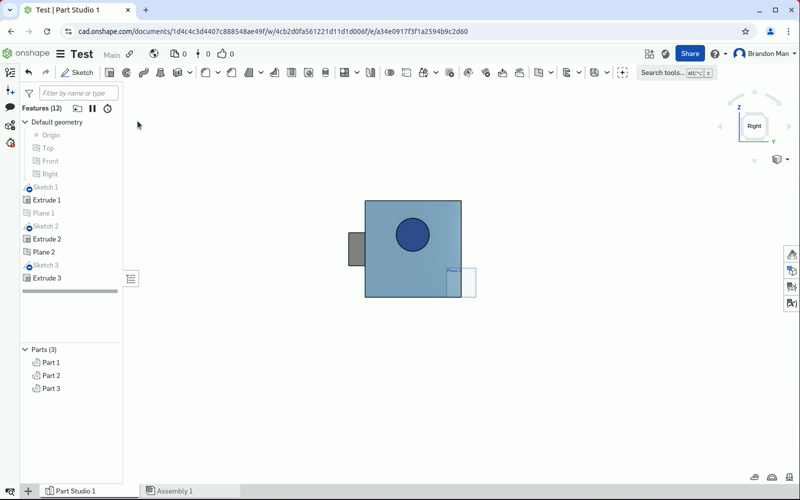
mouse_move(73, 189)
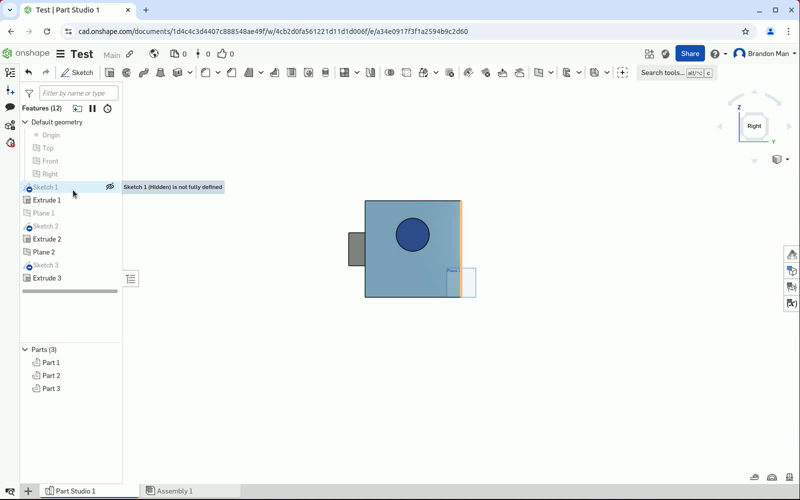
click(73, 189)
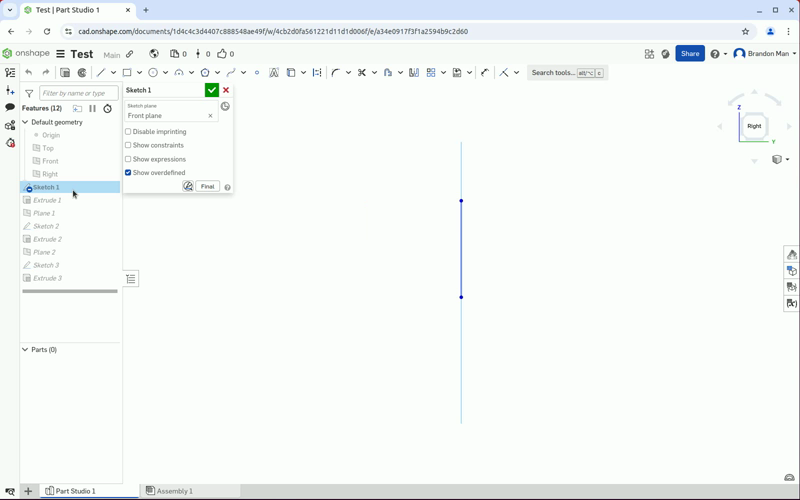
mouse_move(229, 92)
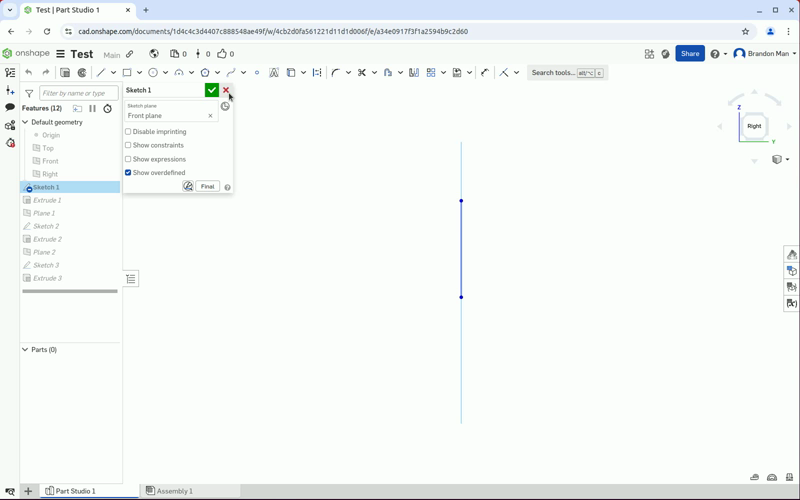
click(229, 92)
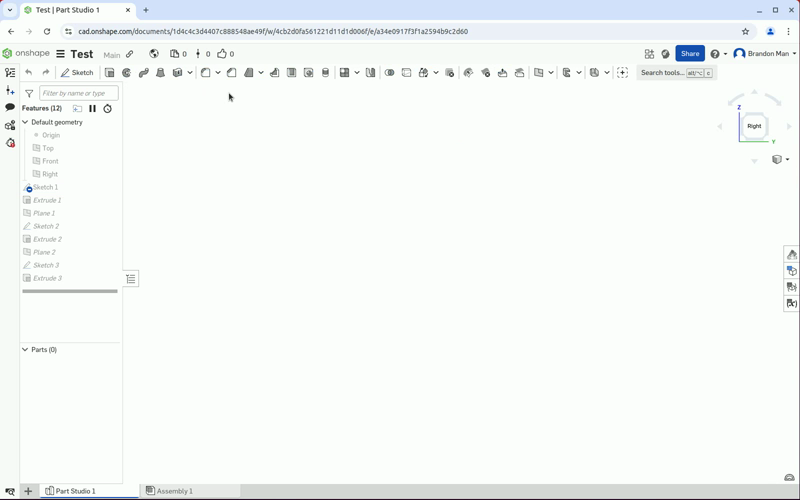
key(shift+s)
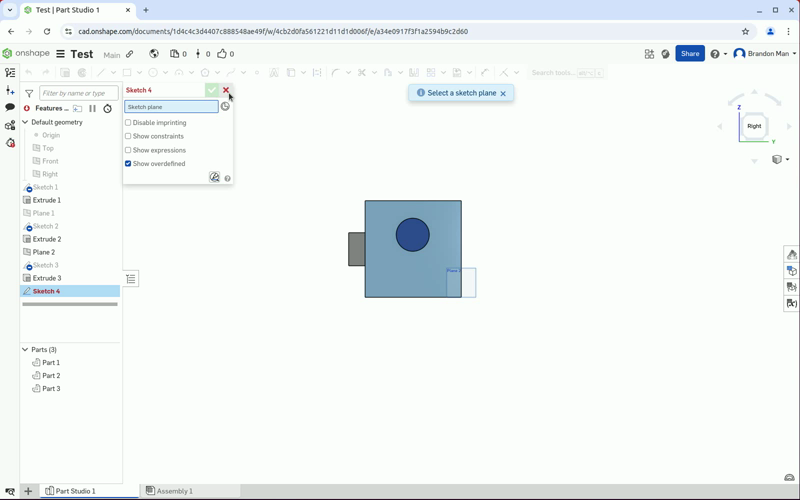
mouse_move(73, 254)
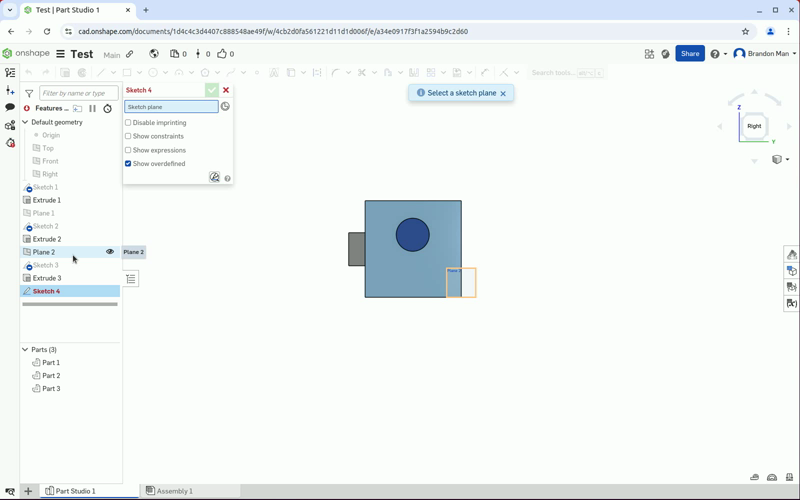
click(73, 254)
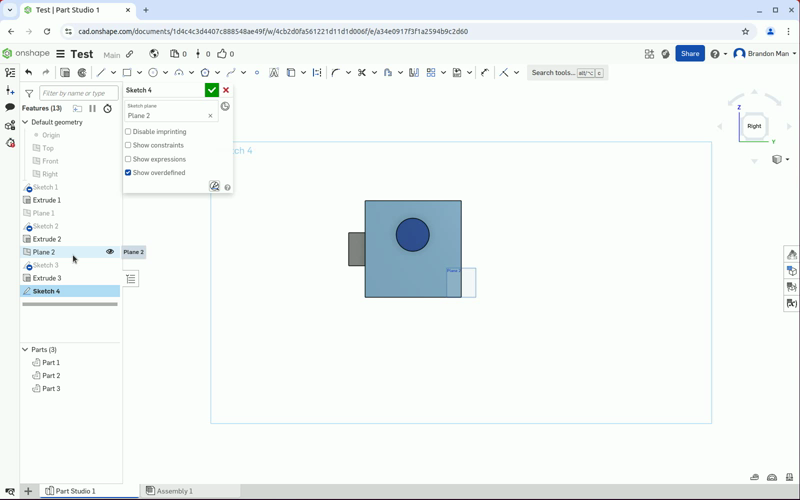
mouse_move(73, 352)
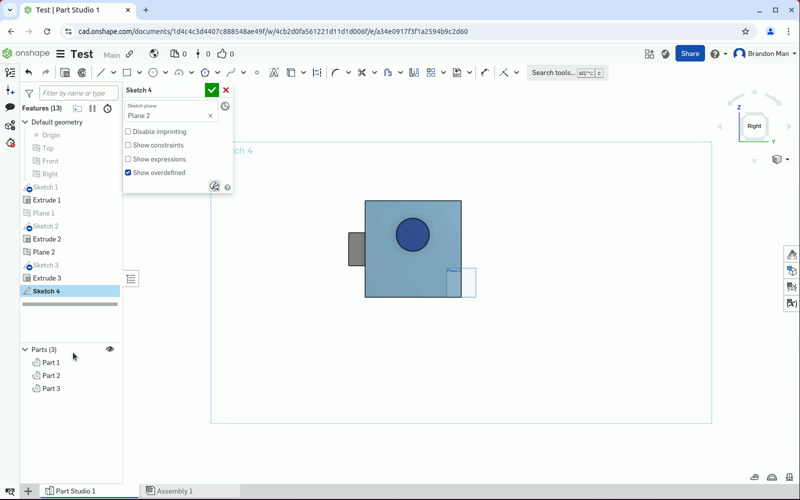
key(y)
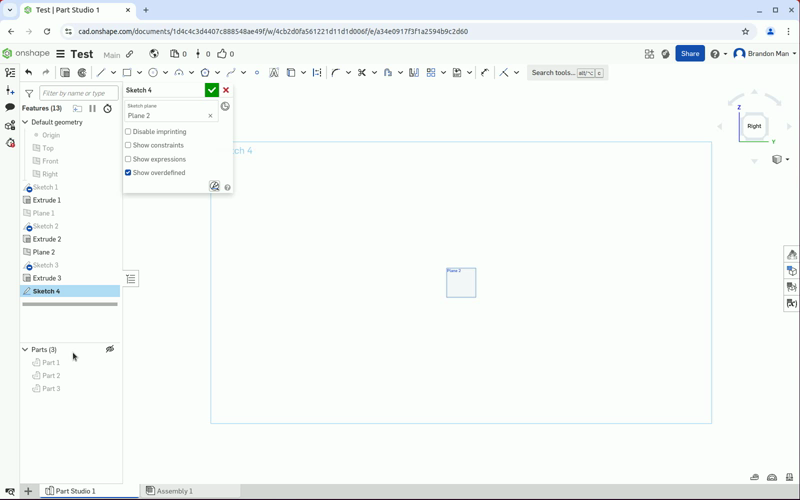
key(c)
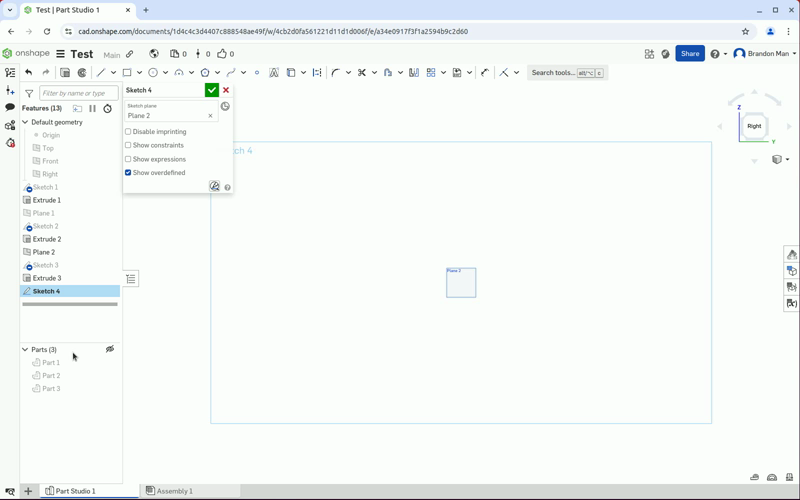
key_down(shift)
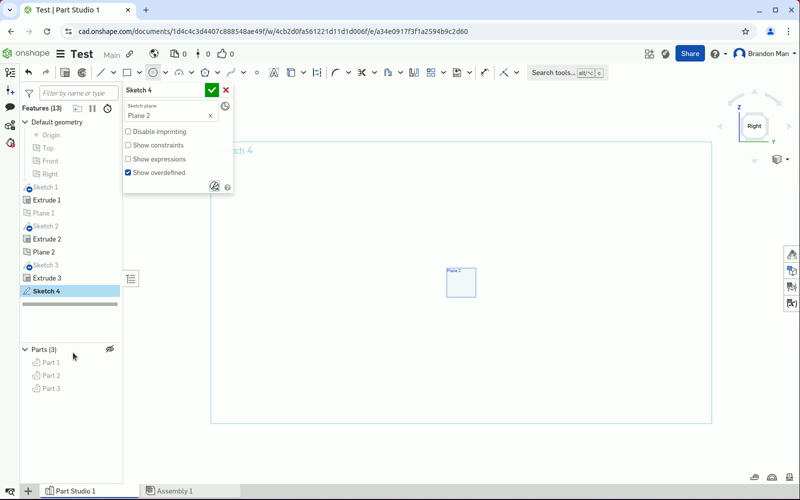
mouse_move(412, 234)
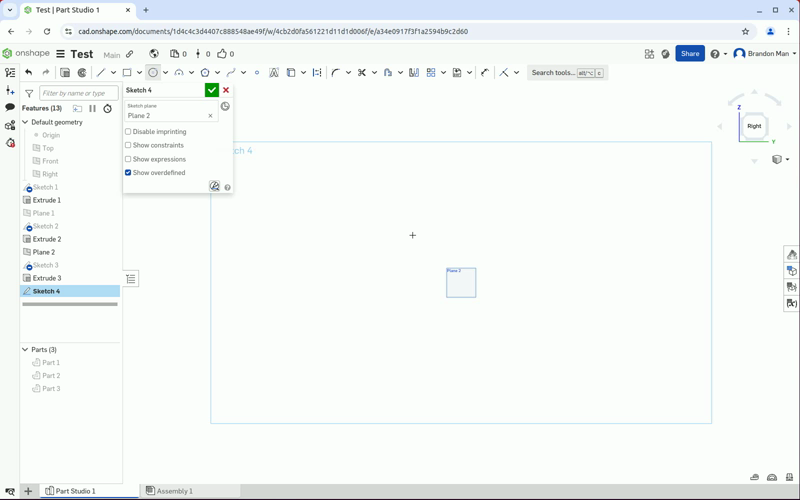
click(412, 234)
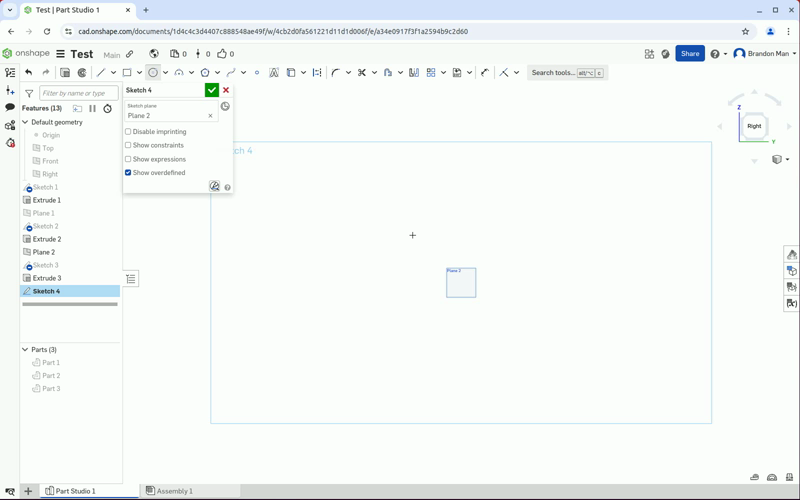
key_up(shift)
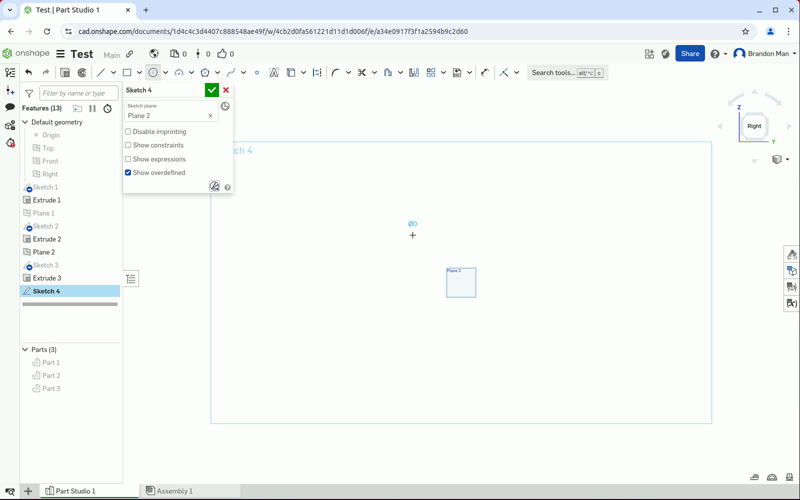
mouse_move(429, 234)
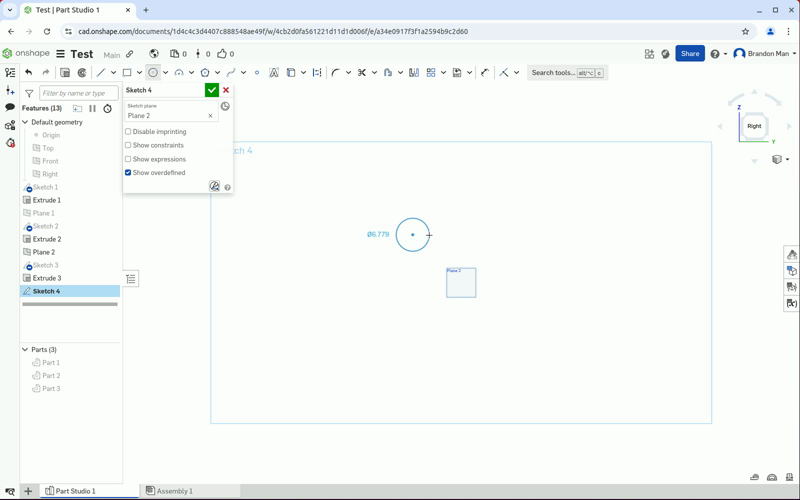
click(429, 234)
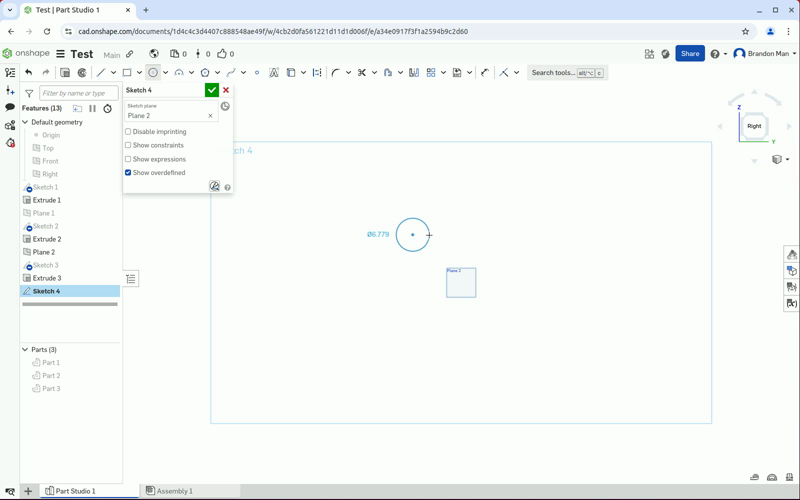
key(esc)
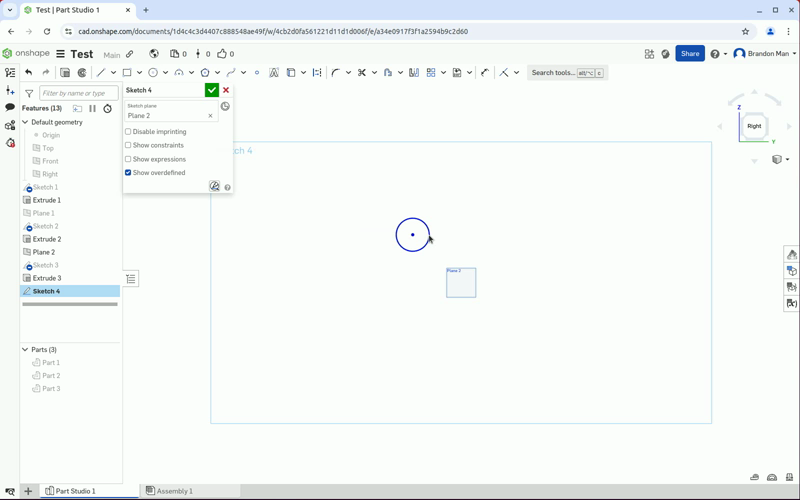
mouse_move(412, 238)
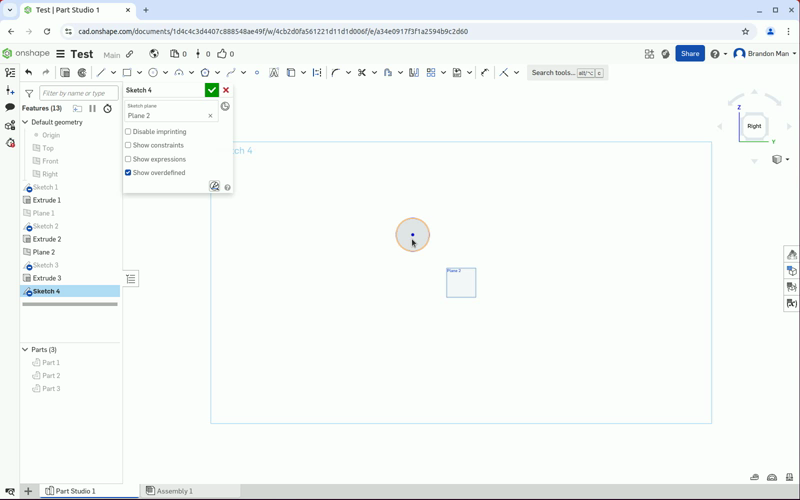
scroll(6)
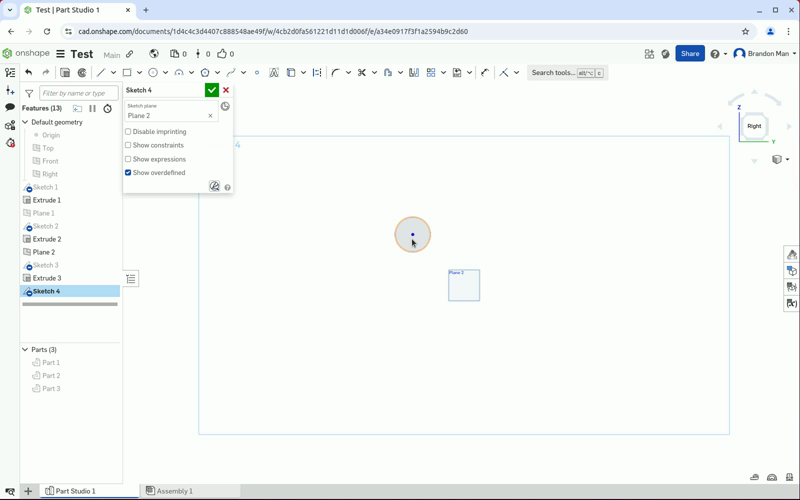
scroll(6)
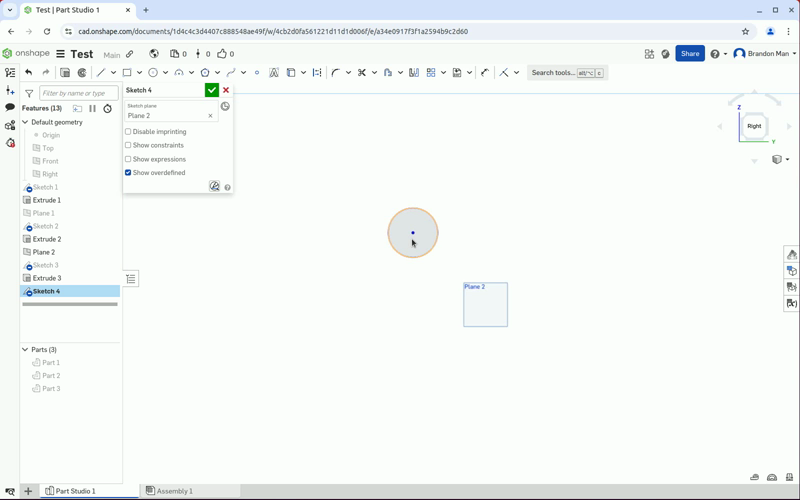
scroll(6)
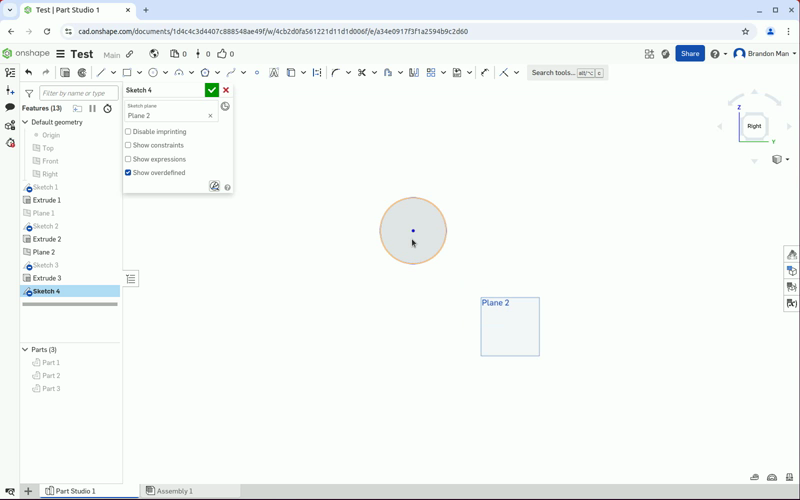
scroll(6)
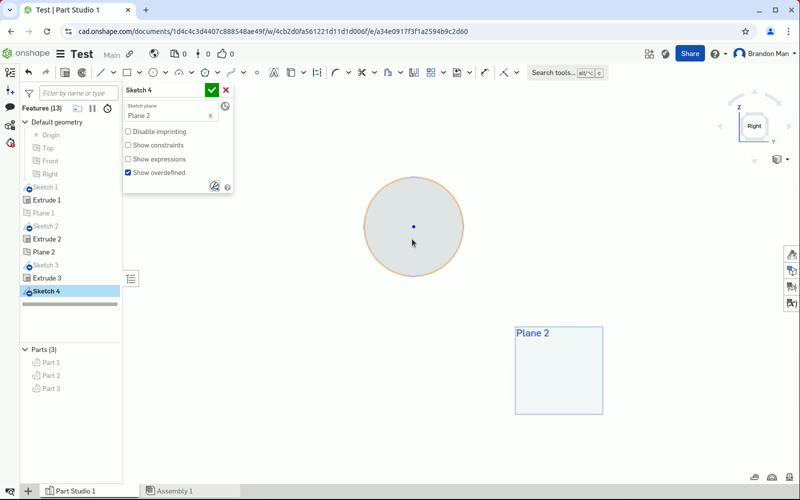
scroll(6)
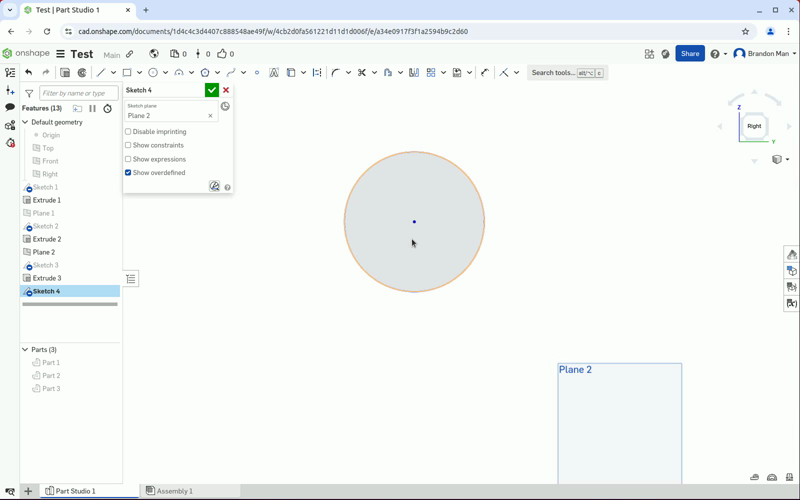
scroll(6)
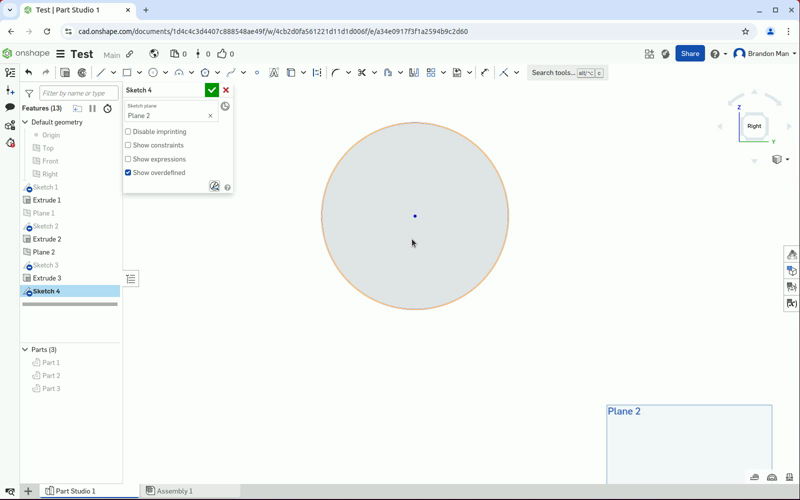
scroll(6)
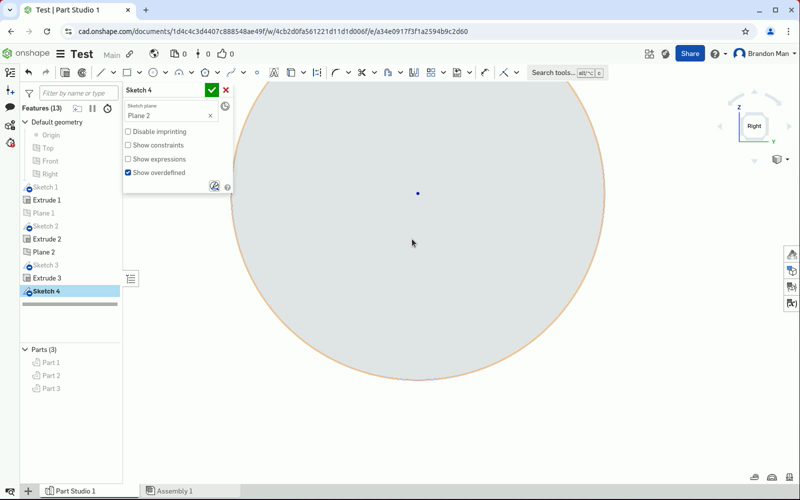
click(412, 238)
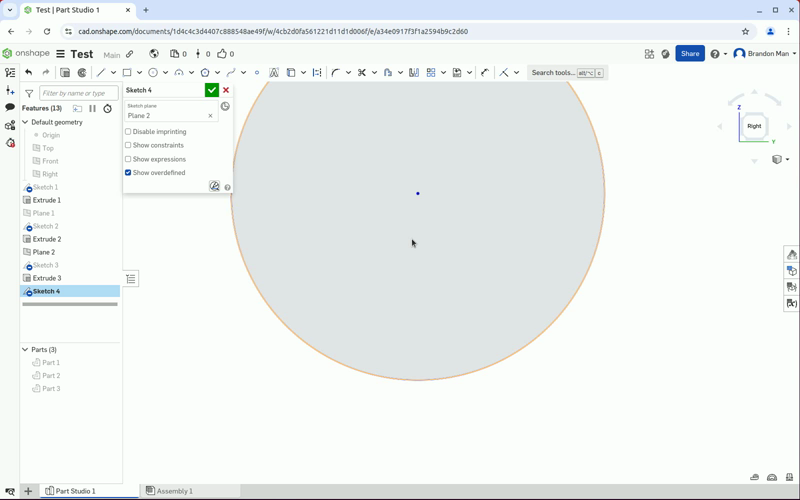
scroll(-6)
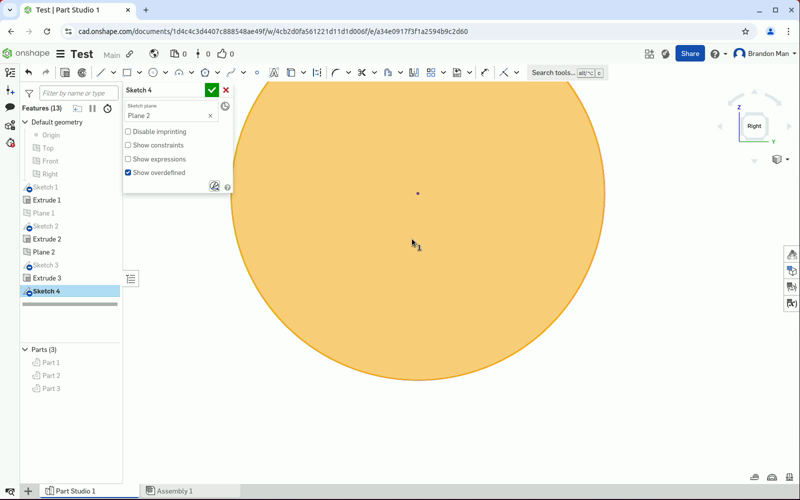
scroll(-6)
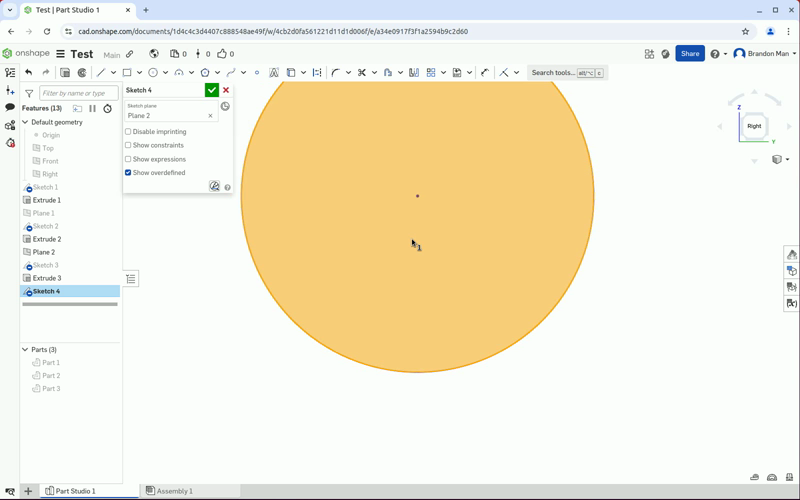
scroll(-6)
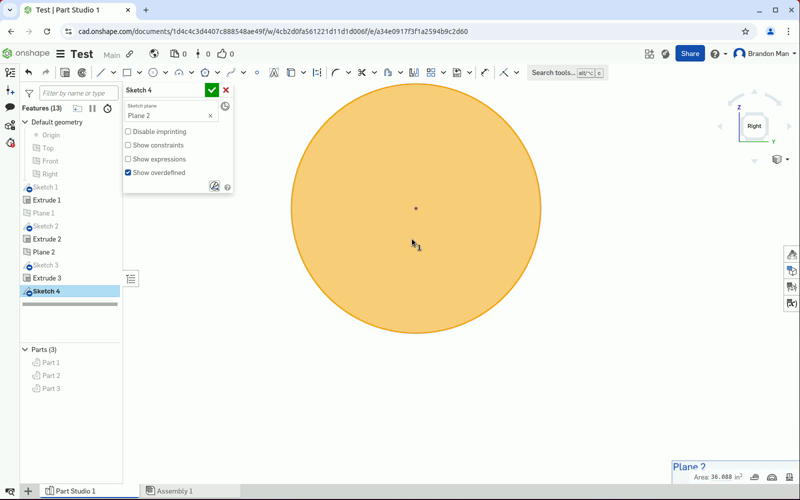
scroll(-6)
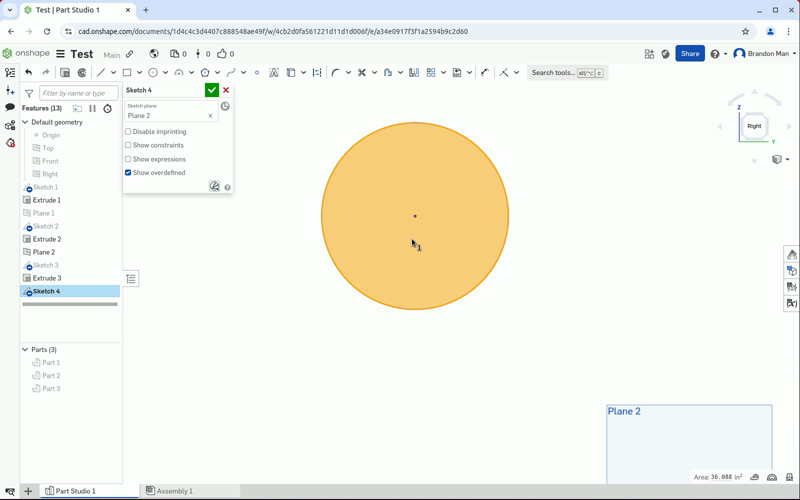
scroll(-6)
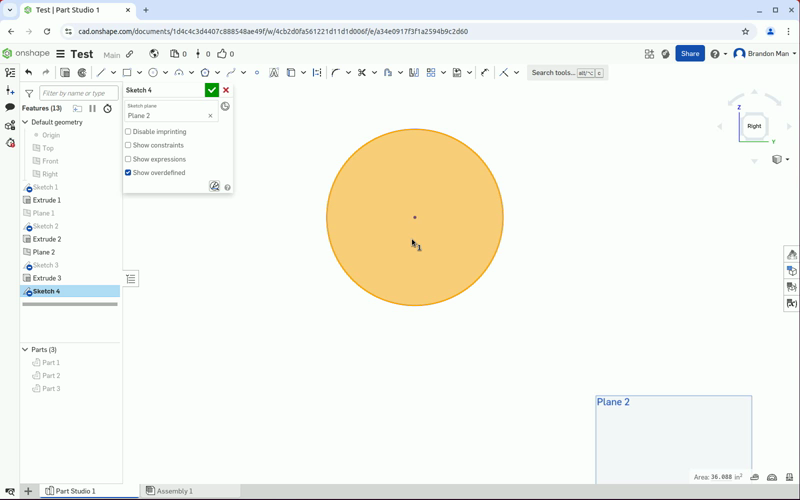
scroll(-6)
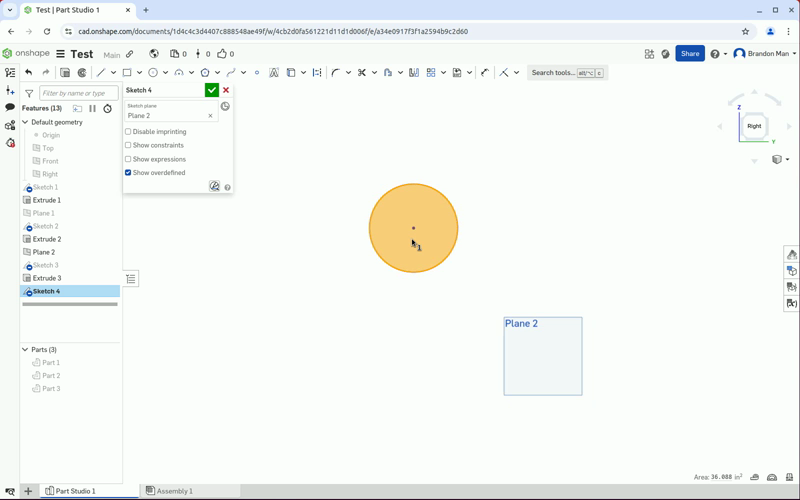
scroll(-6)
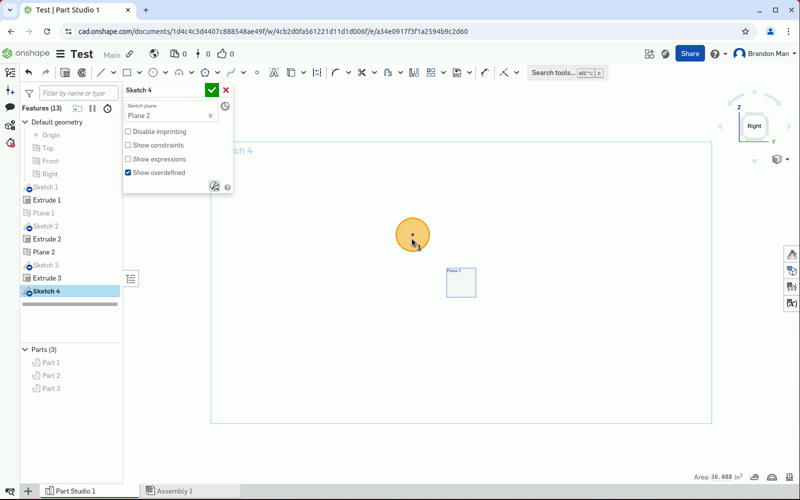
mouse_move(73, 352)
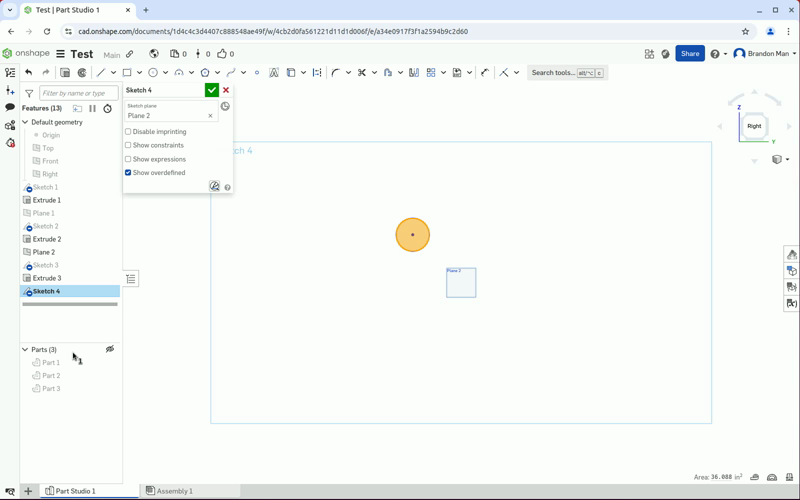
key(shift+y)
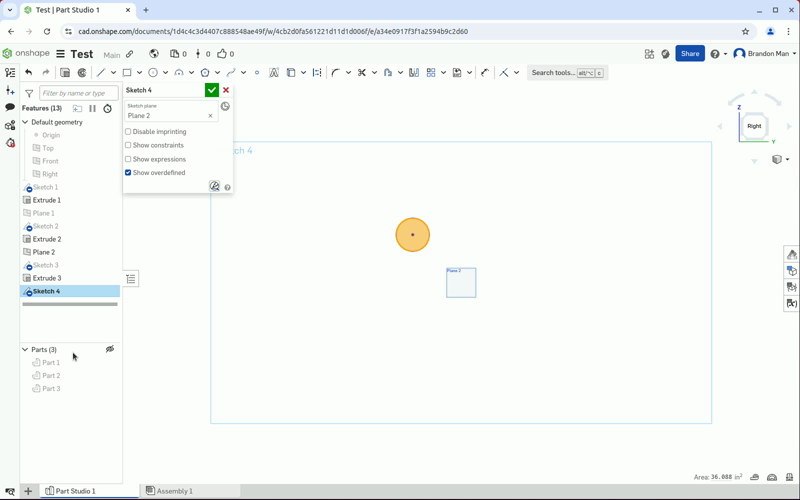
key(shift+e)
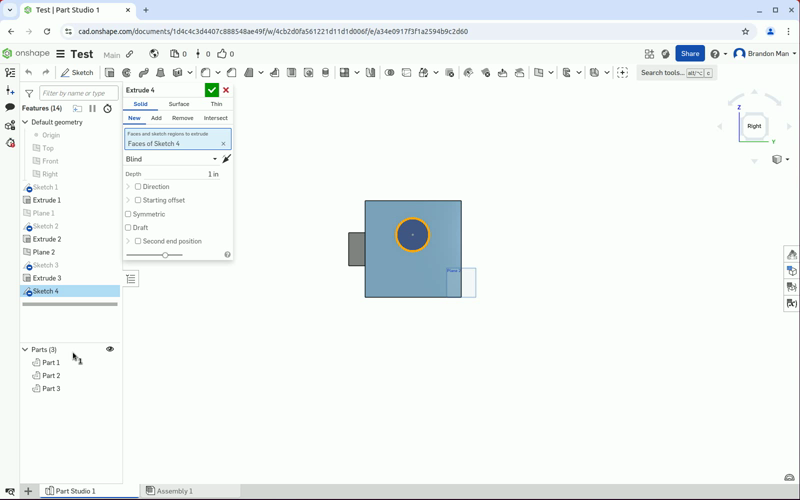
mouse_move(143, 106)
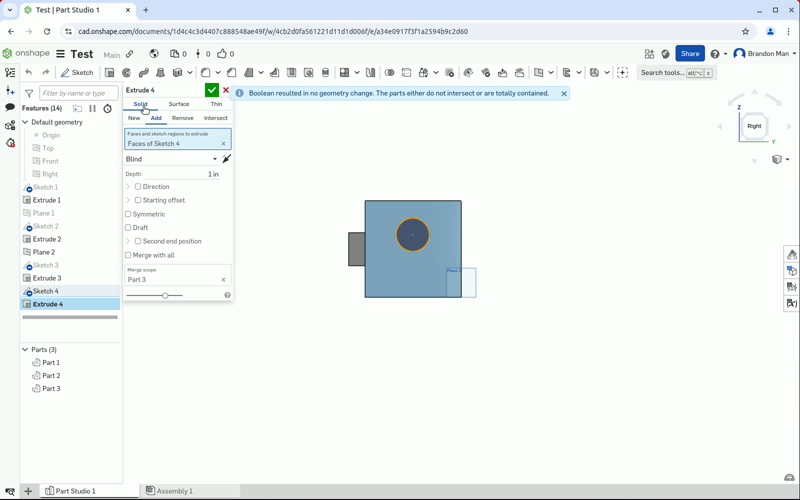
click(143, 106)
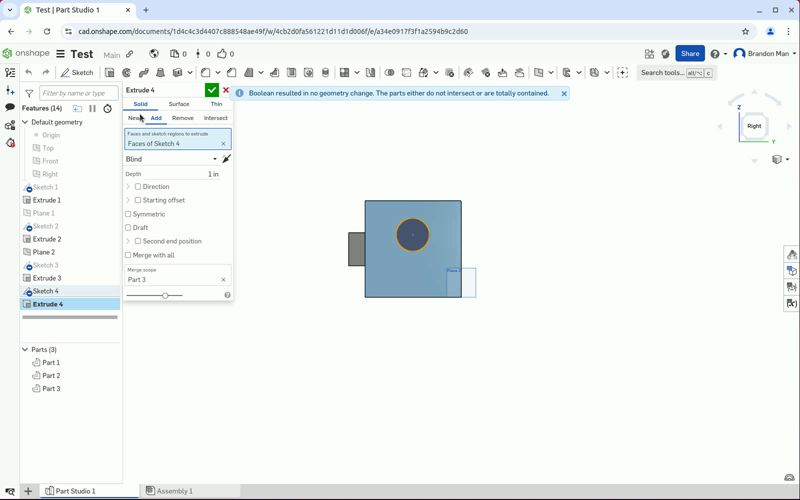
mouse_move(137, 120)
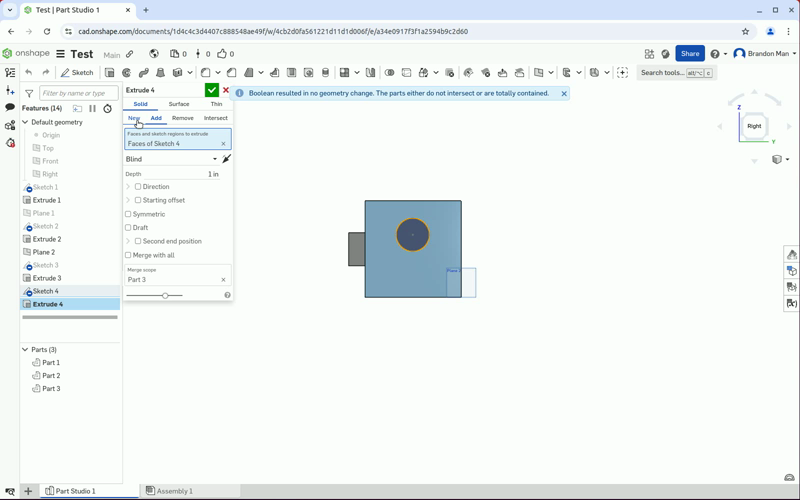
click(137, 120)
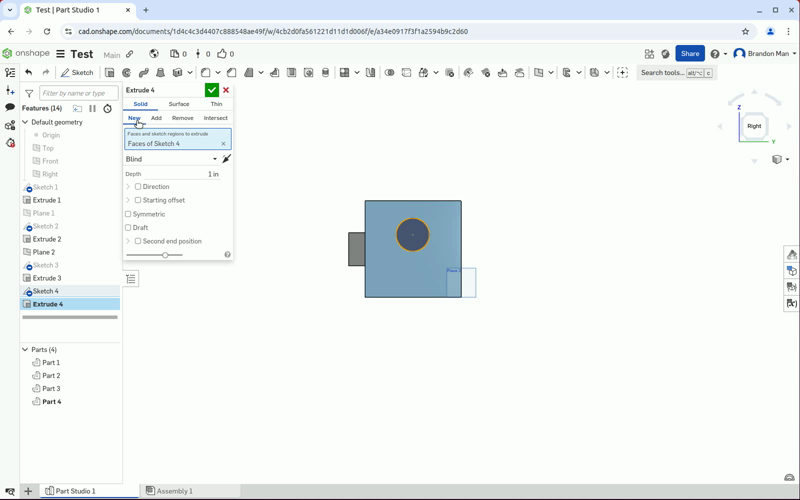
key(tab, 4)
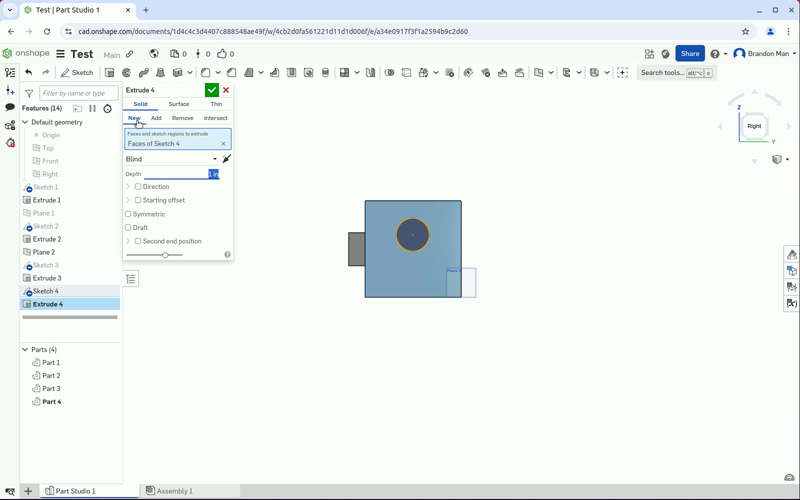
text(6.499)
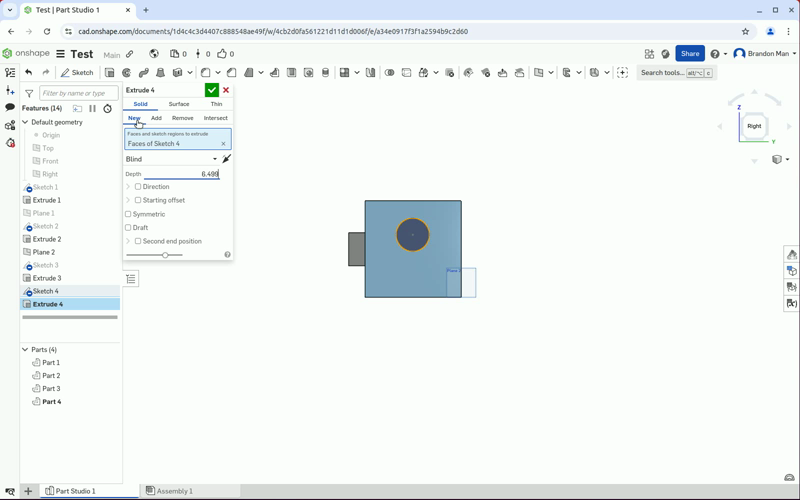
key(enter)
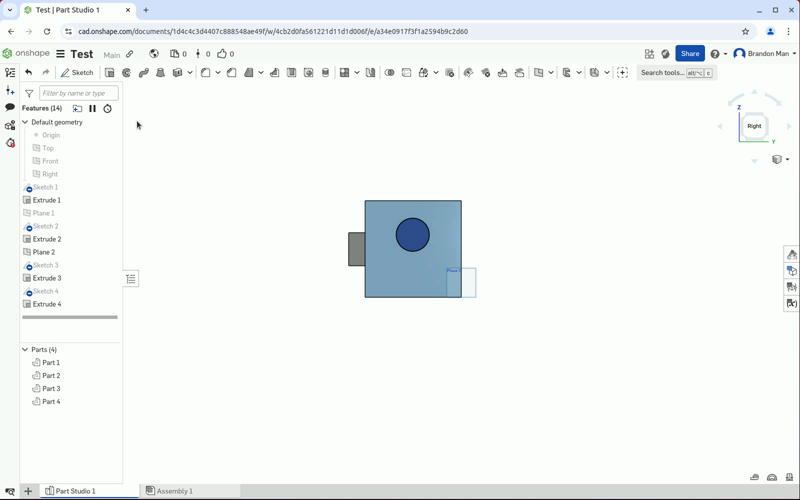
key(shift+h)
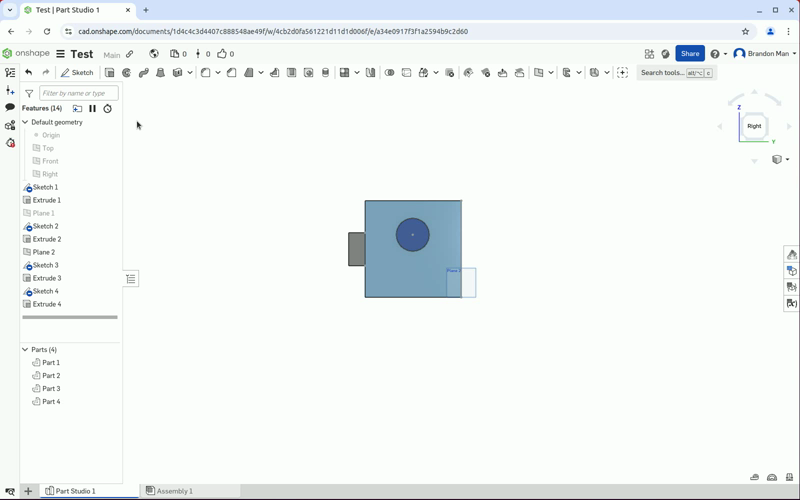
key(shift+h)
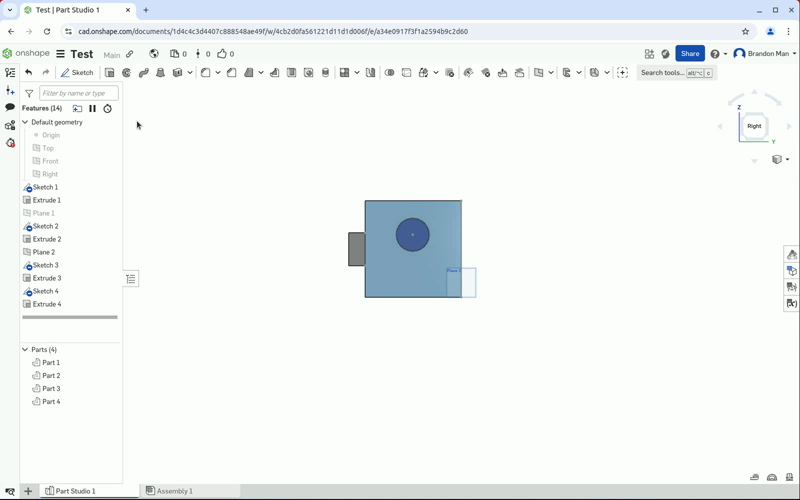
key(shift+7)
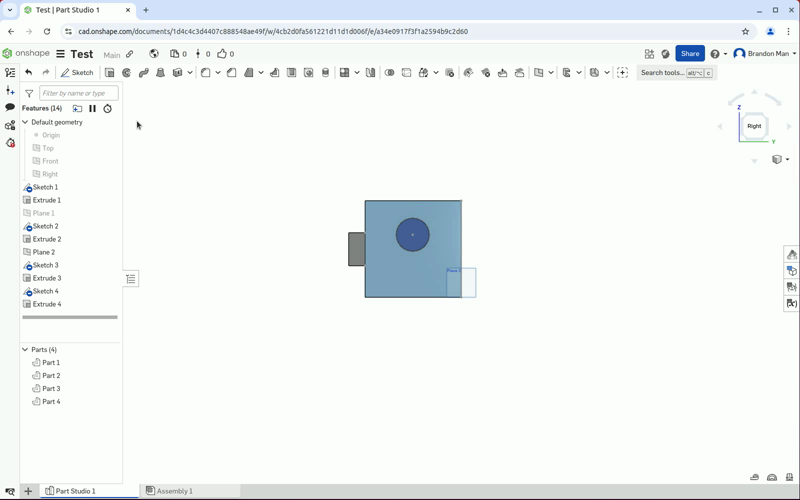
key(right, 2)
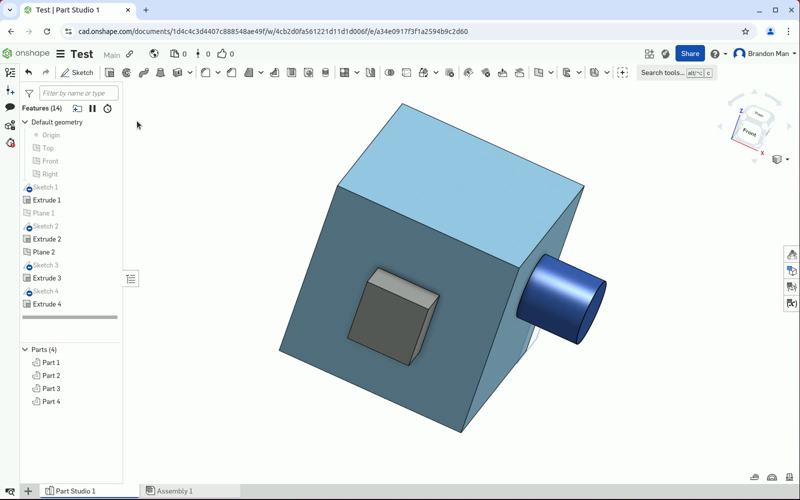
key(down, 2)
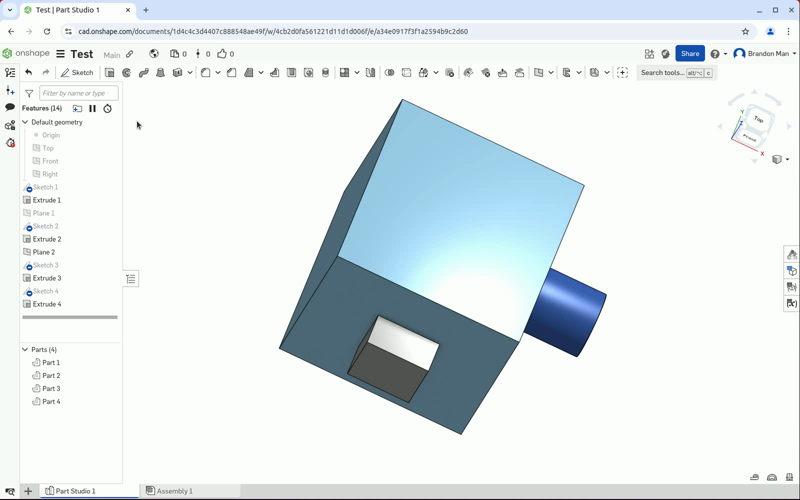
key(up, 2)
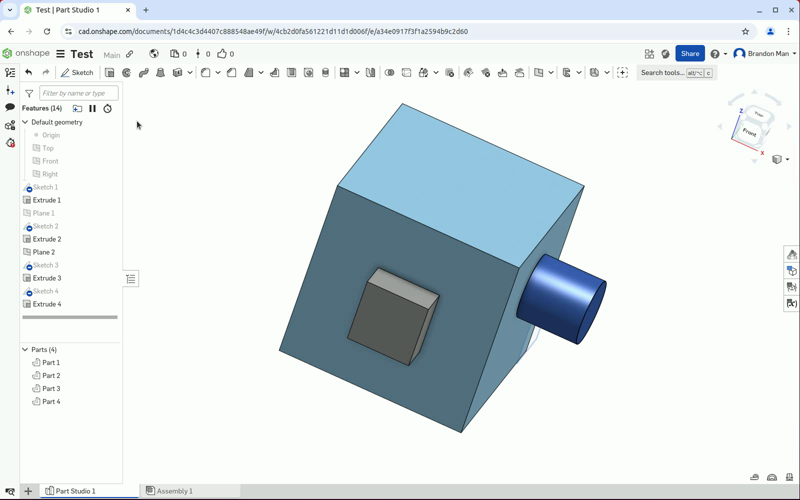
key(left, 2)
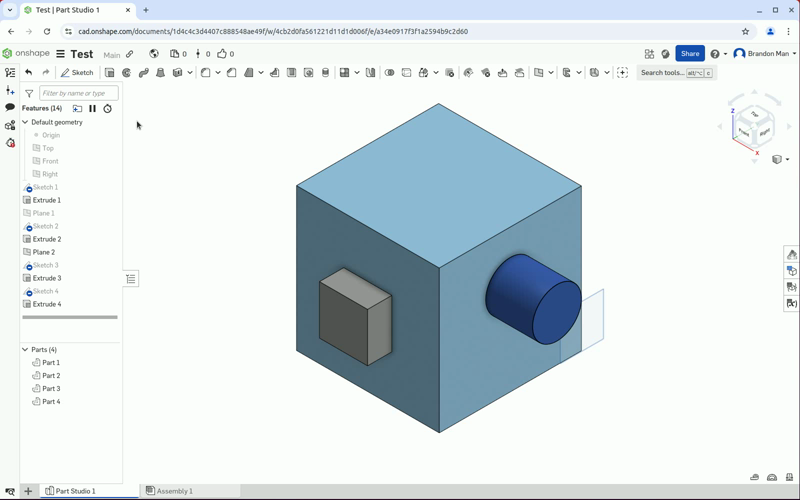
mouse_move(73, 189)
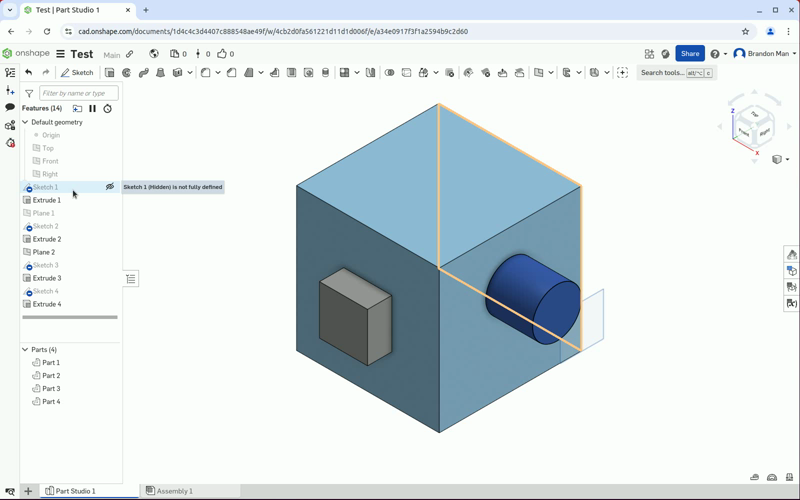
click(73, 189)